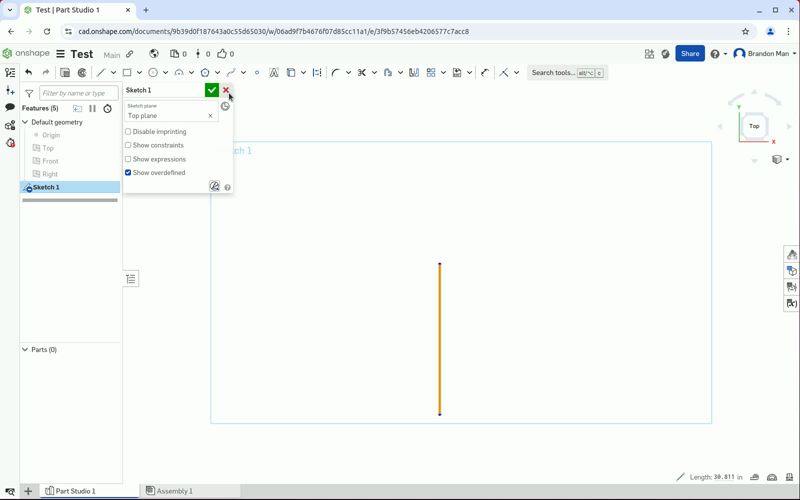
key(shift+h)
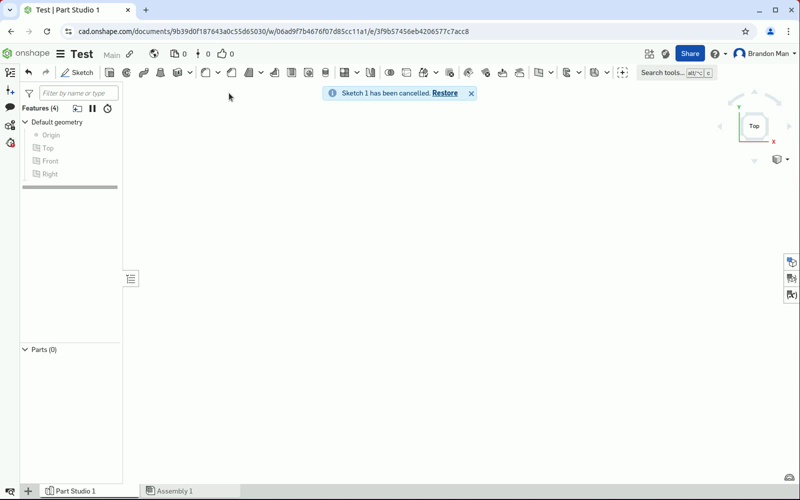
mouse_move(73, 352)
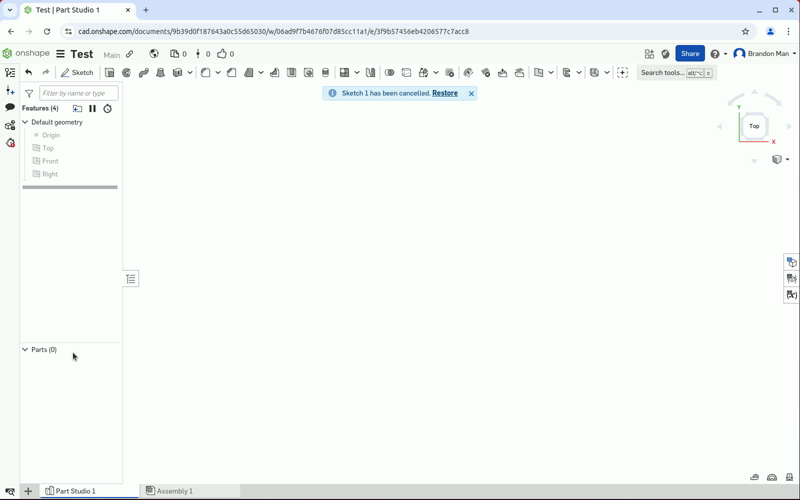
key(y)
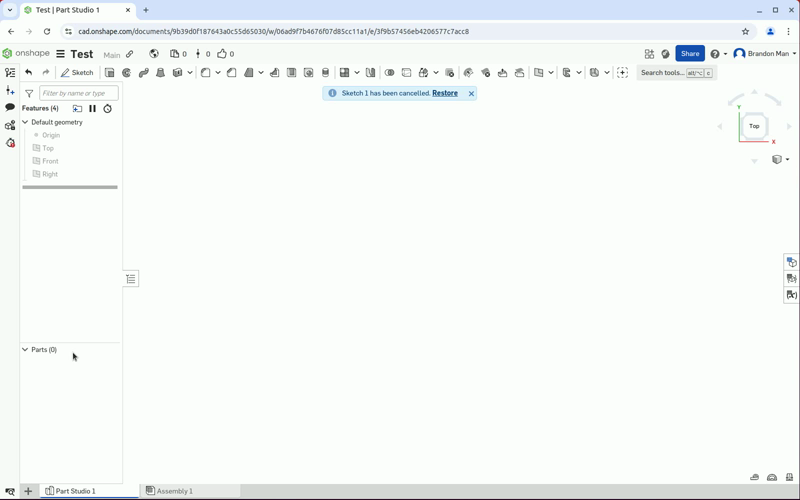
key(shift+p)
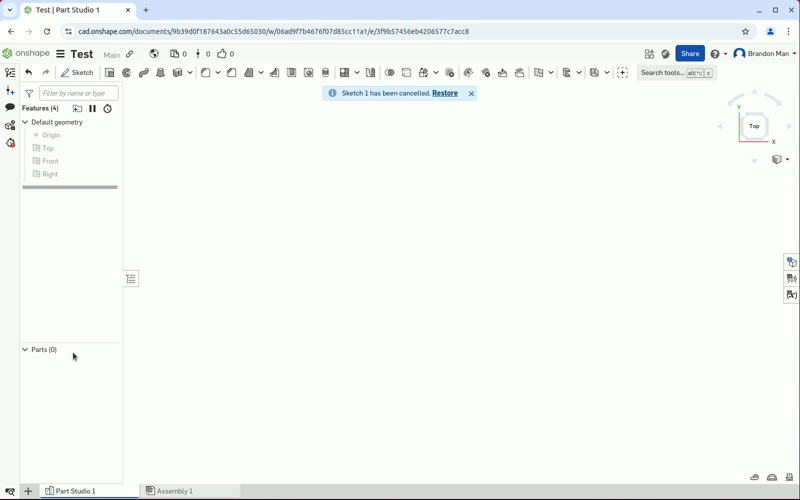
key(space)
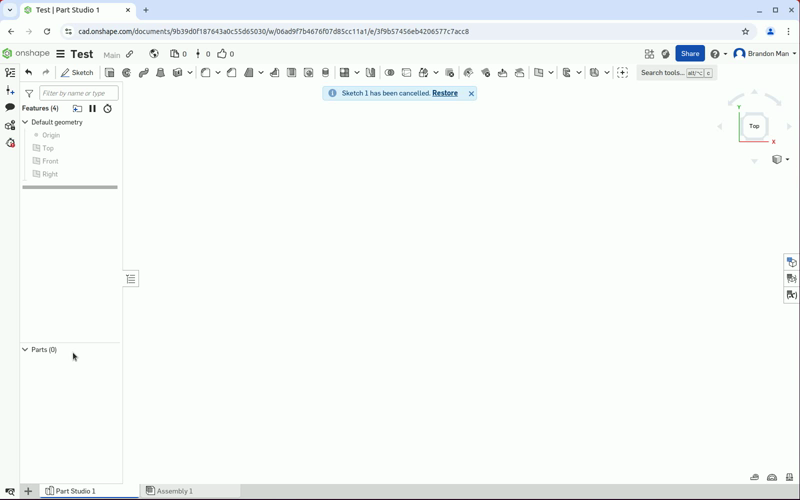
key_down(shift)
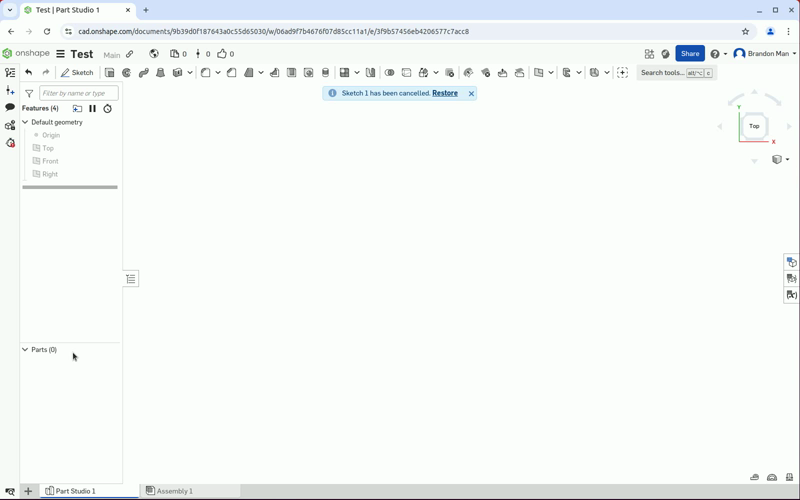
key(up)
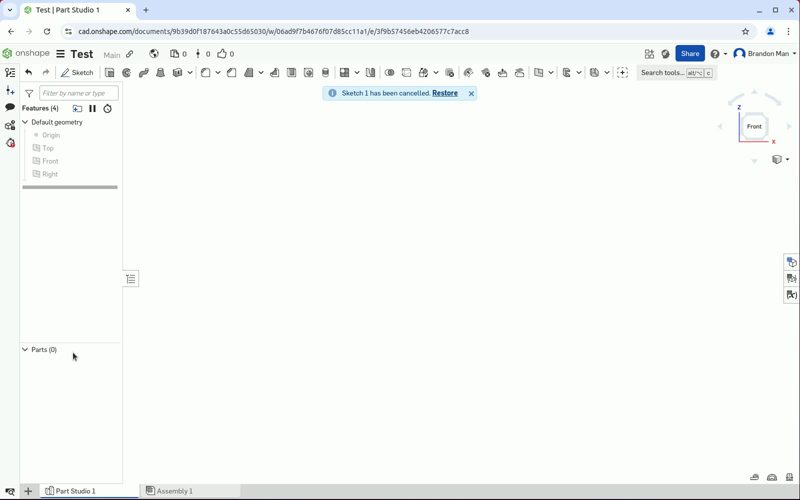
key_up(shift)
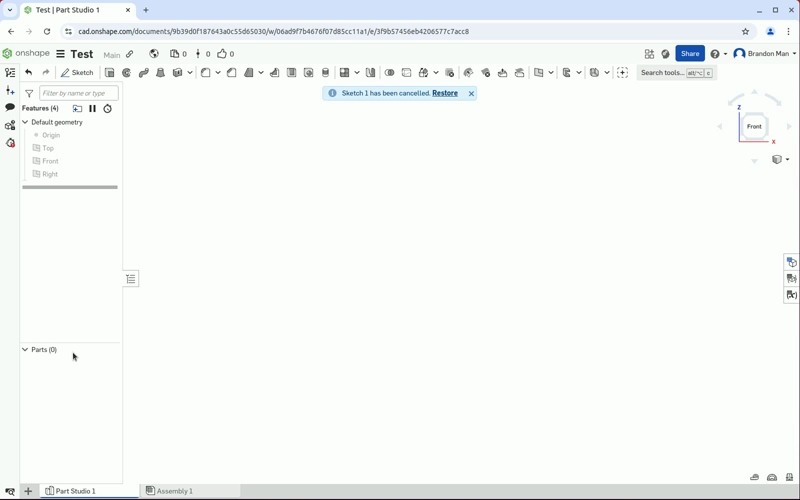
mouse_move(73, 352)
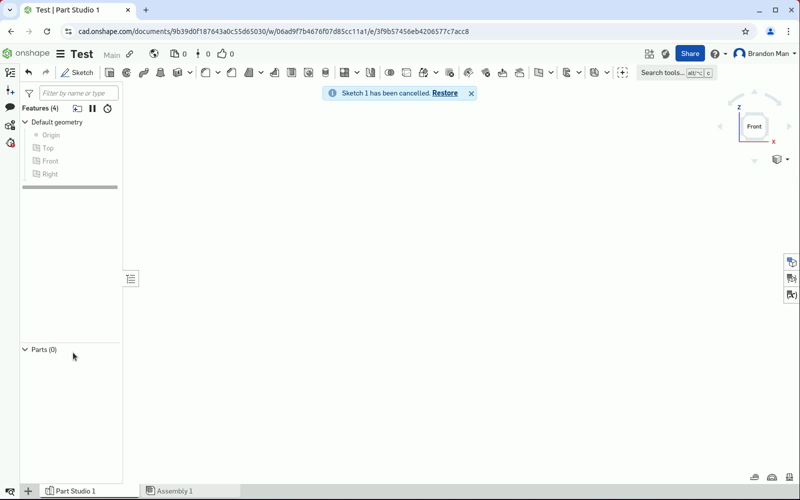
key(shift+y)
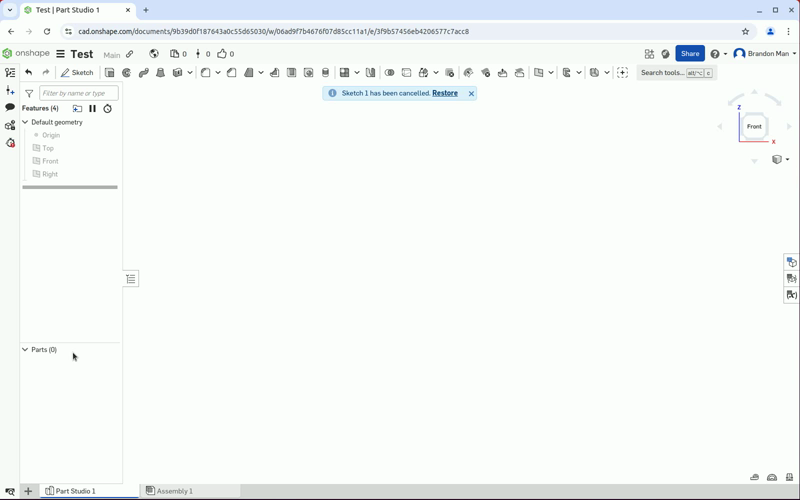
key(shift+s)
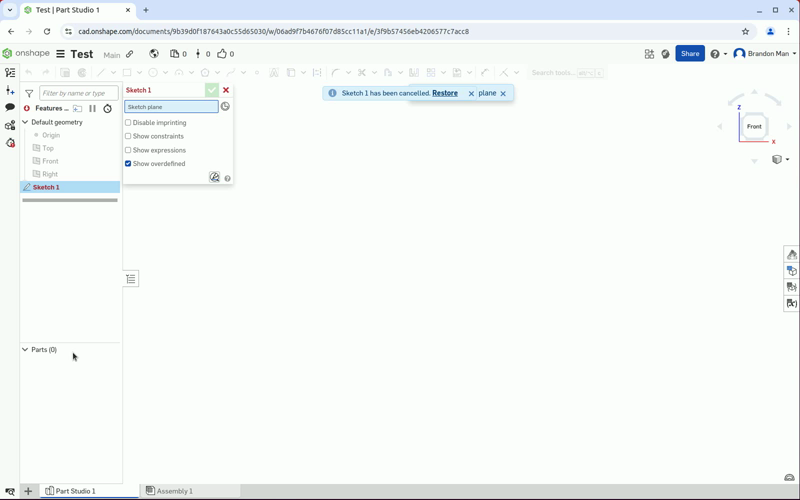
mouse_move(73, 163)
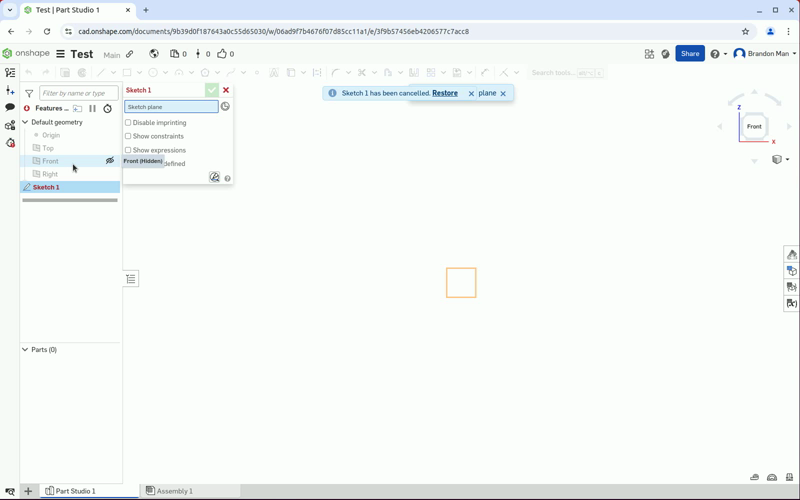
click(73, 163)
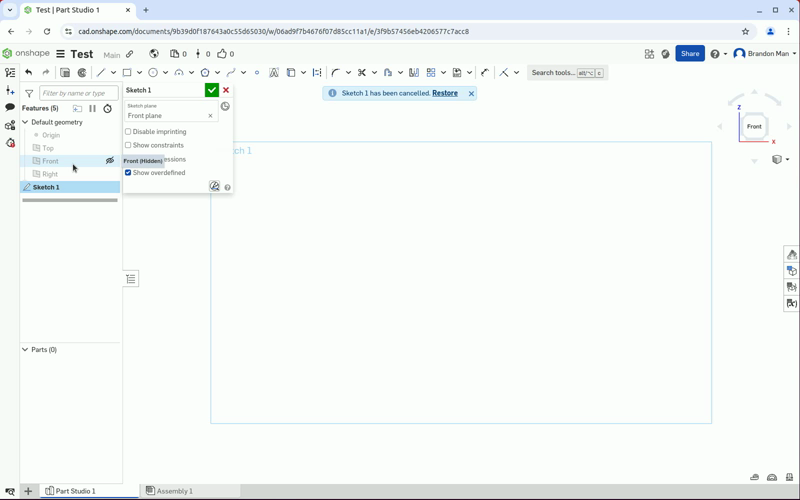
mouse_move(73, 352)
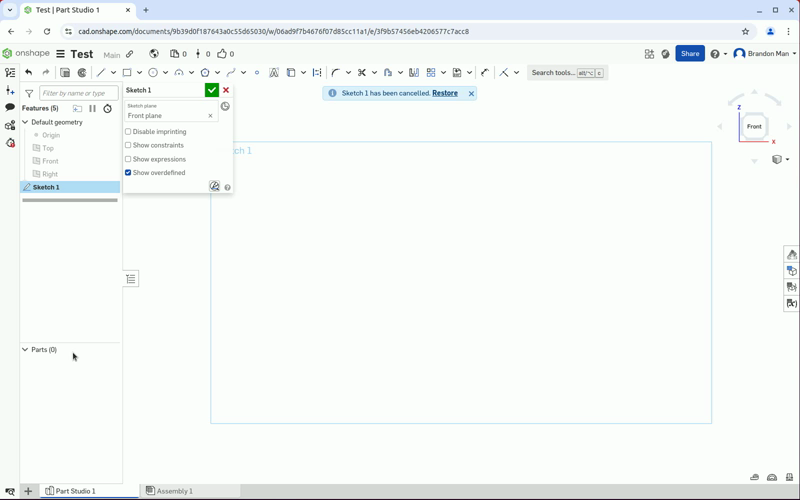
key(y)
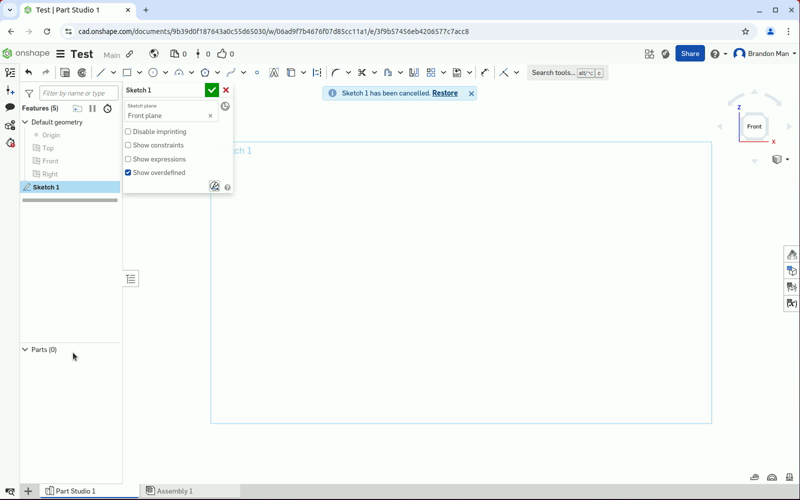
key(l)
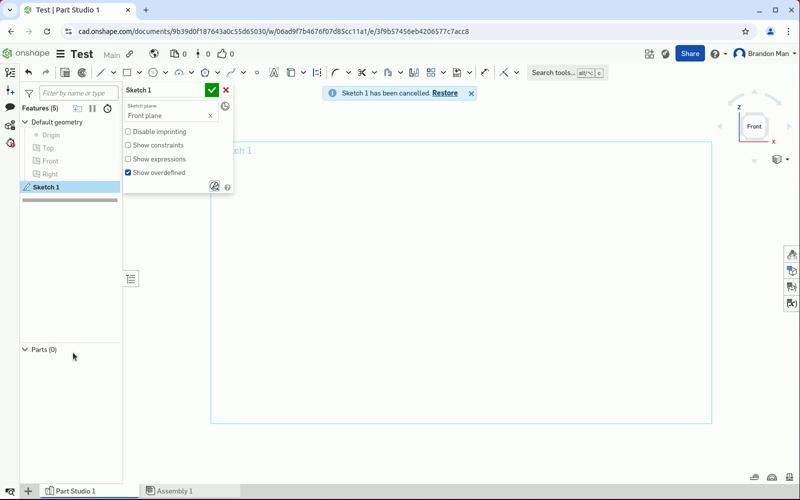
key_down(shift)
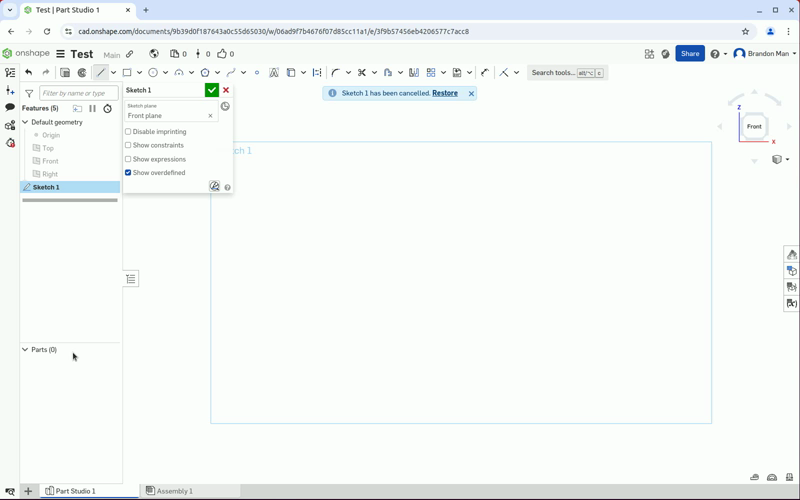
mouse_move(454, 299)
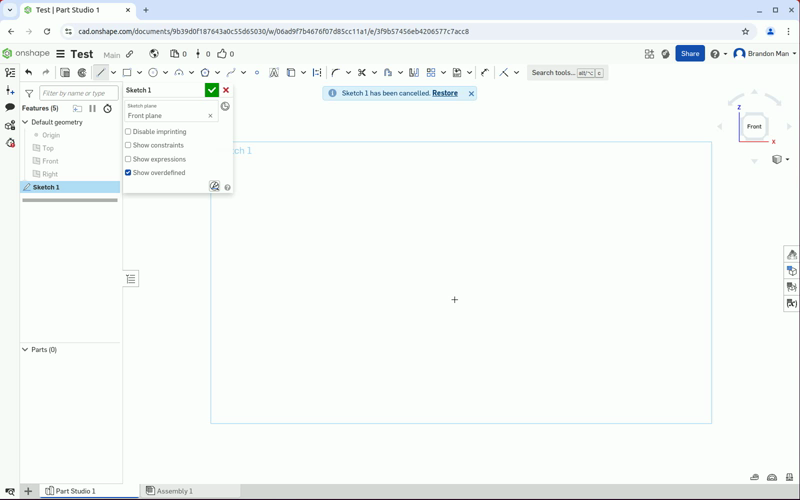
click(454, 299)
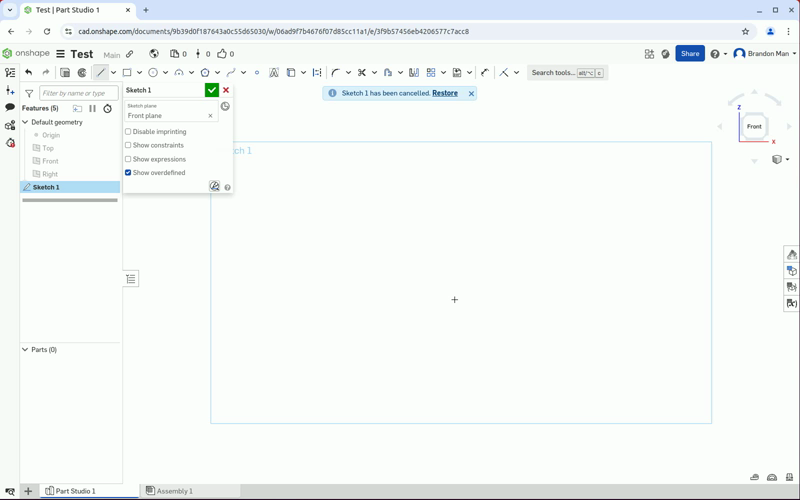
key_up(shift)
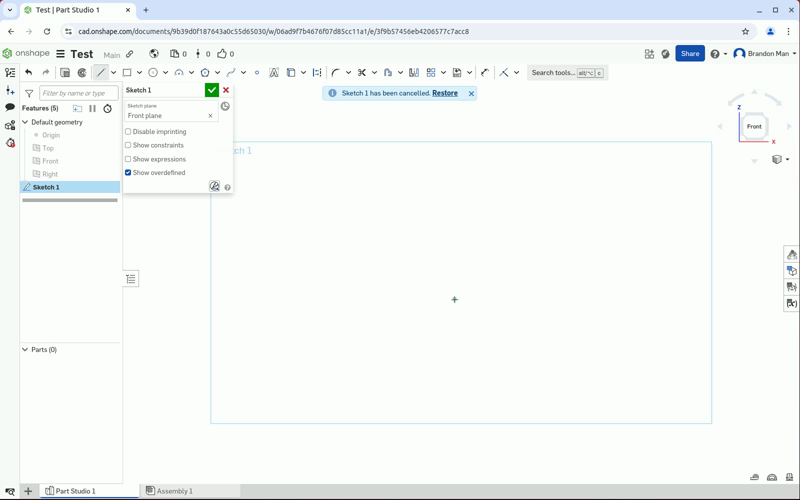
key_down(shift)
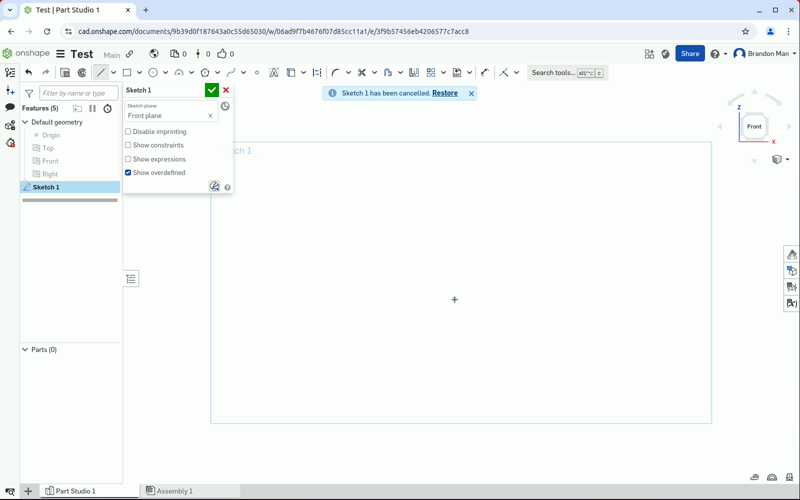
mouse_move(484, 299)
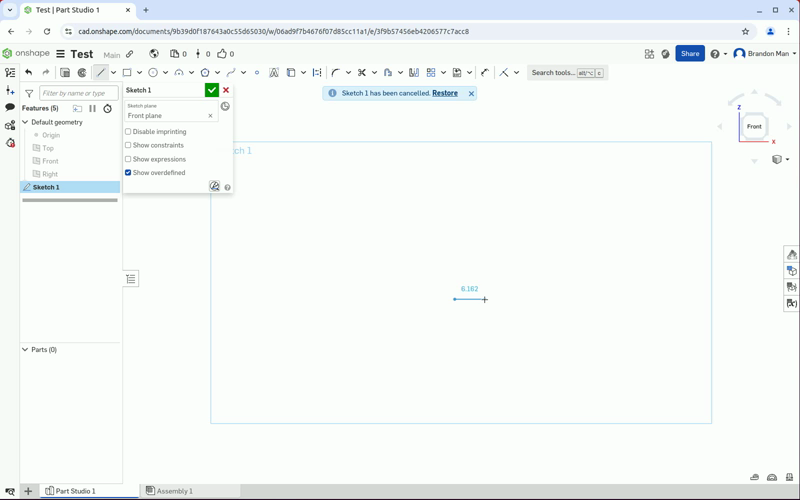
mouse_move(456, 299)
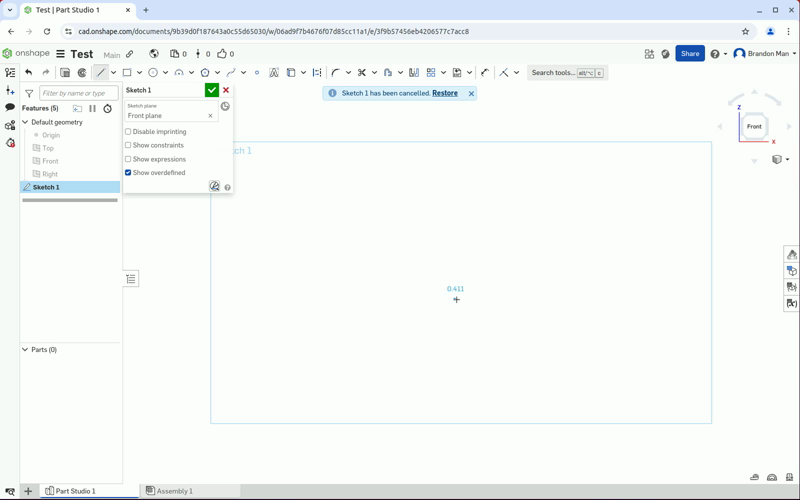
scroll(6)
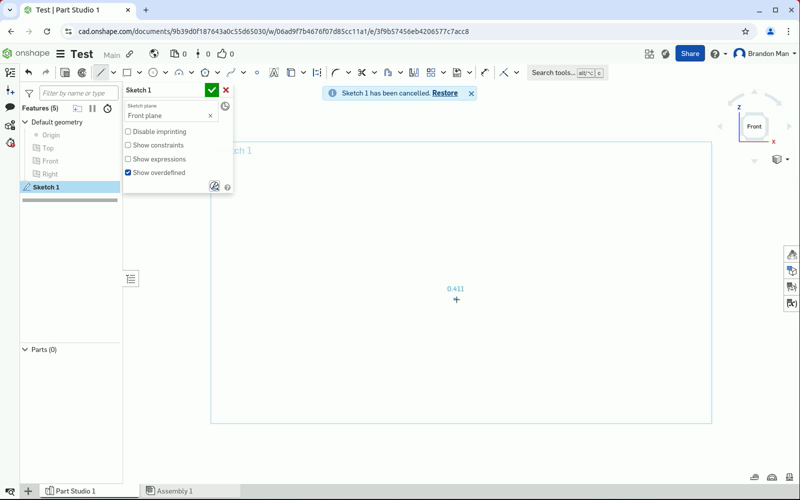
scroll(6)
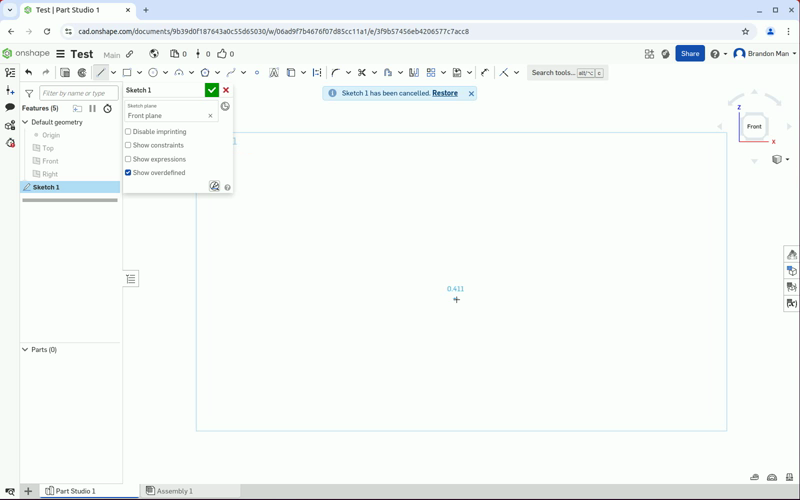
scroll(6)
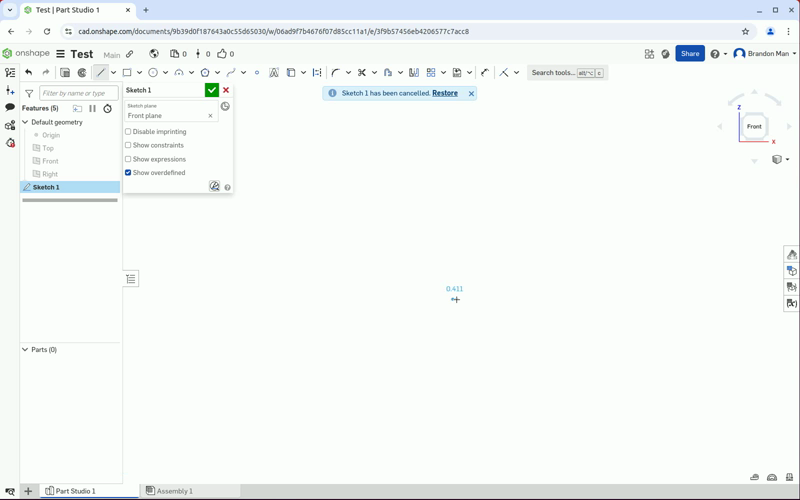
scroll(6)
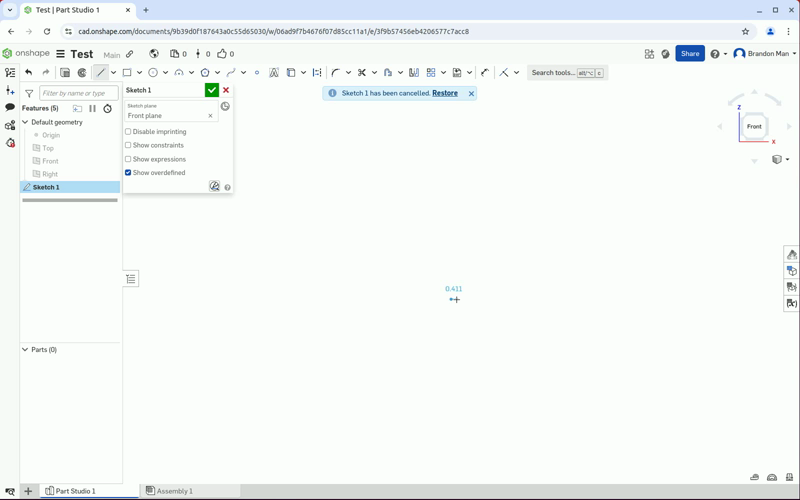
scroll(6)
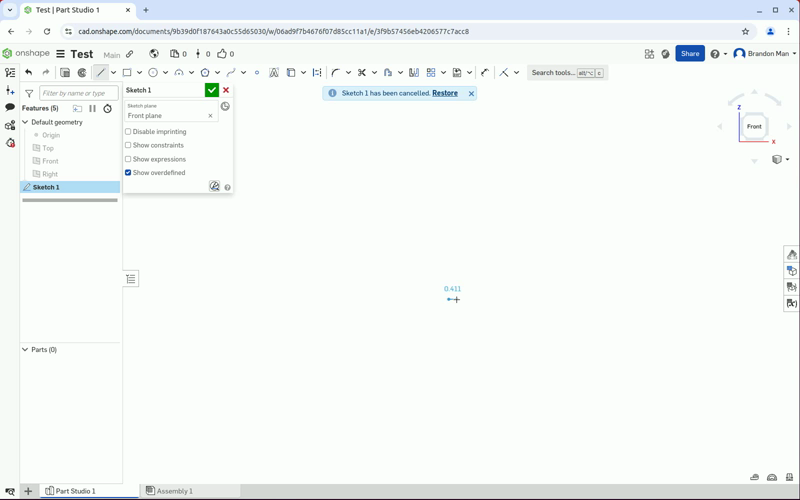
scroll(6)
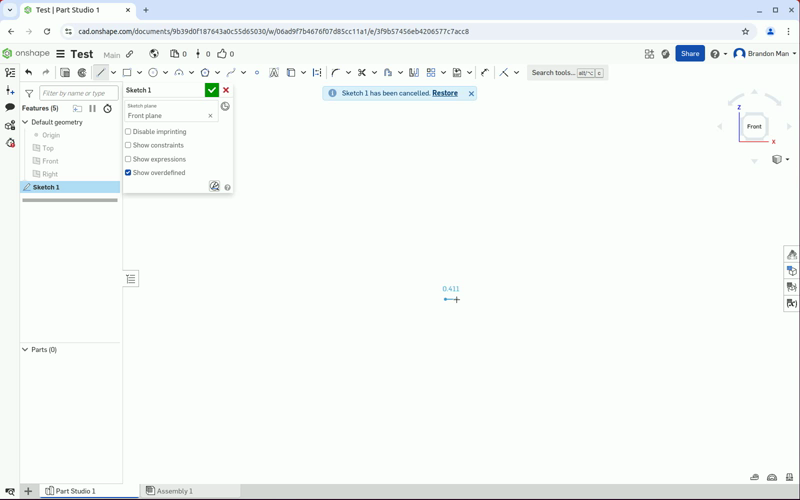
scroll(6)
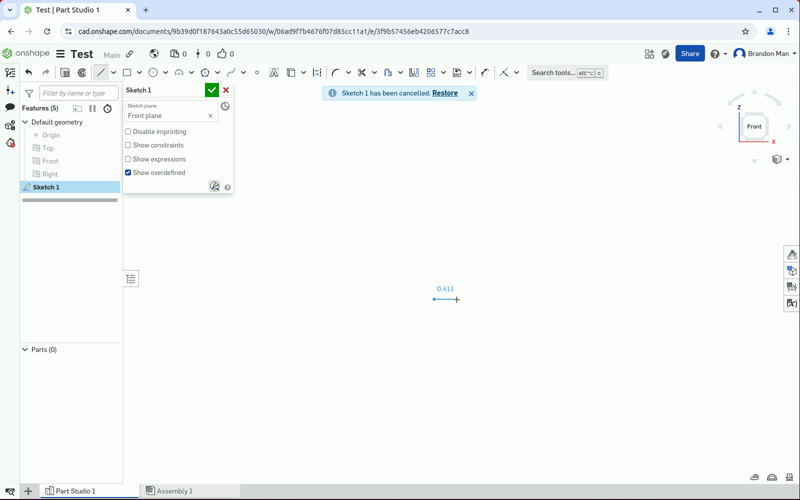
click(456, 299)
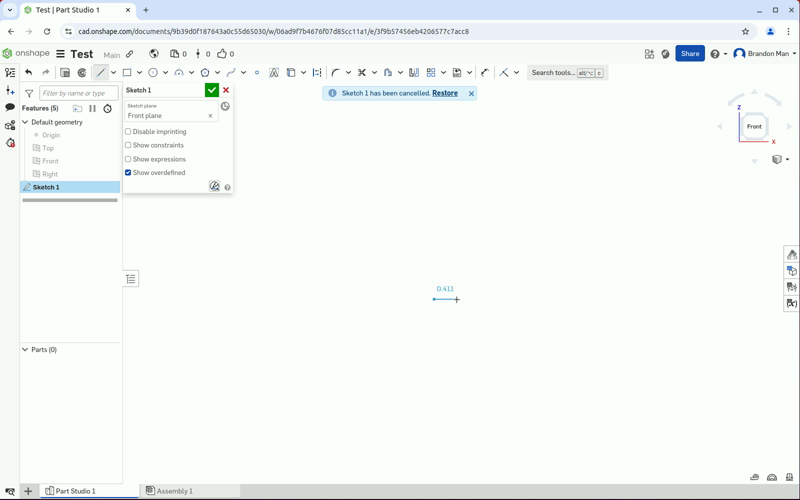
scroll(-6)
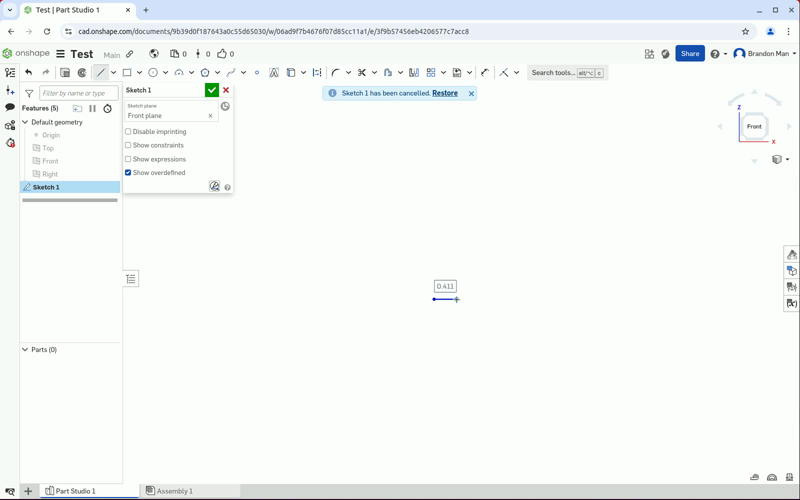
scroll(-6)
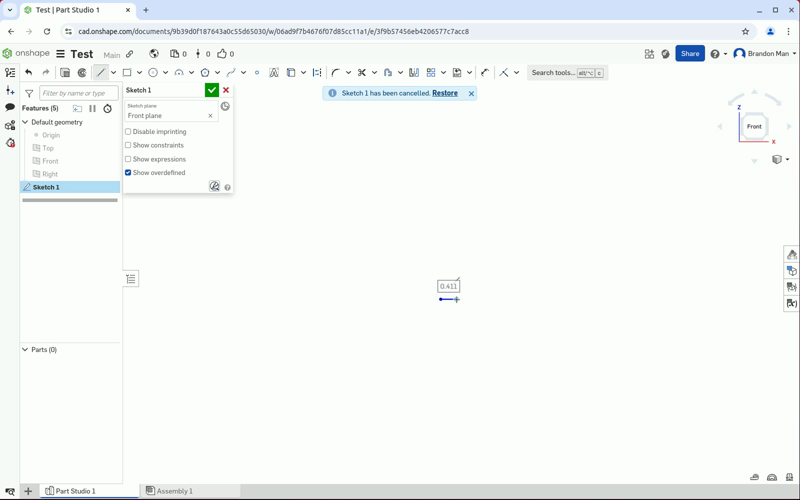
scroll(-6)
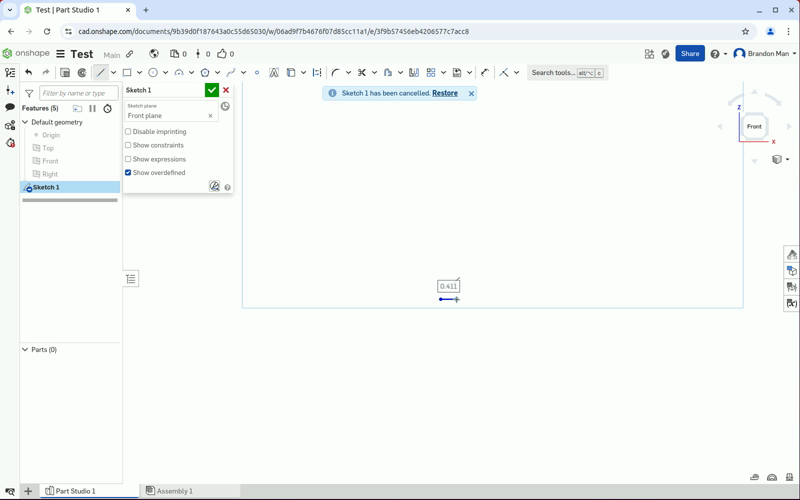
scroll(-6)
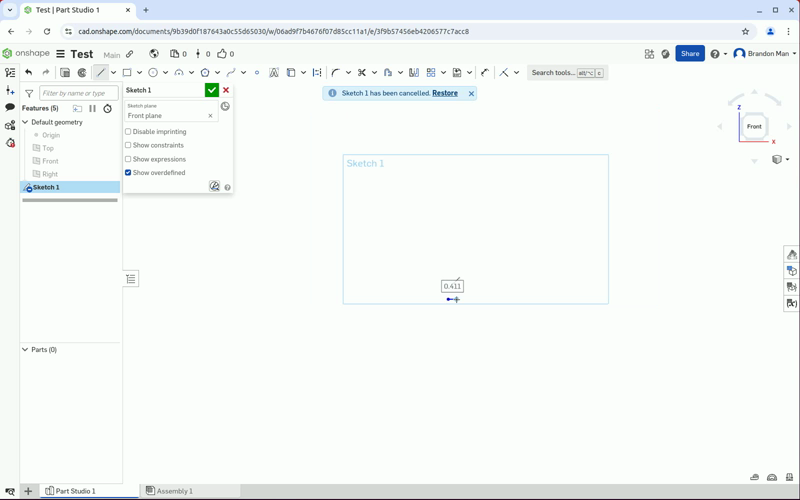
scroll(-6)
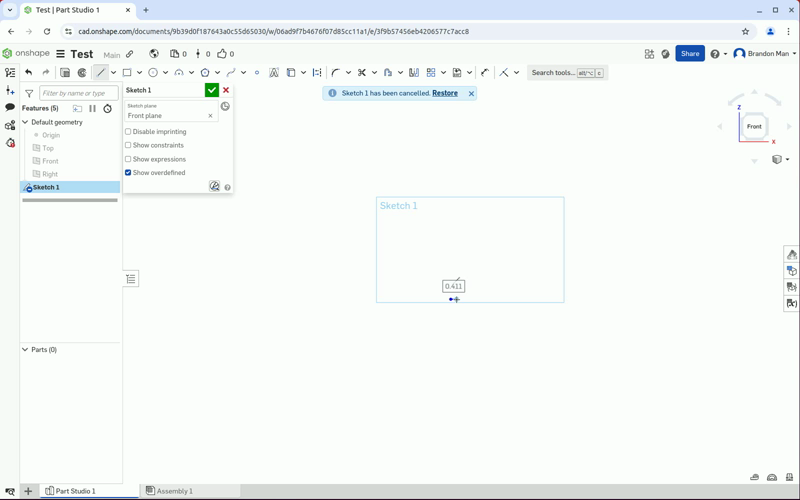
scroll(-6)
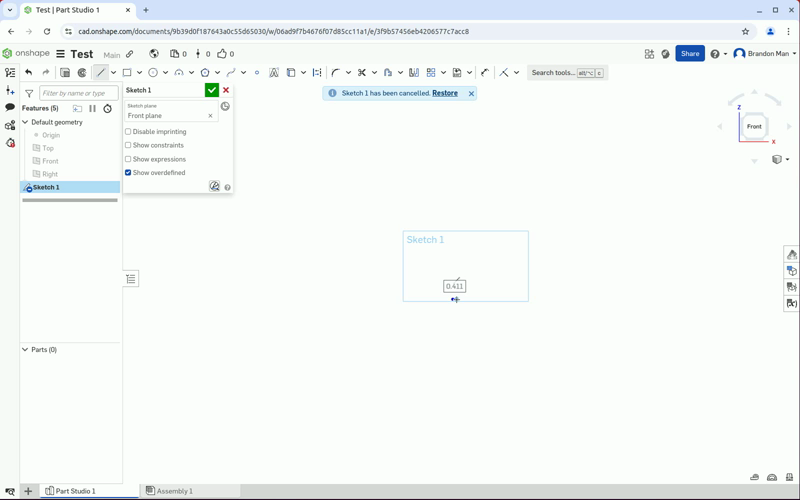
scroll(-6)
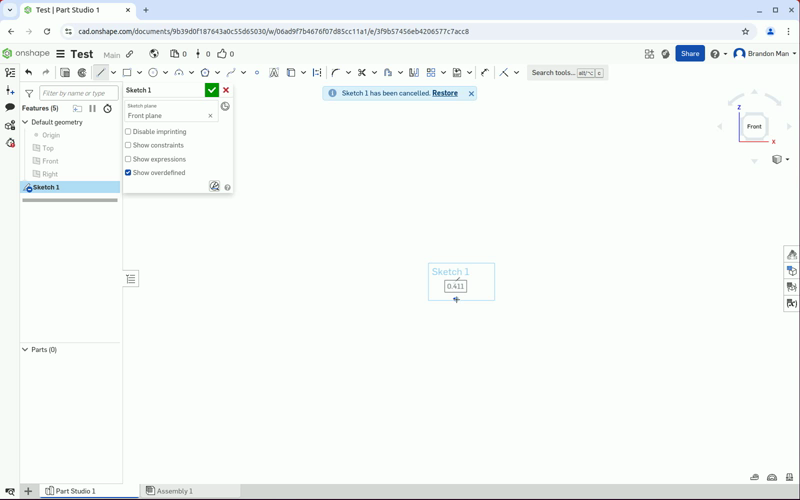
key_up(shift)
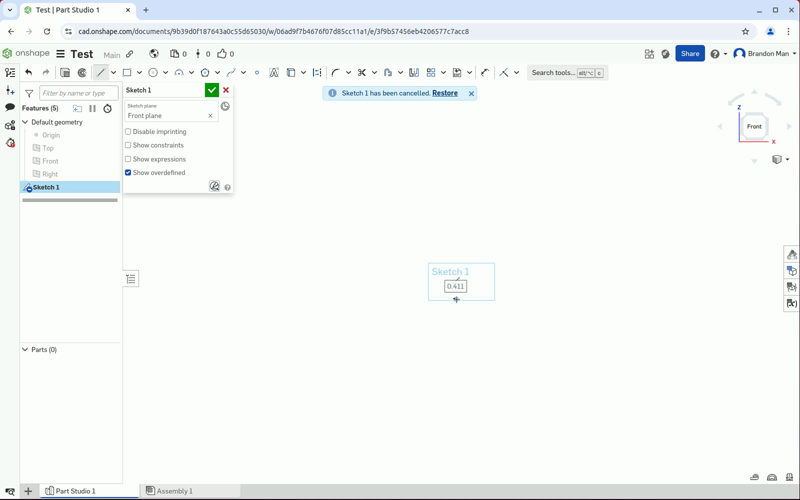
key_down(shift)
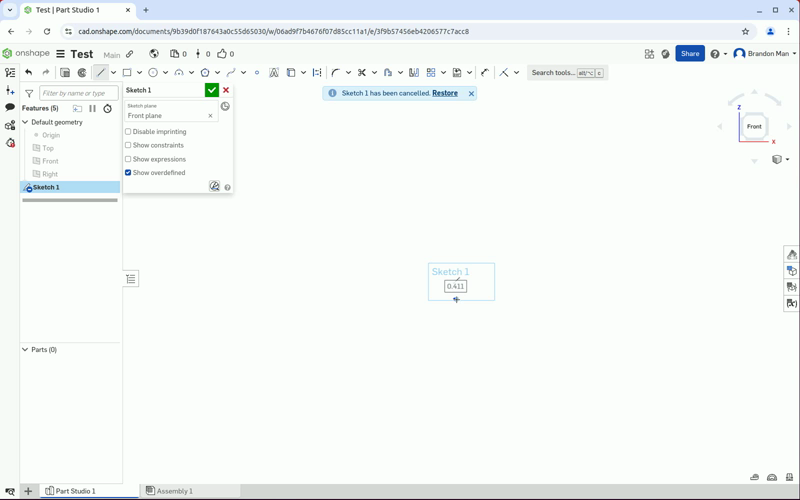
mouse_move(486, 299)
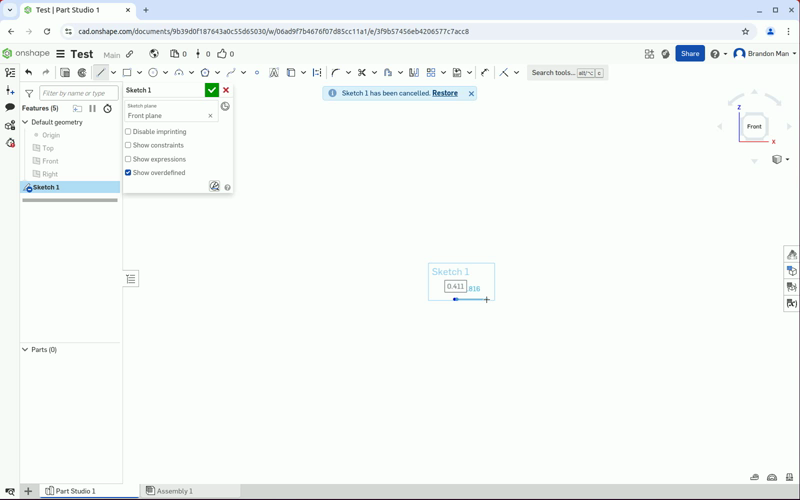
mouse_move(456, 264)
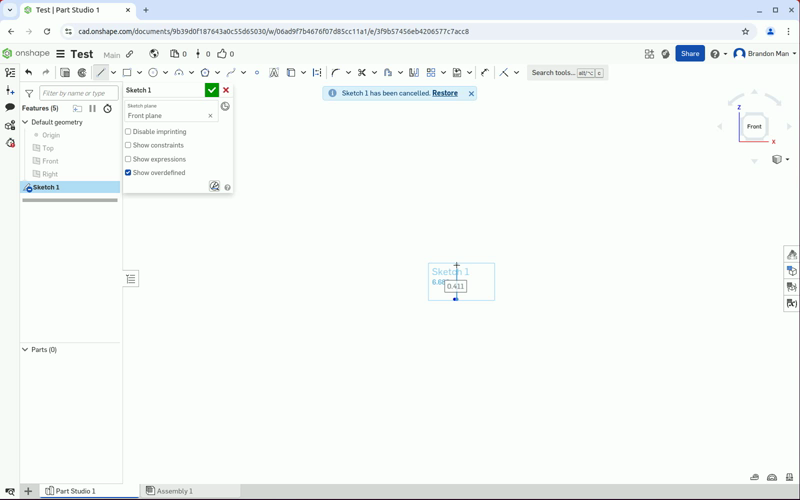
click(456, 264)
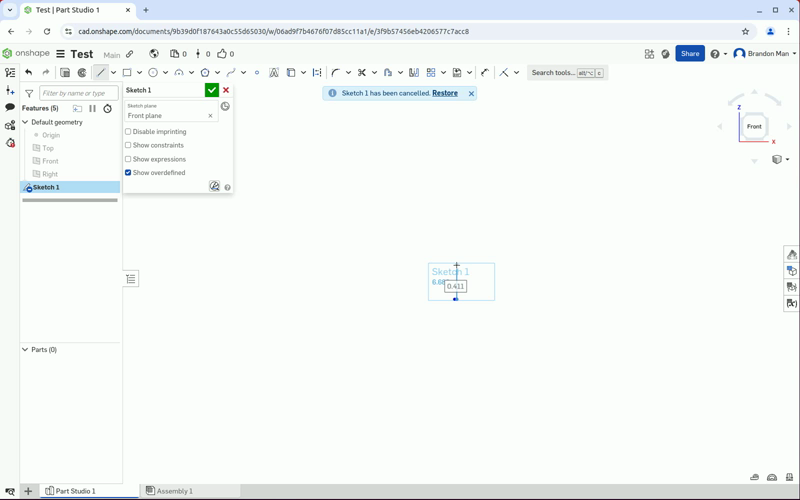
key_up(shift)
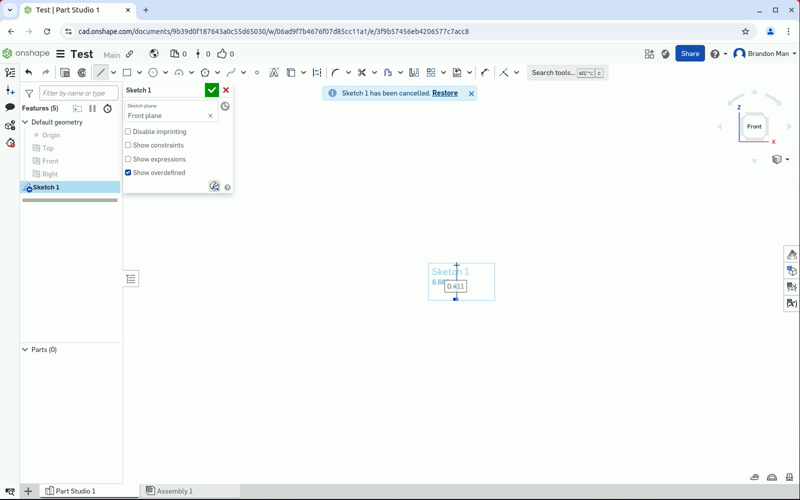
key_down(shift)
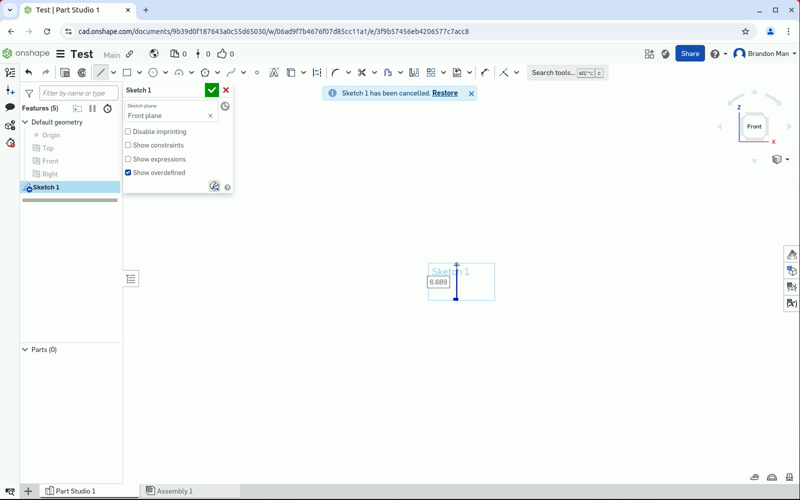
mouse_move(486, 264)
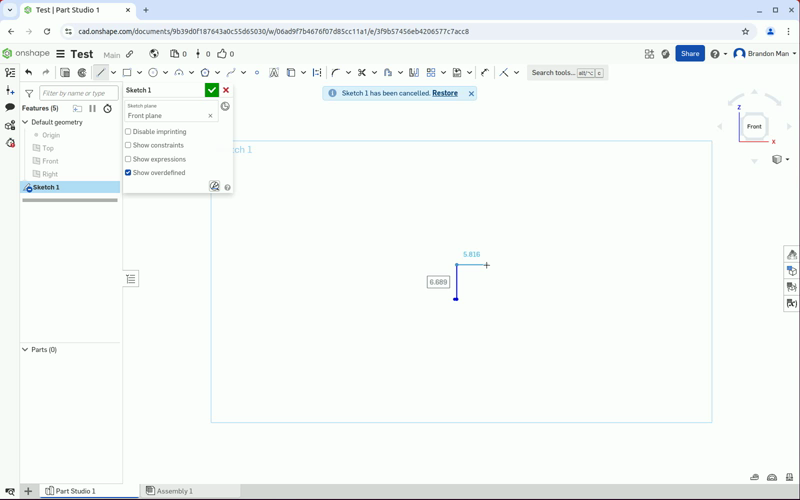
mouse_move(454, 264)
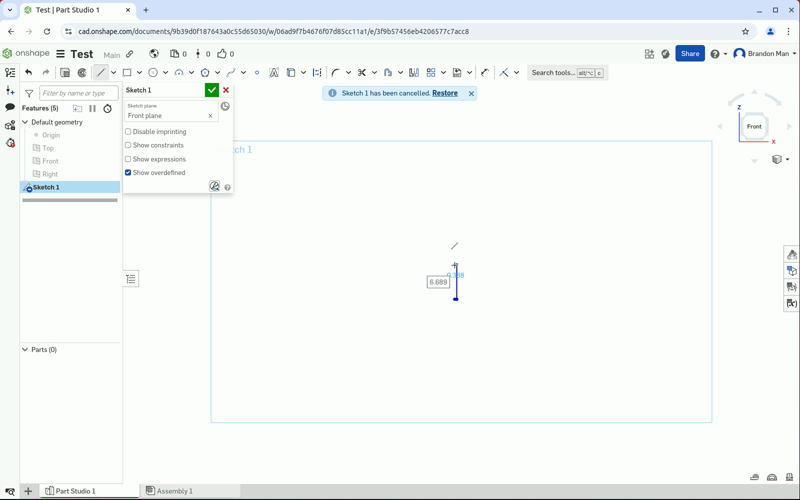
scroll(6)
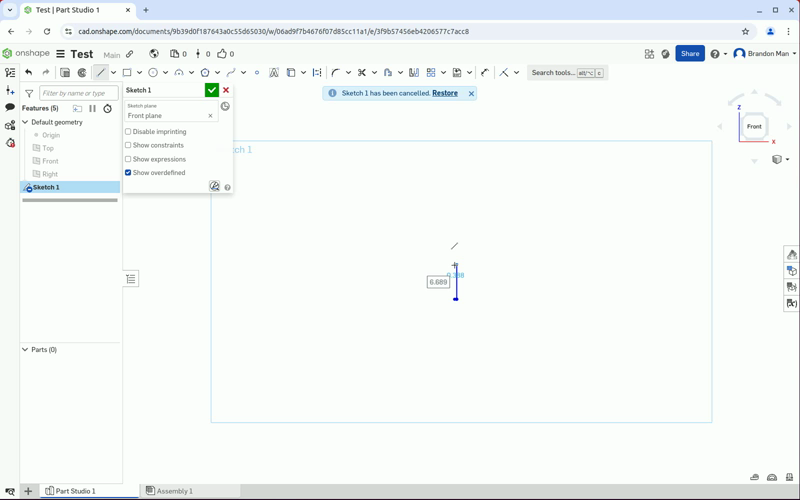
scroll(6)
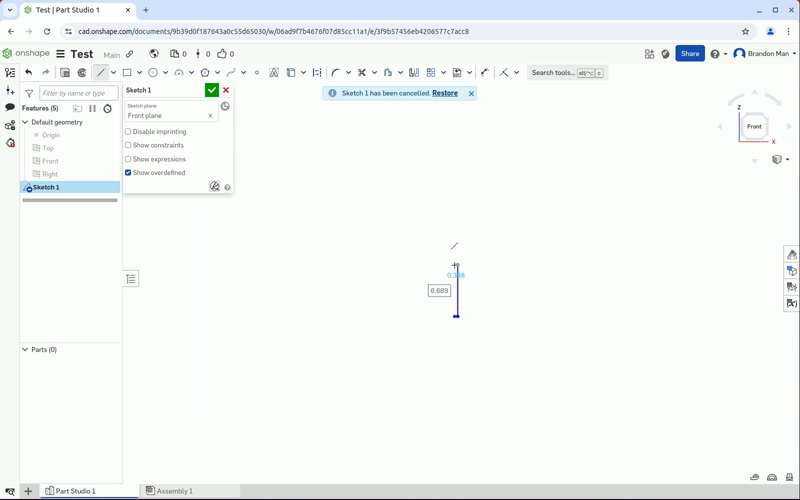
scroll(6)
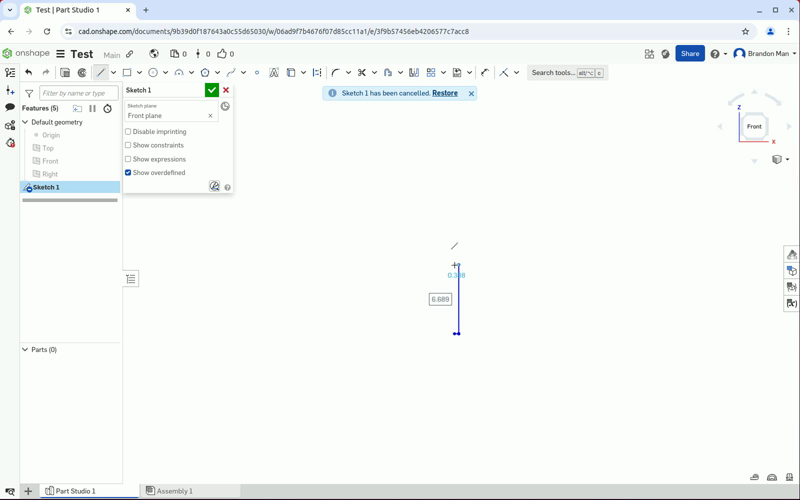
scroll(6)
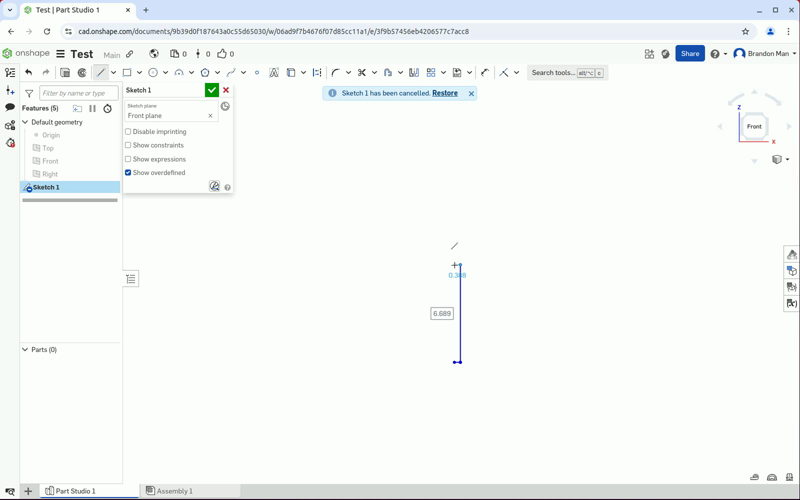
scroll(6)
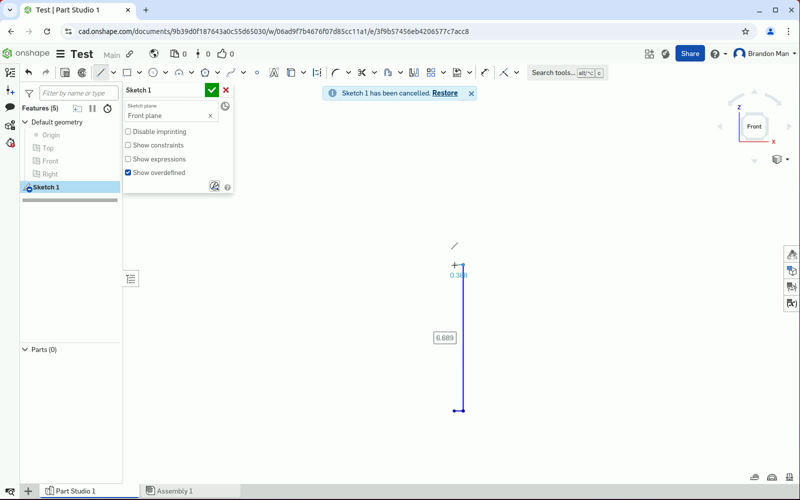
scroll(6)
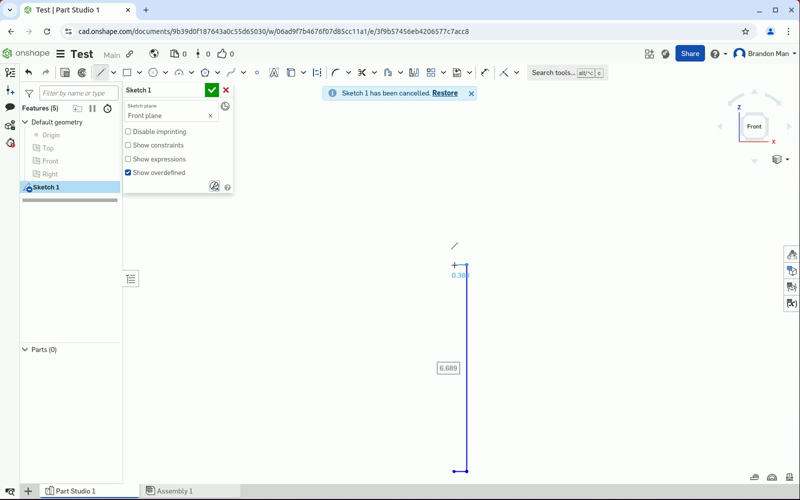
scroll(6)
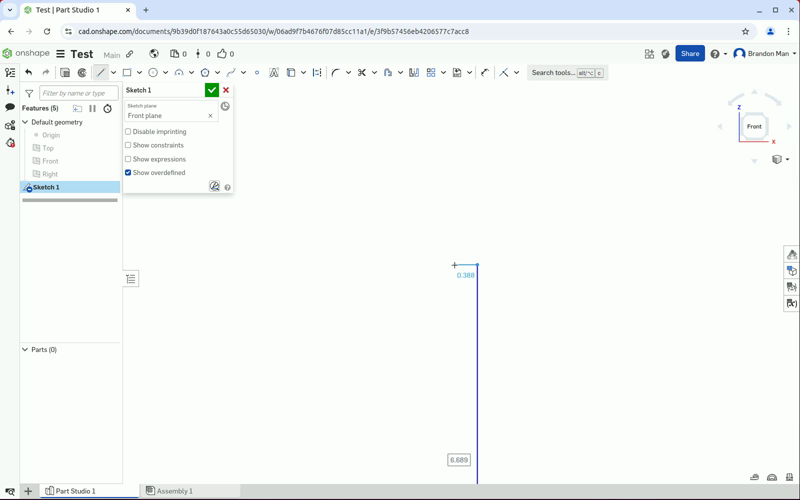
click(454, 264)
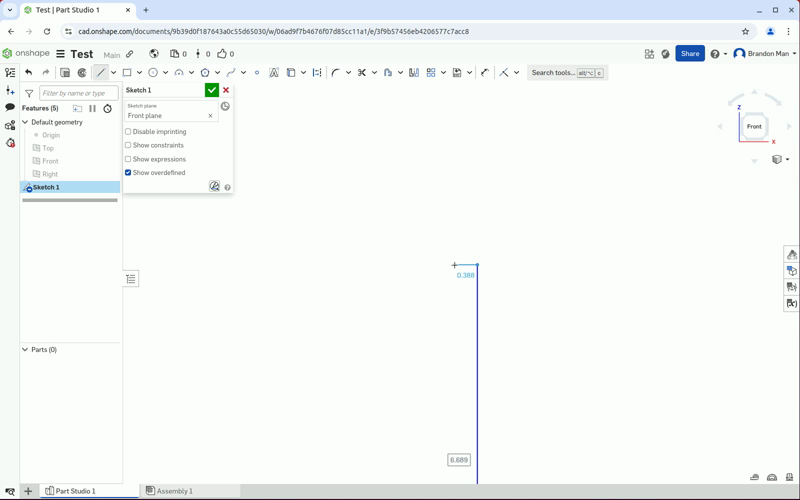
scroll(-6)
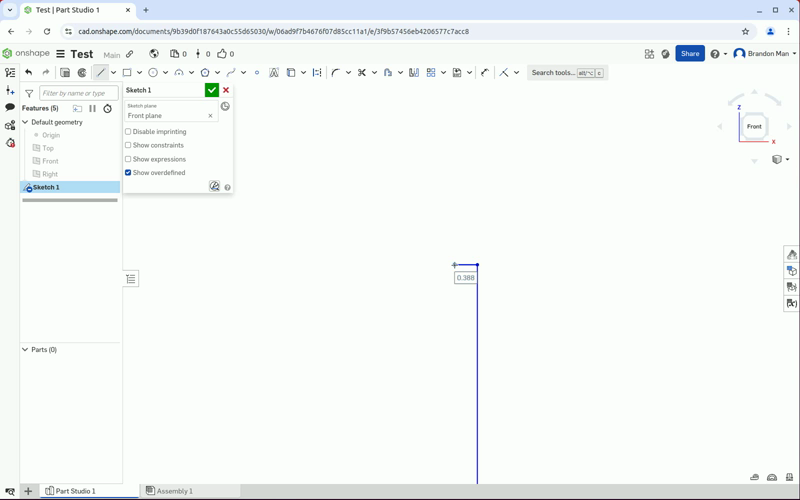
scroll(-6)
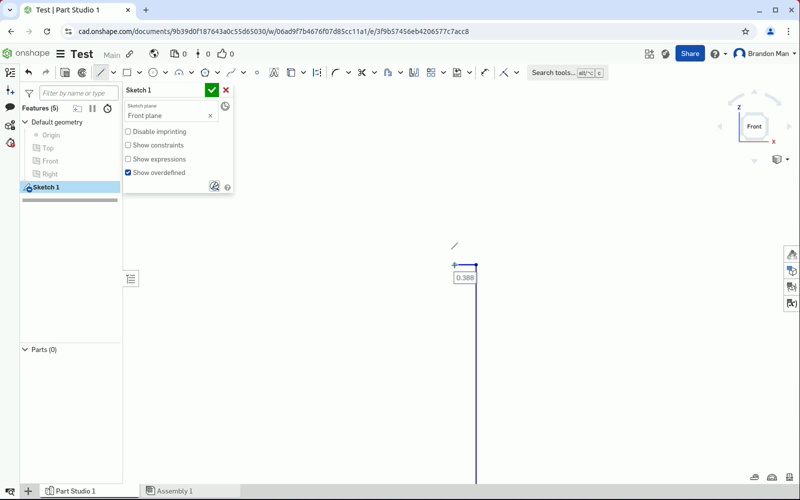
scroll(-6)
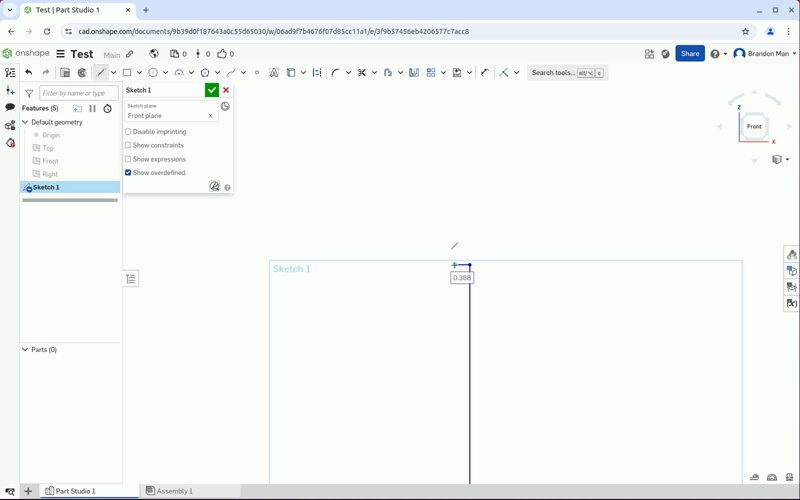
scroll(-6)
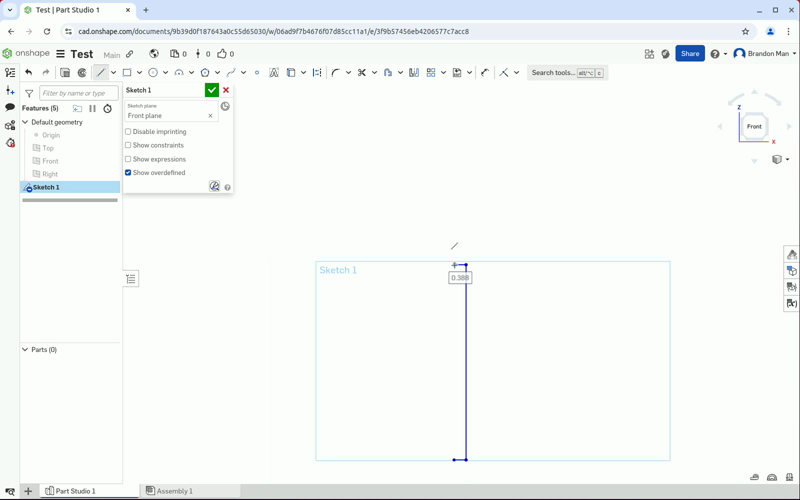
scroll(-6)
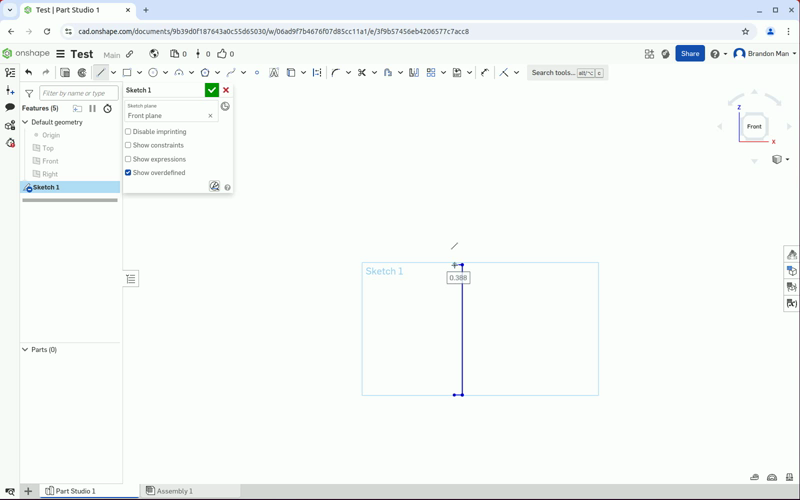
scroll(-6)
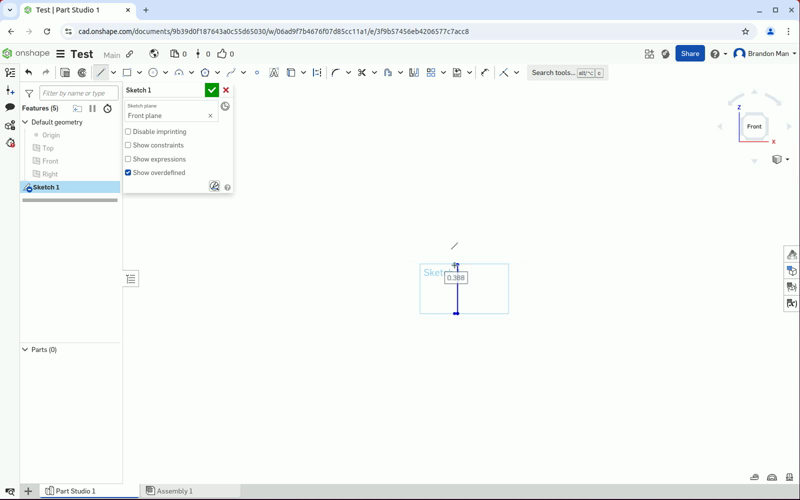
scroll(-6)
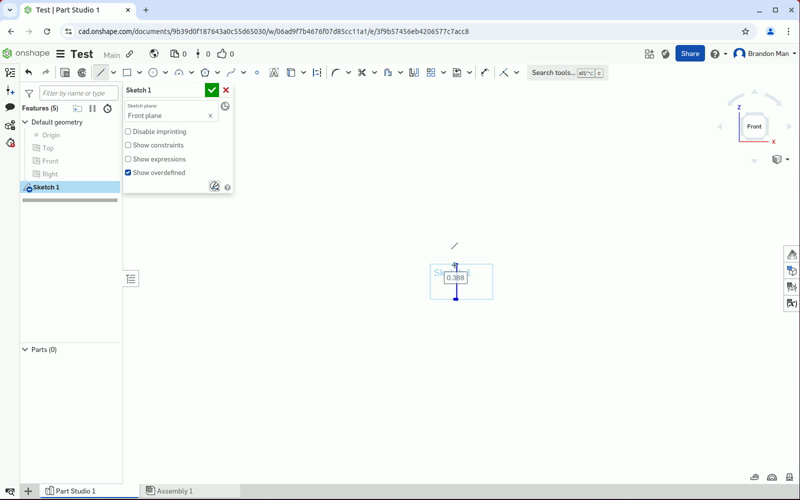
key_up(shift)
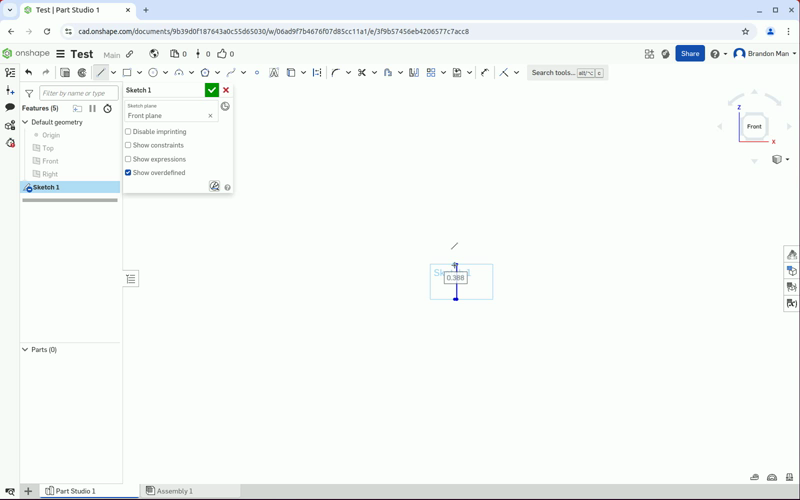
mouse_move(484, 264)
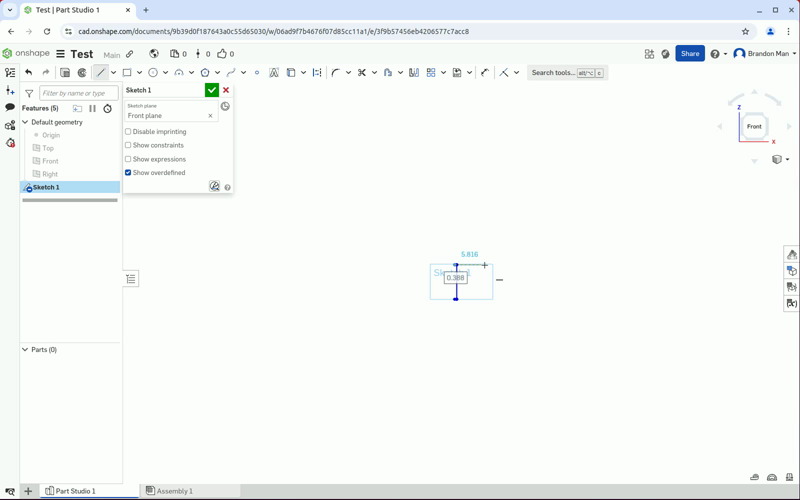
key_down(shift)
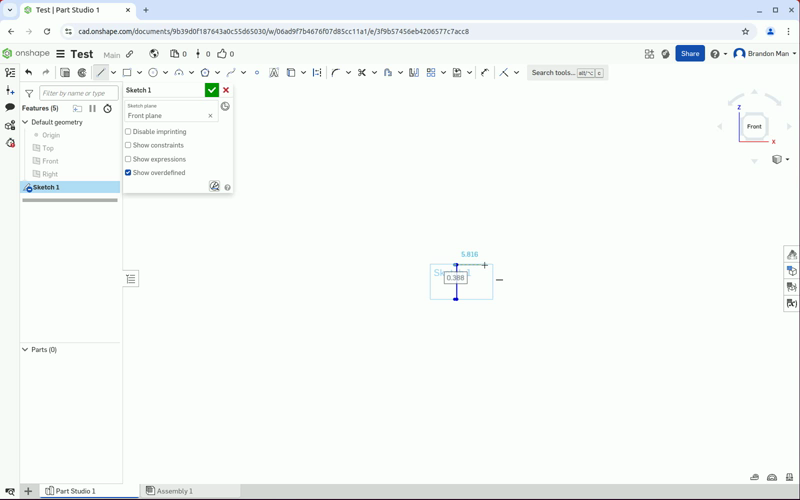
mouse_move(454, 299)
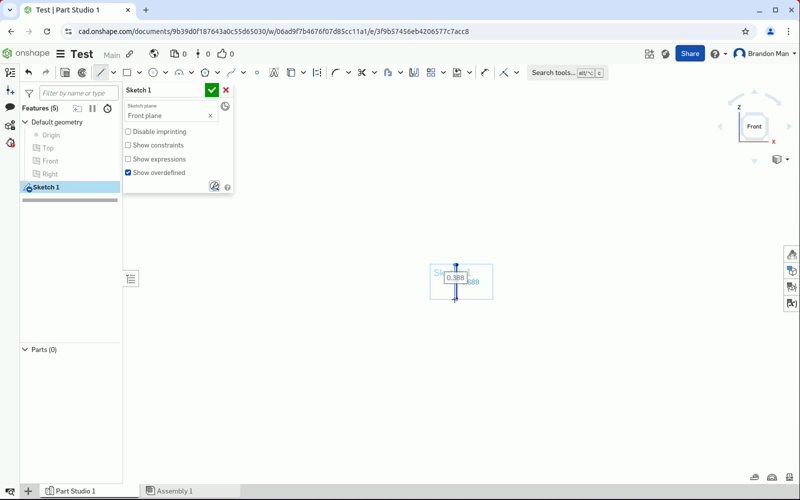
scroll(6)
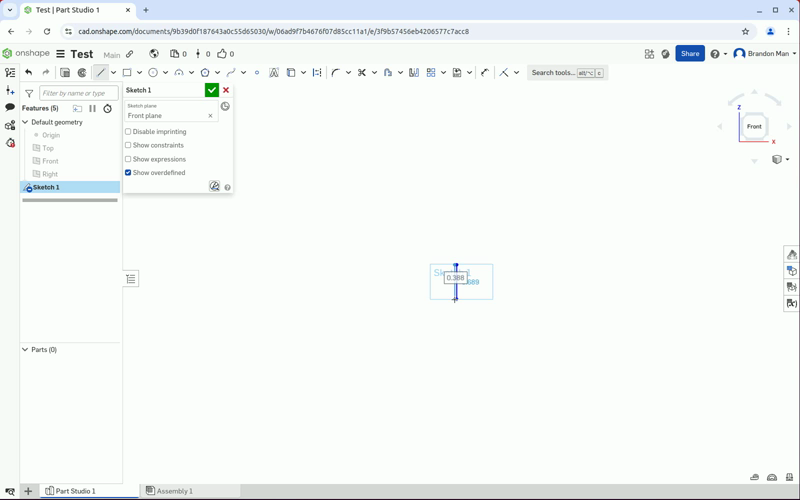
scroll(6)
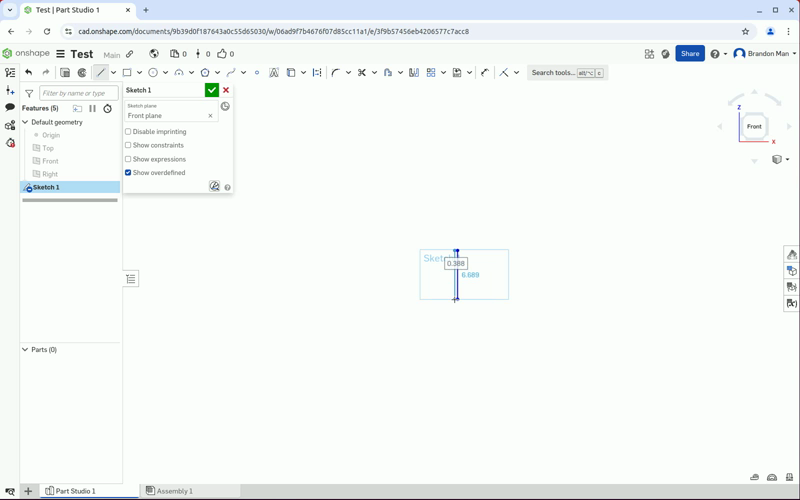
scroll(6)
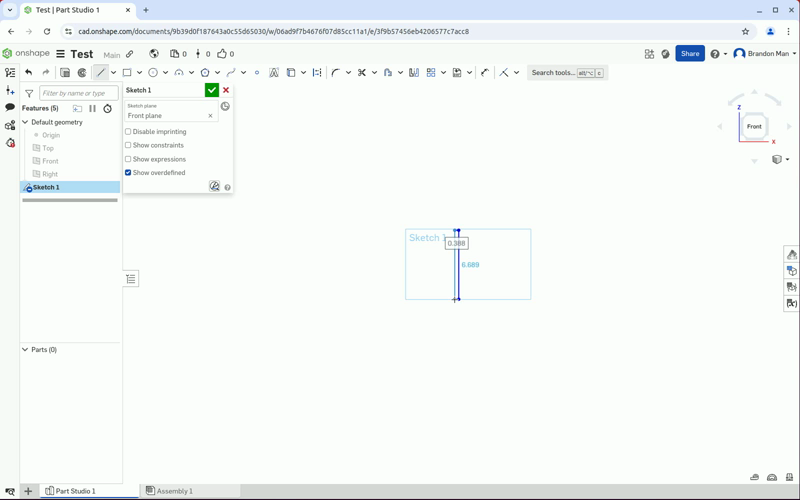
scroll(6)
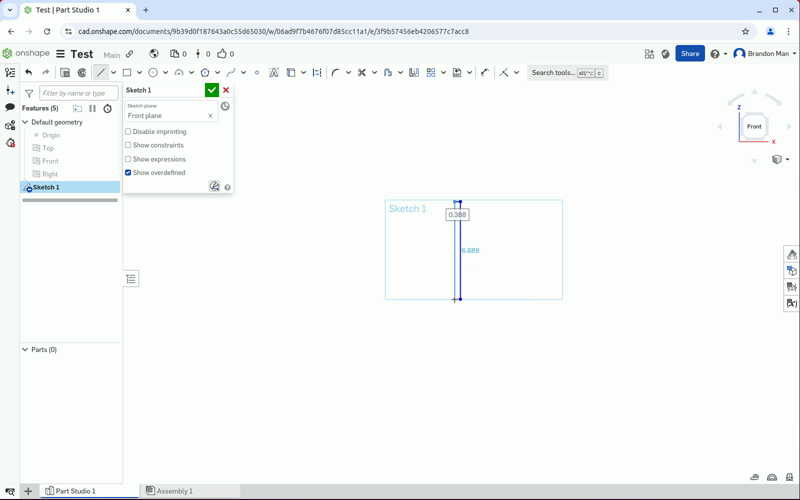
scroll(6)
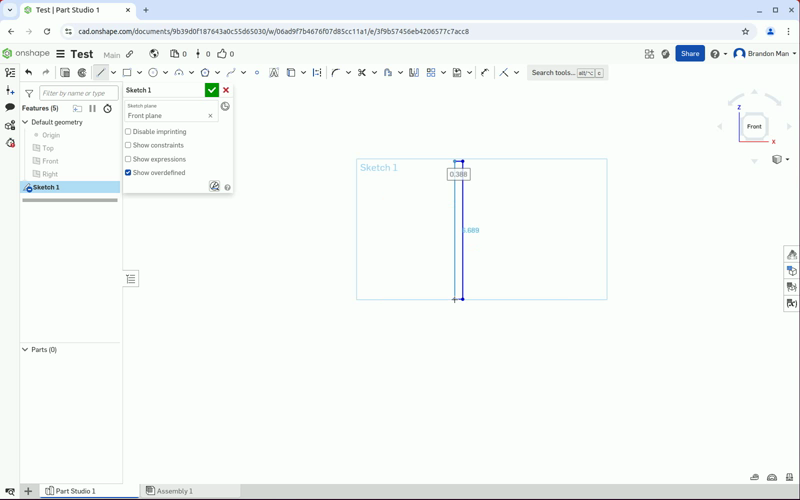
scroll(6)
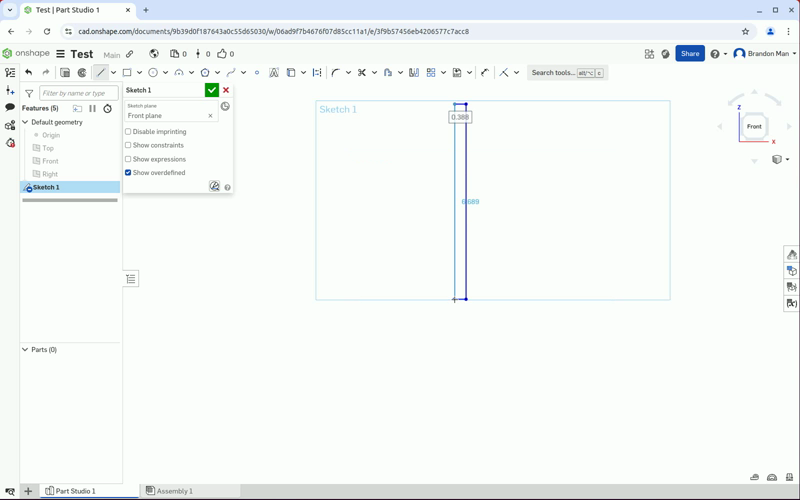
scroll(6)
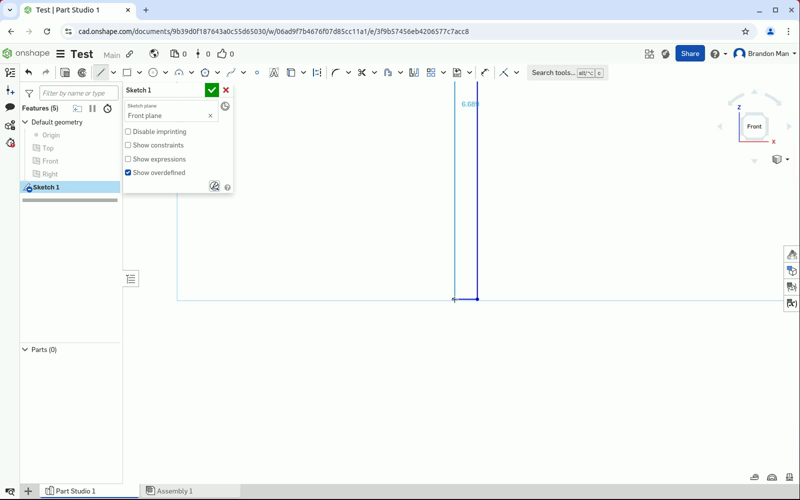
key_up(shift)
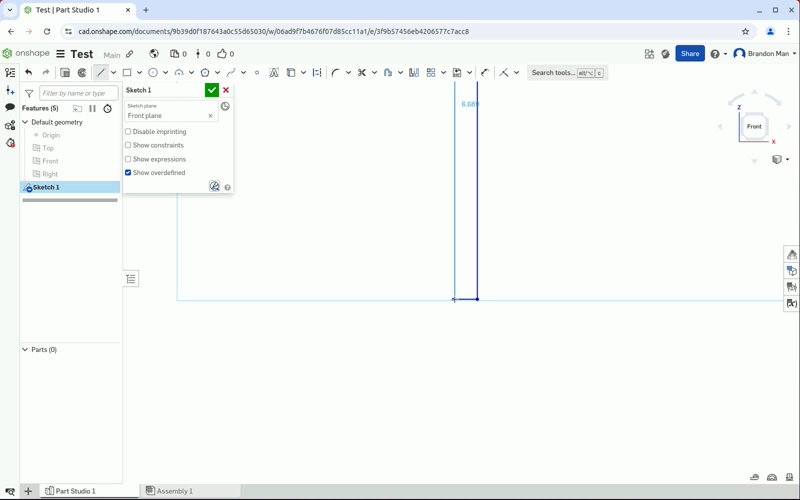
click(454, 299)
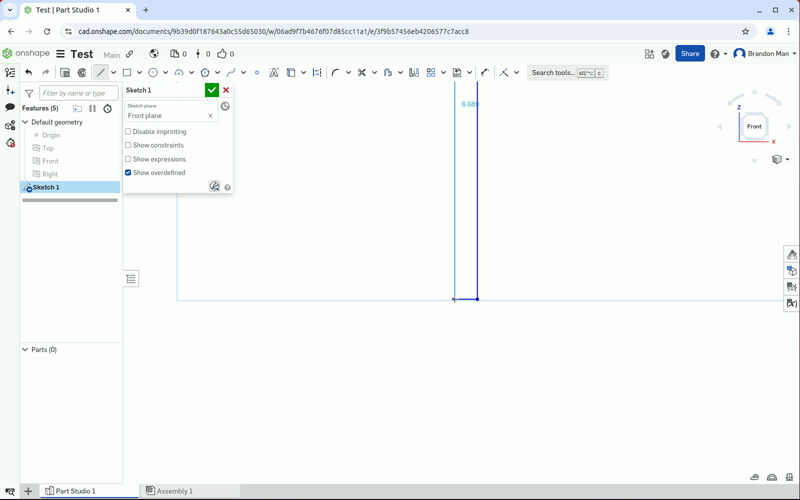
scroll(-6)
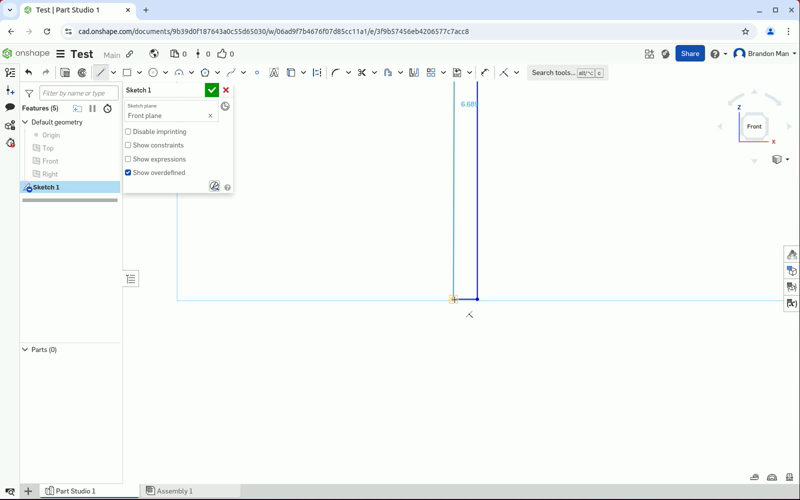
scroll(-6)
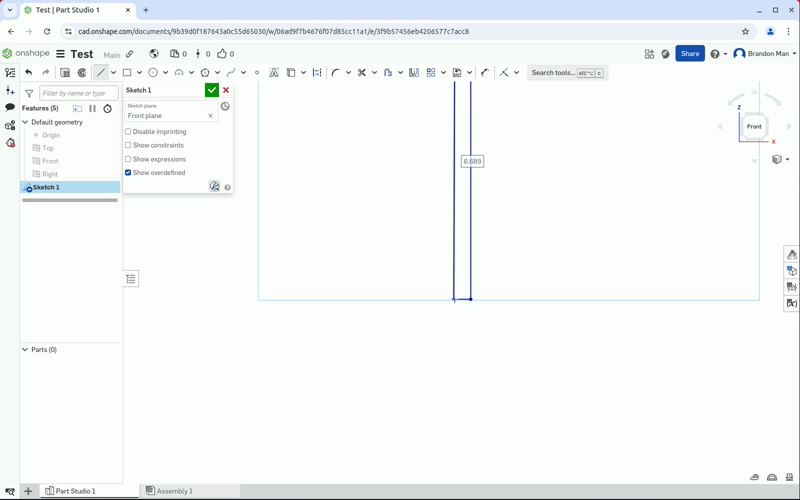
scroll(-6)
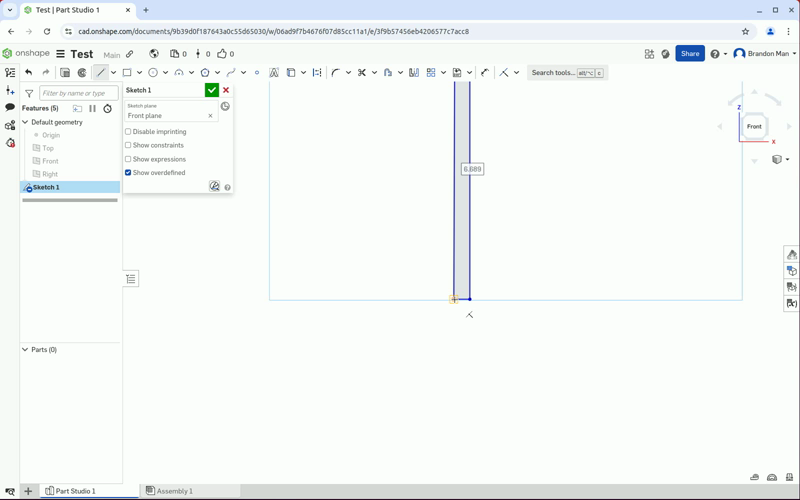
scroll(-6)
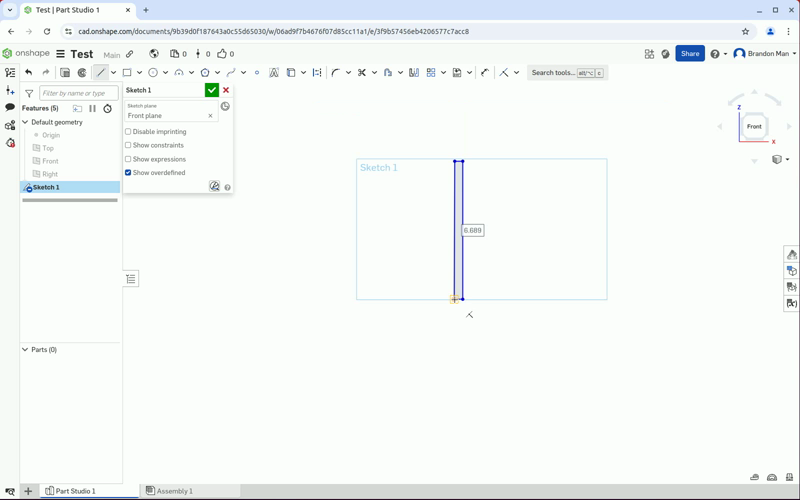
scroll(-6)
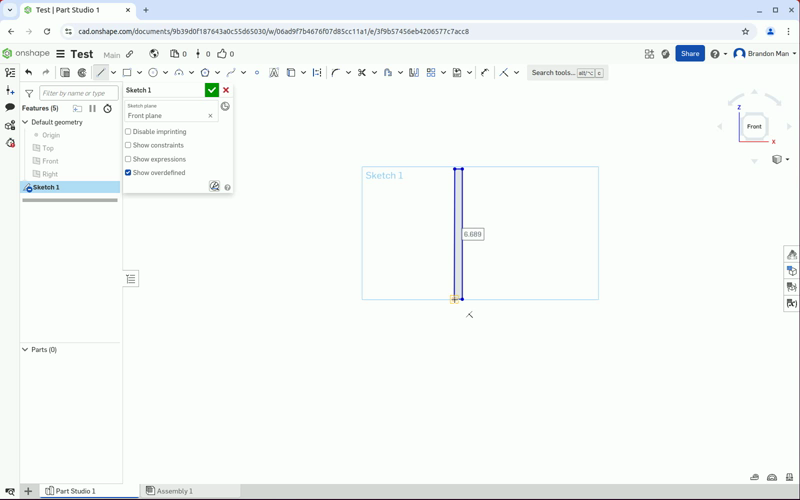
scroll(-6)
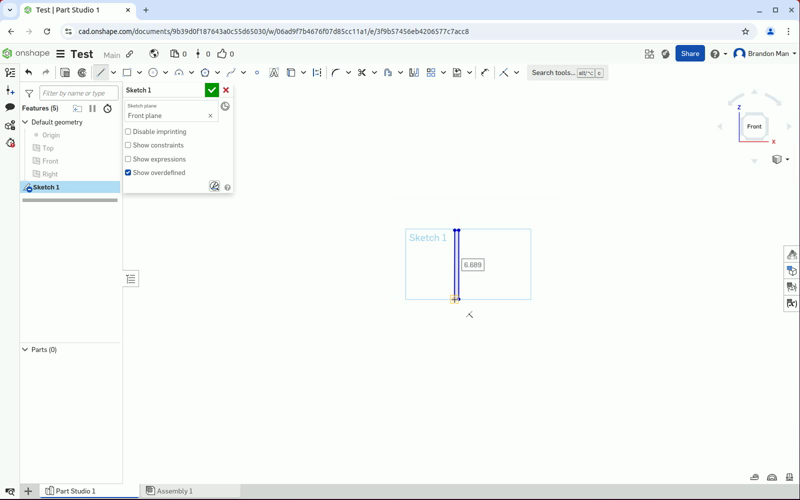
scroll(-6)
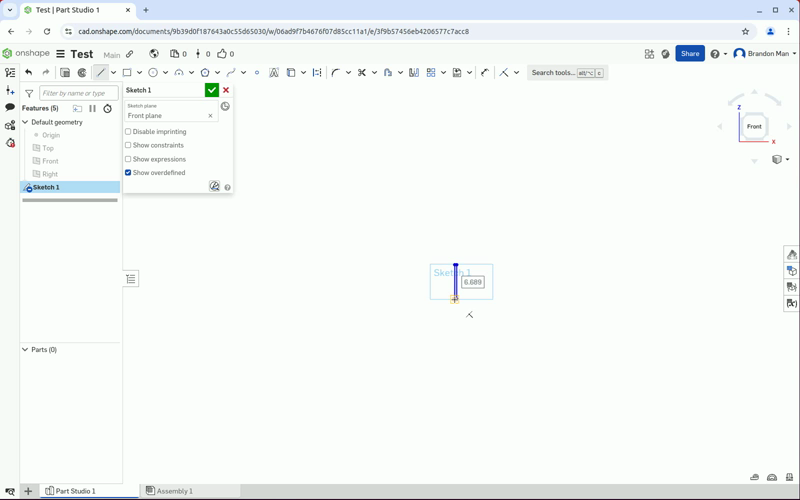
key(esc)
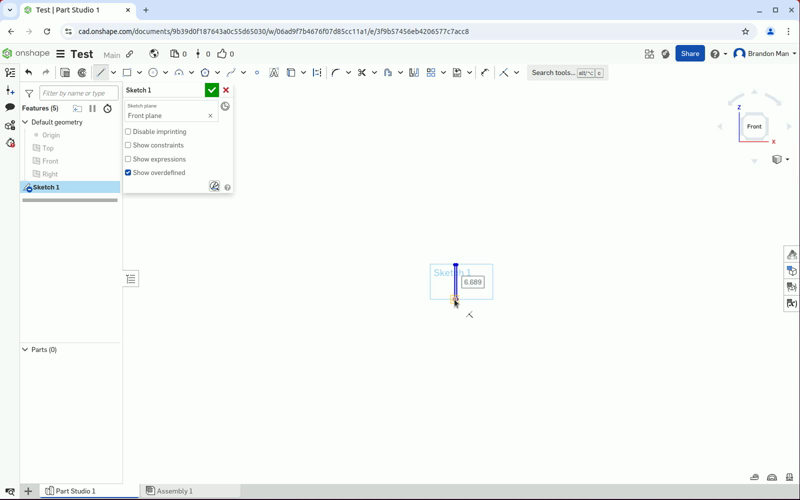
mouse_move(455, 265)
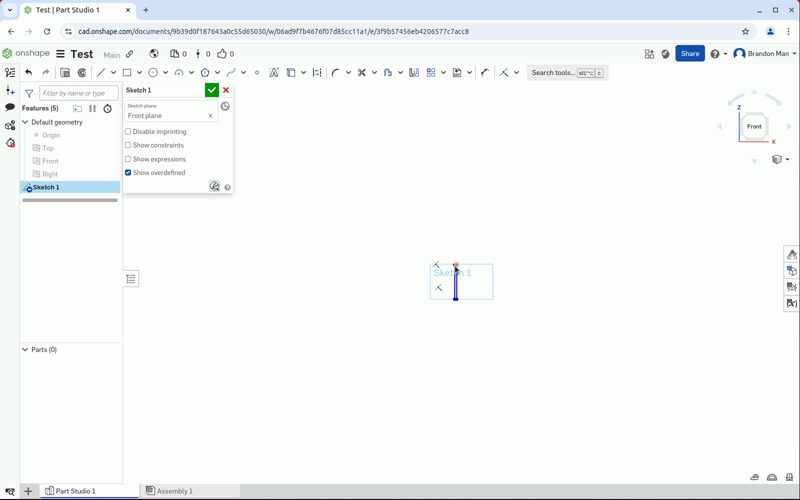
scroll(6)
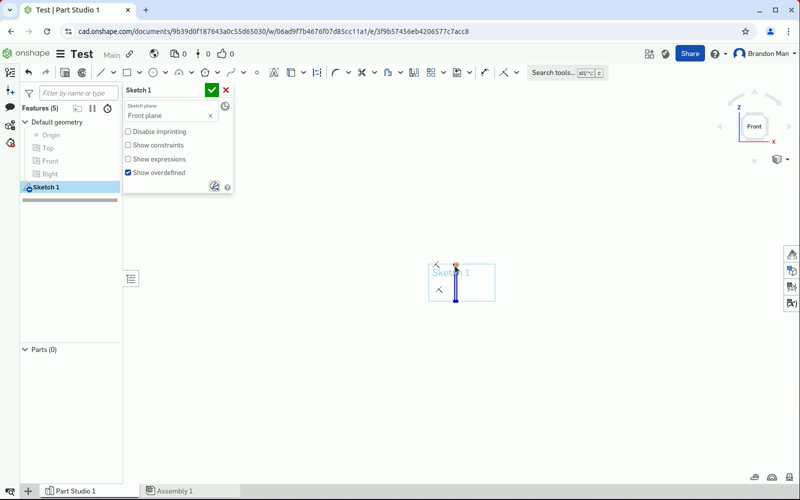
scroll(6)
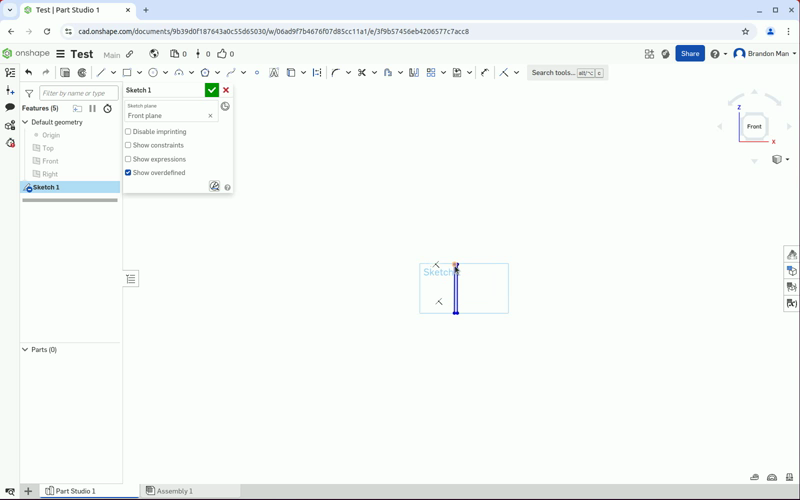
scroll(6)
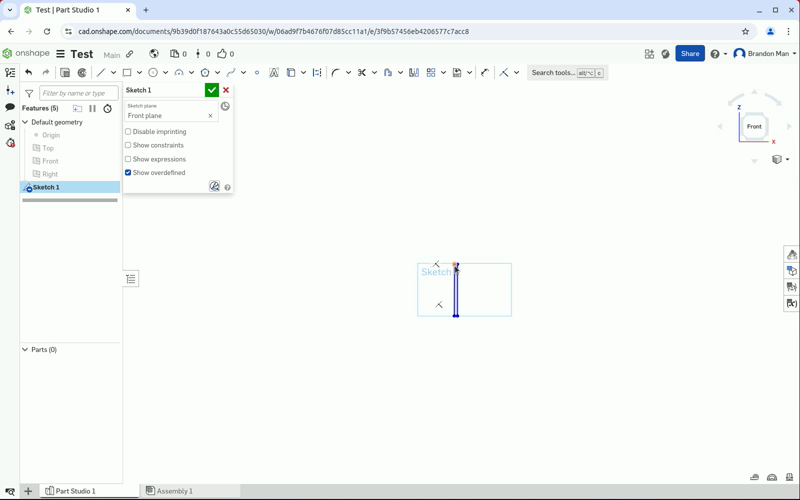
scroll(6)
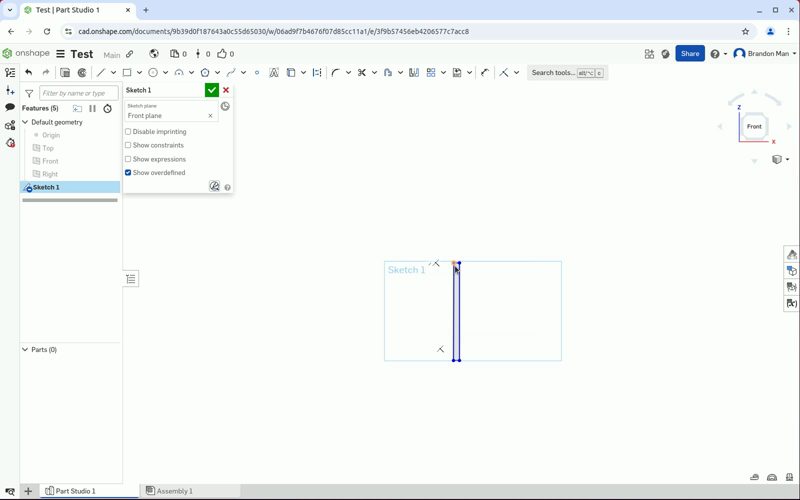
scroll(6)
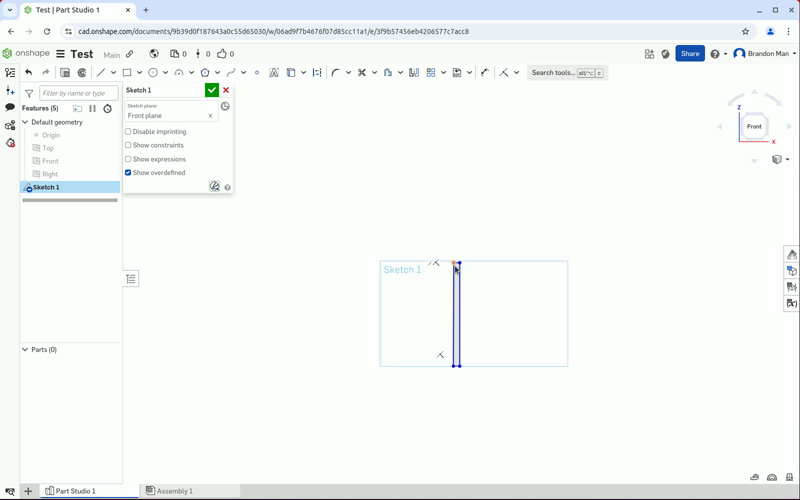
scroll(6)
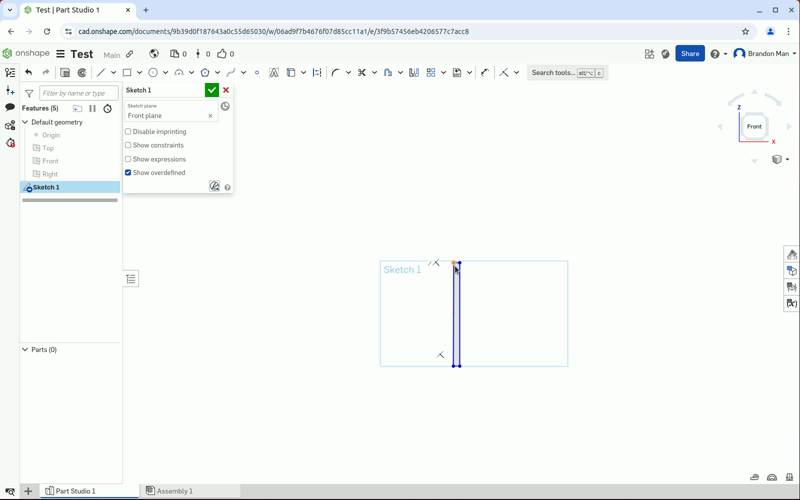
scroll(6)
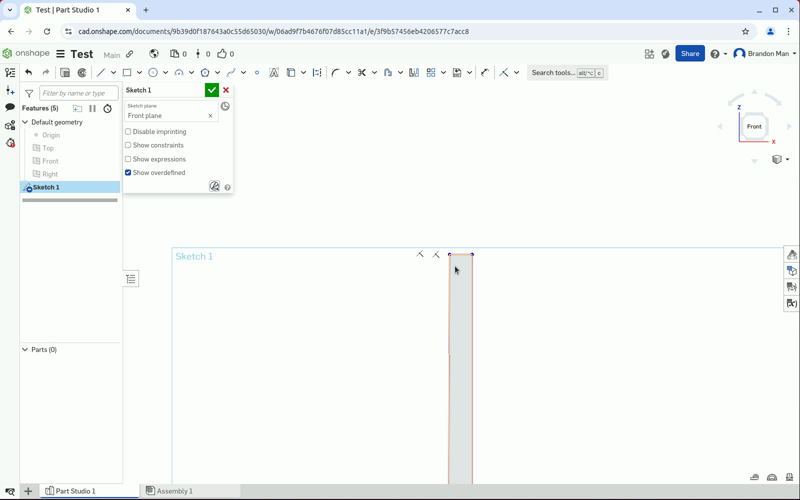
click(455, 265)
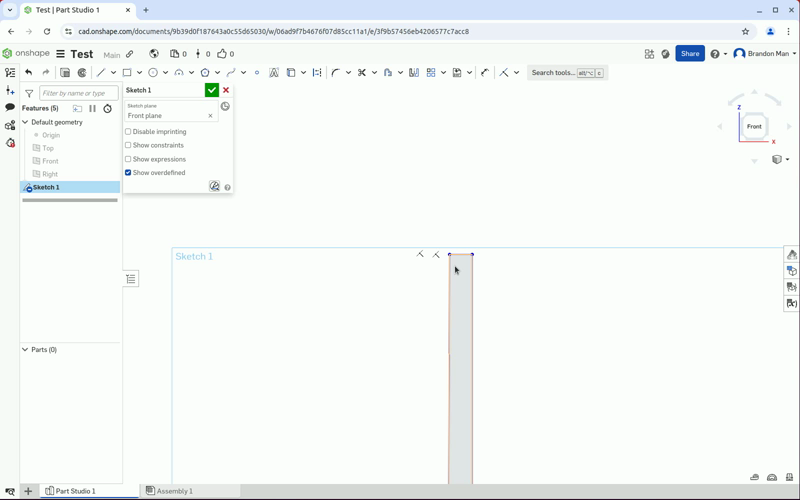
scroll(-6)
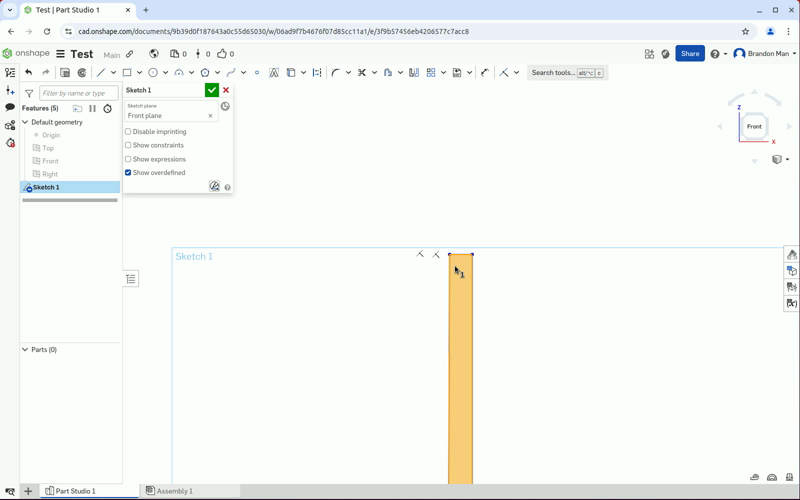
scroll(-6)
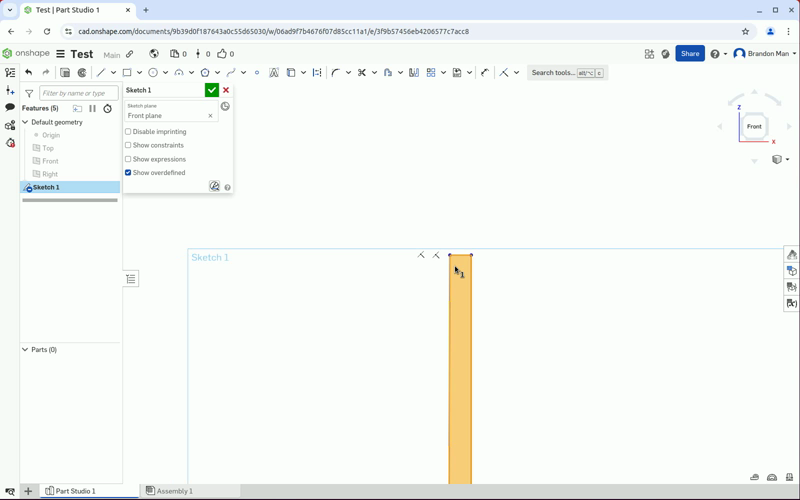
scroll(-6)
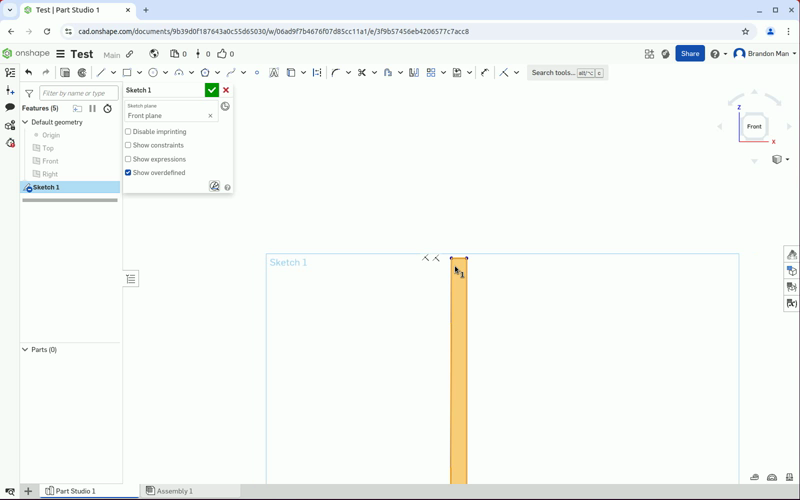
scroll(-6)
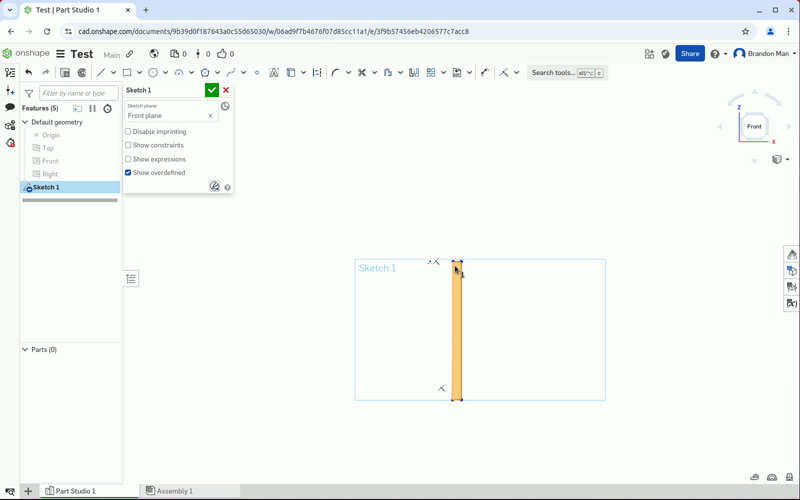
scroll(-6)
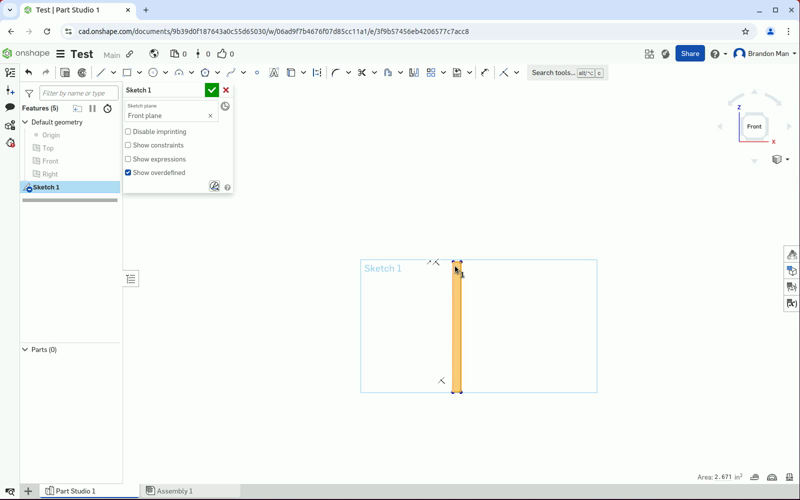
scroll(-6)
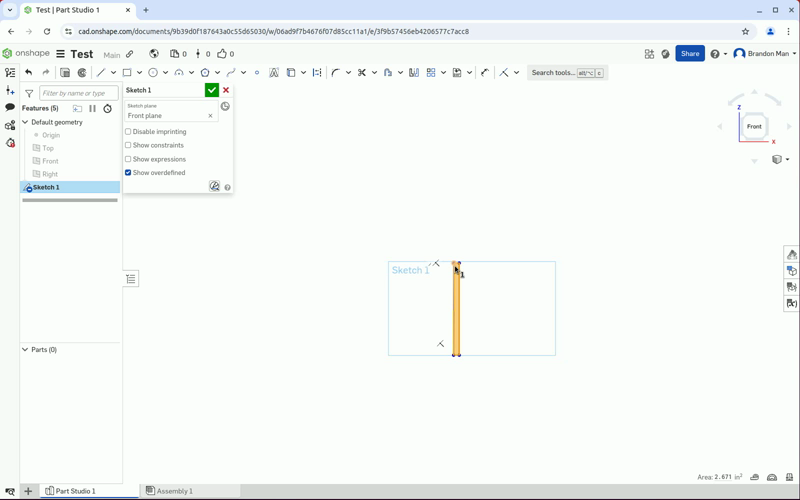
scroll(-6)
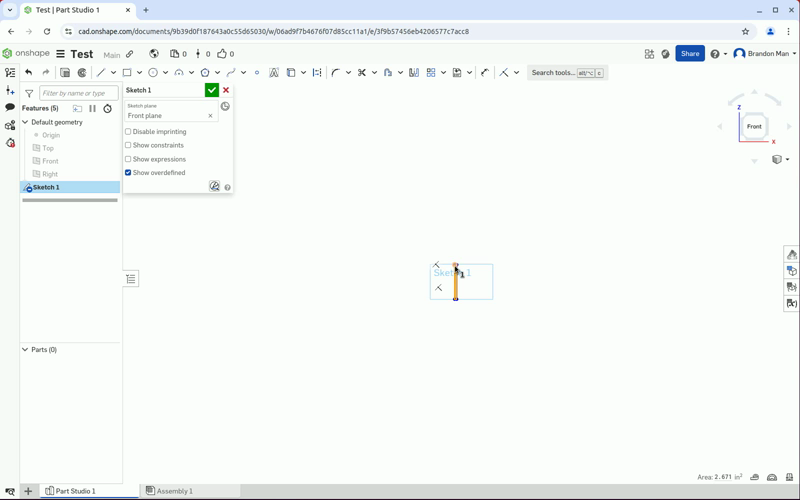
mouse_move(73, 352)
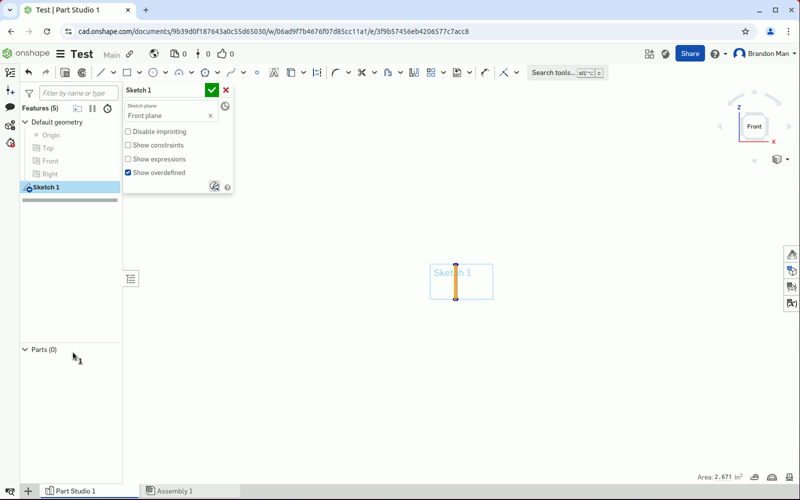
key(shift+y)
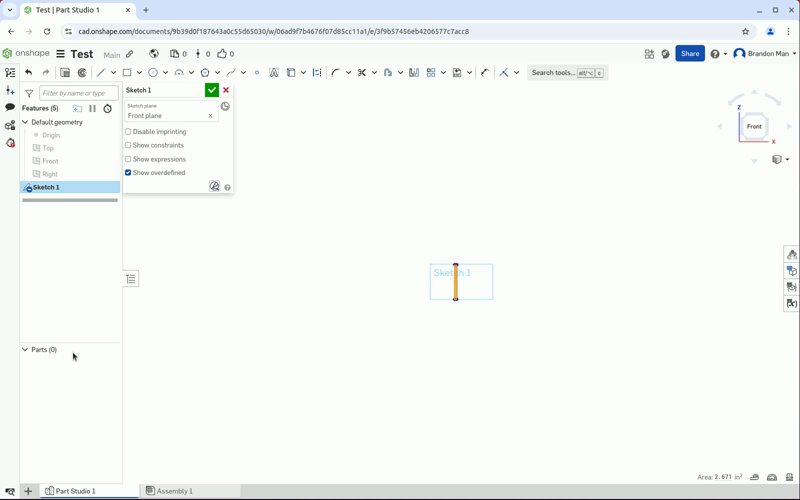
key(shift+e)
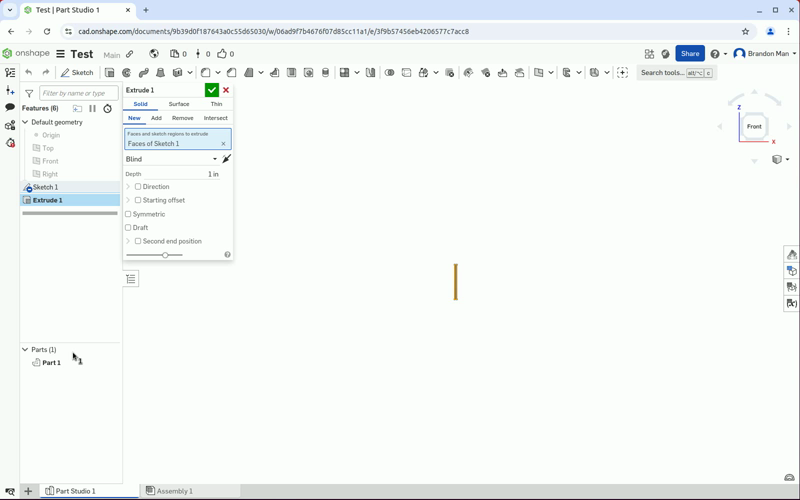
mouse_move(143, 106)
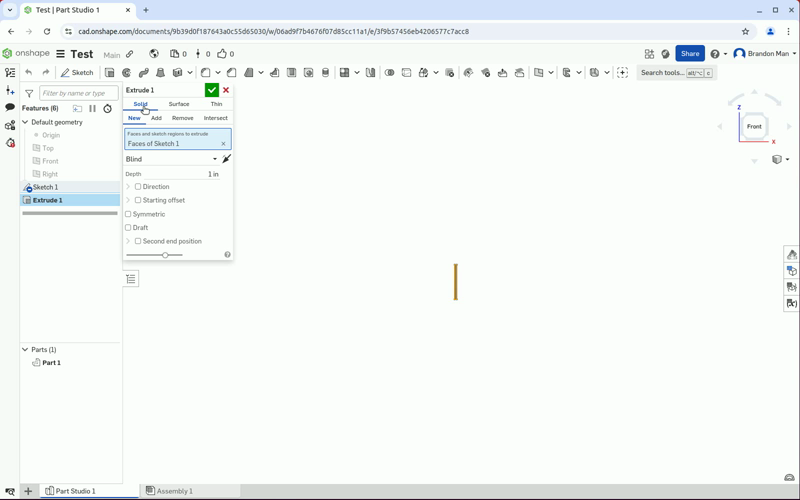
click(143, 106)
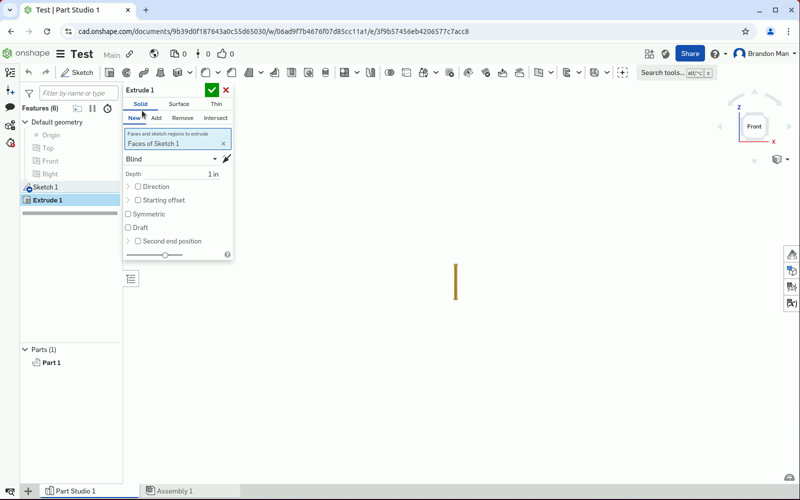
mouse_move(137, 120)
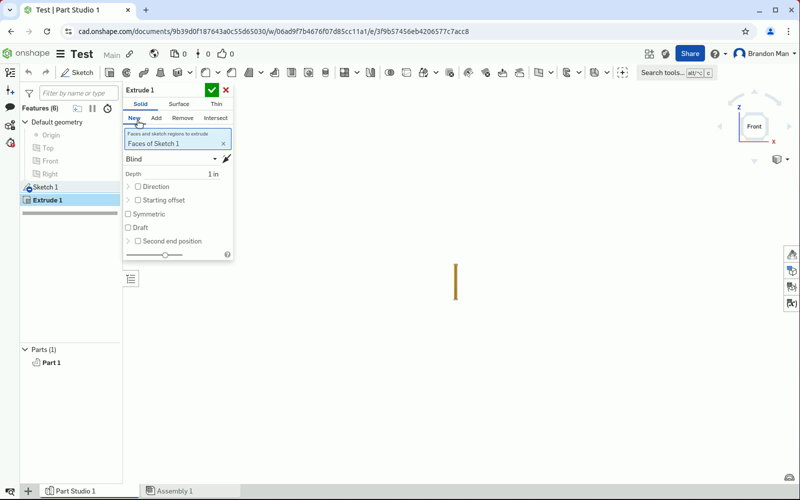
click(137, 120)
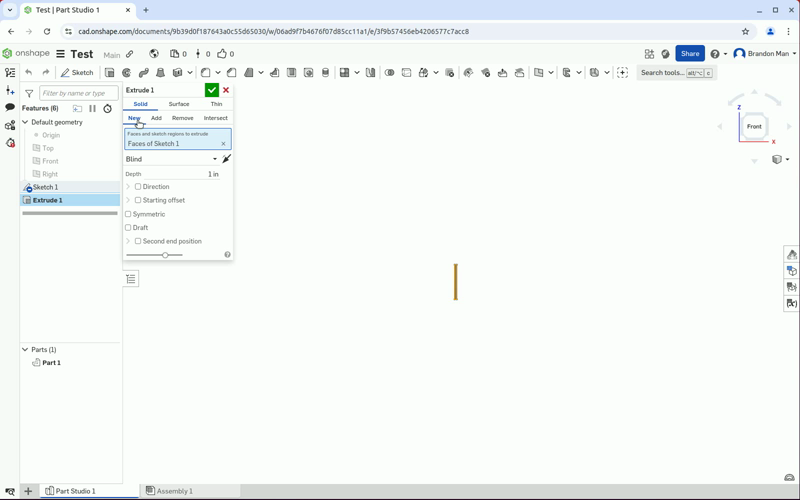
key(tab, 4)
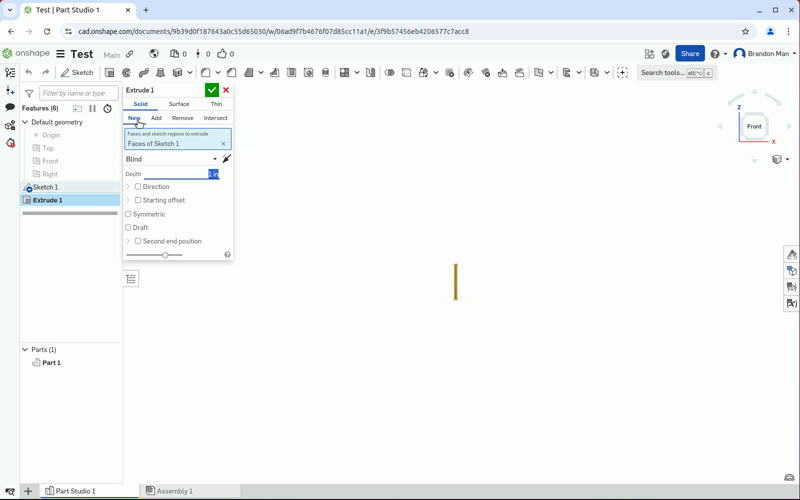
text(0.481)
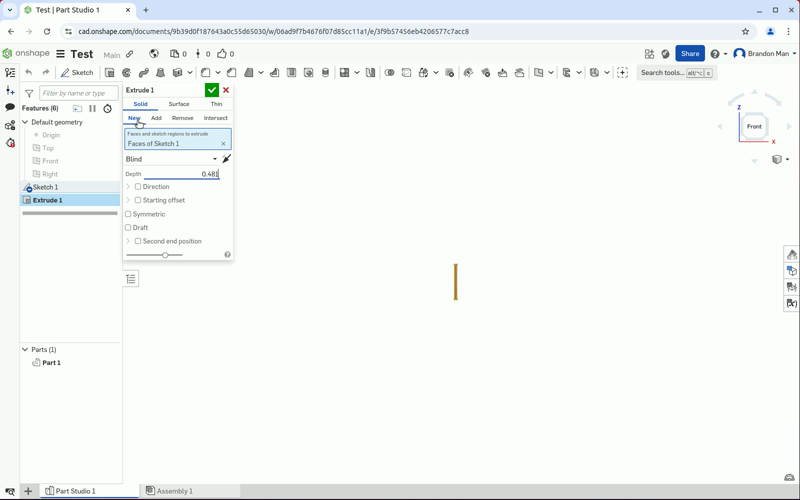
key(enter)
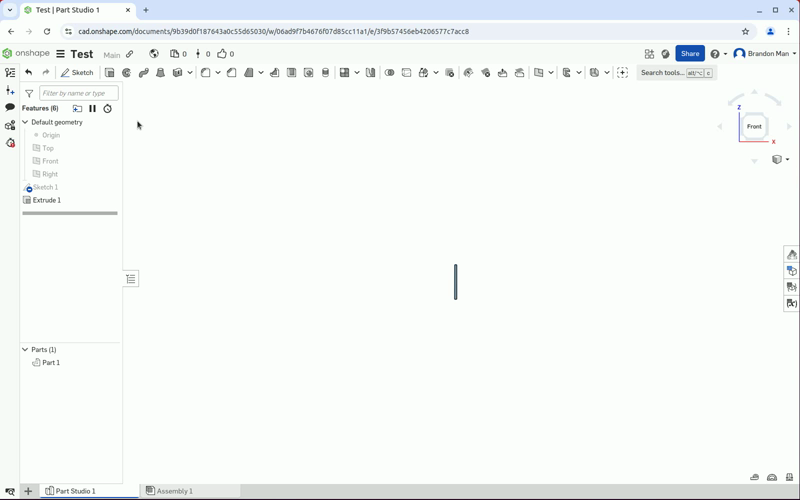
key(shift+h)
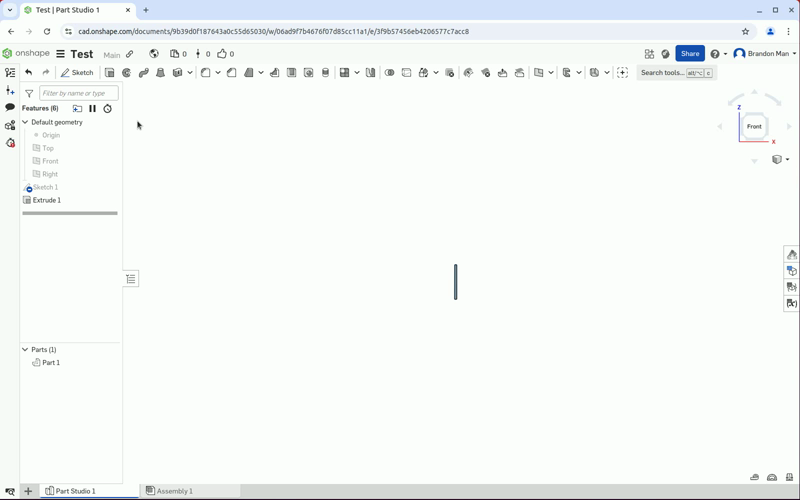
key(shift+h)
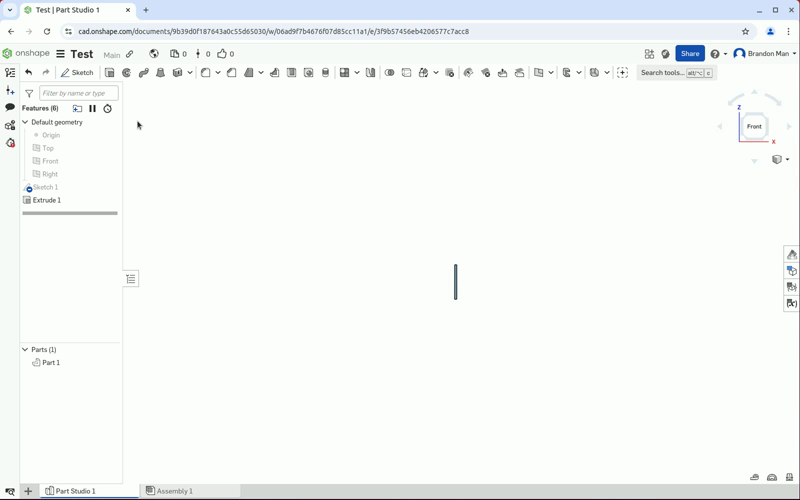
mouse_move(73, 189)
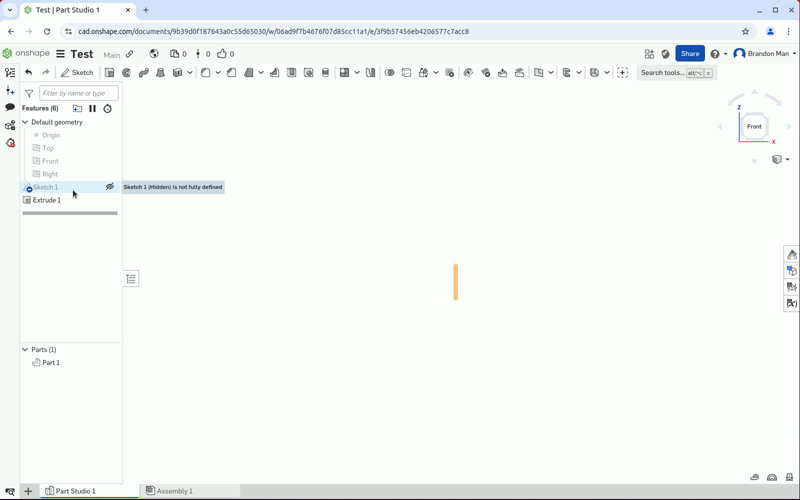
click(73, 189)
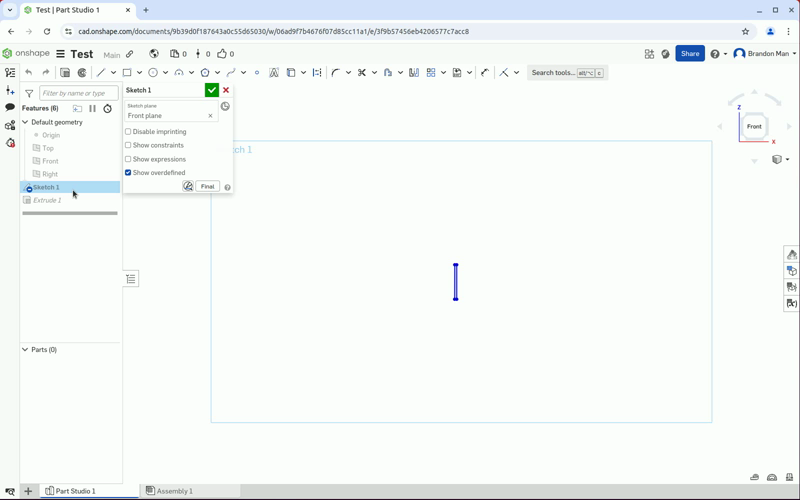
mouse_move(229, 92)
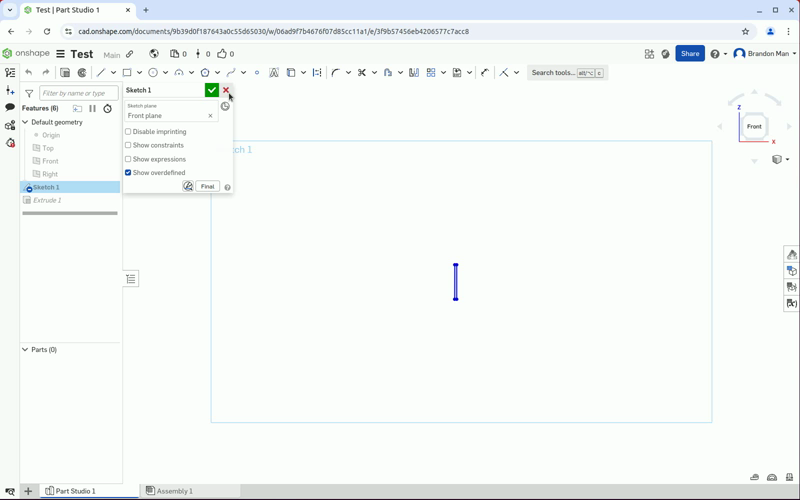
click(229, 92)
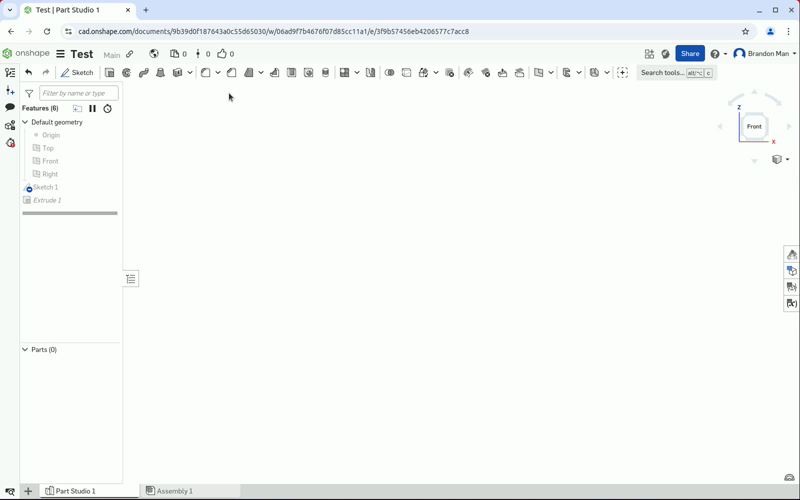
mouse_move(73, 352)
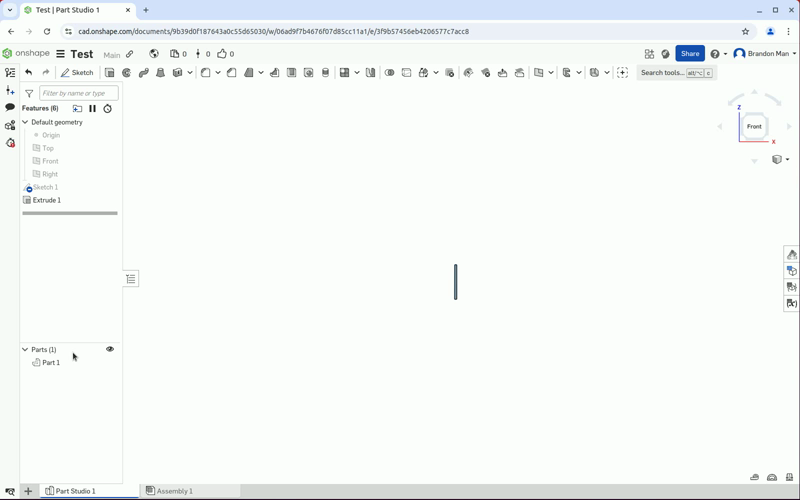
key(y)
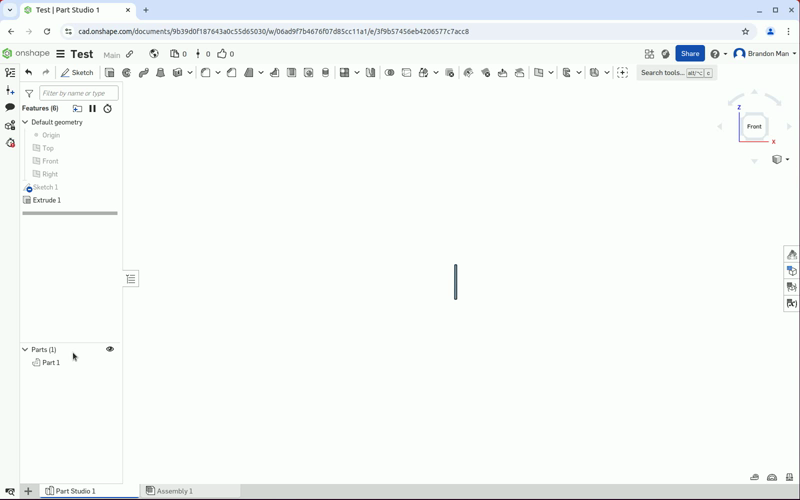
key(shift+p)
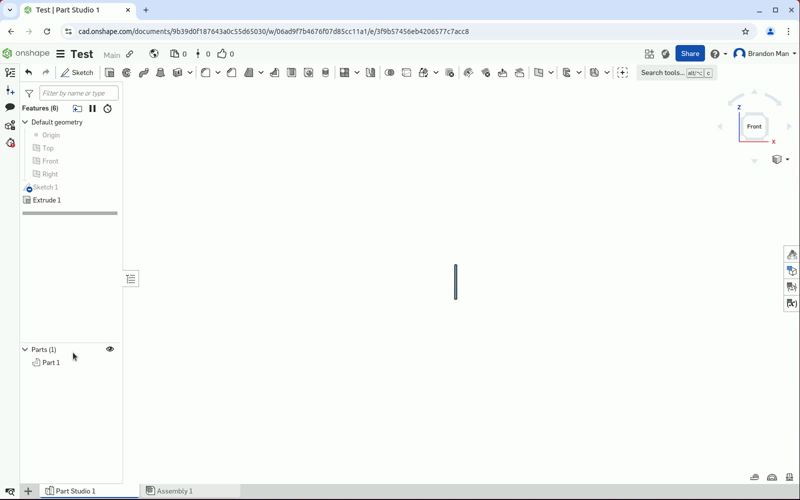
key(space)
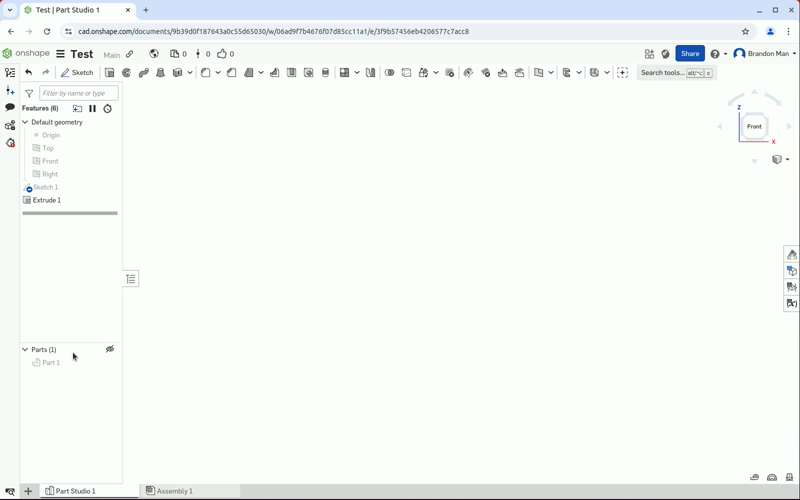
key_down(shift)
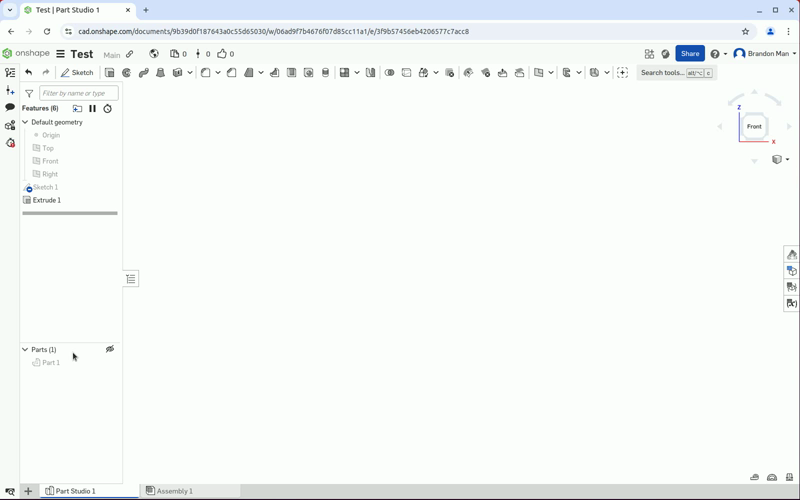
key(down)
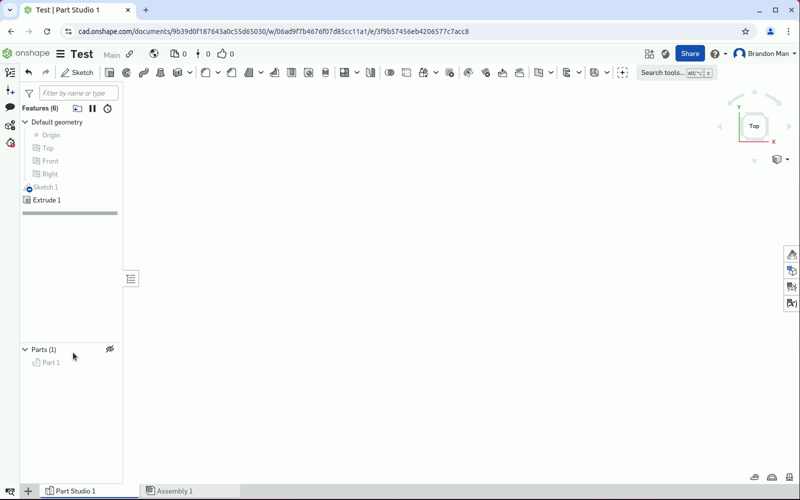
key_up(shift)
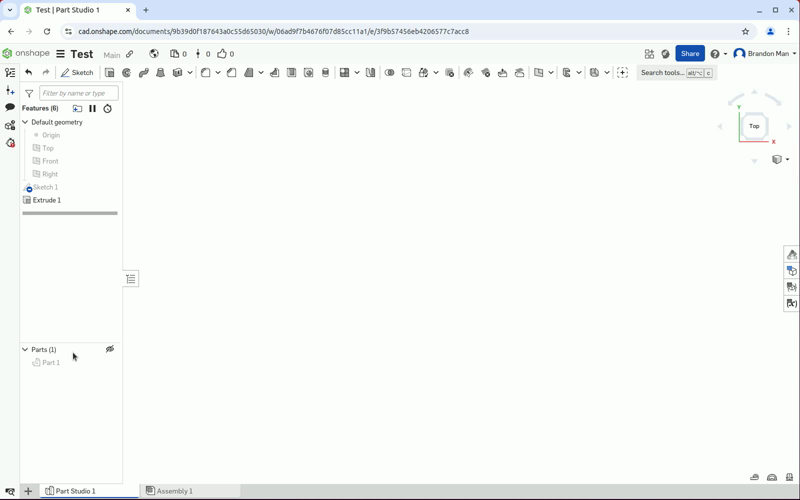
mouse_move(73, 352)
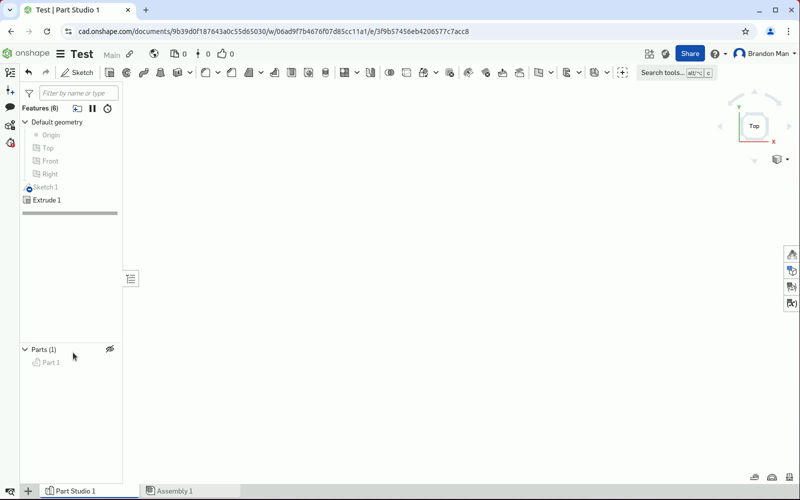
key(shift+y)
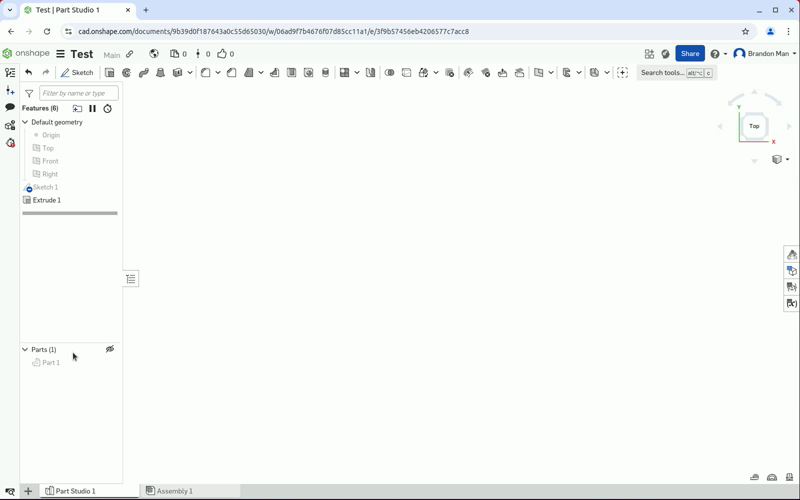
key(shift+s)
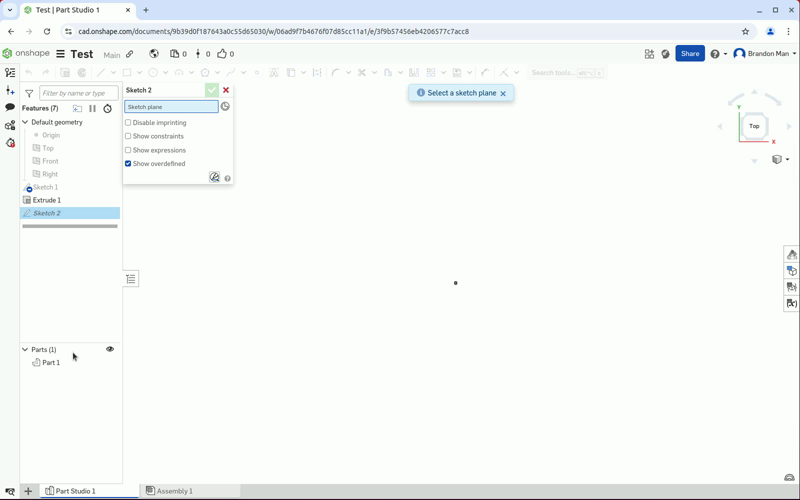
mouse_move(73, 150)
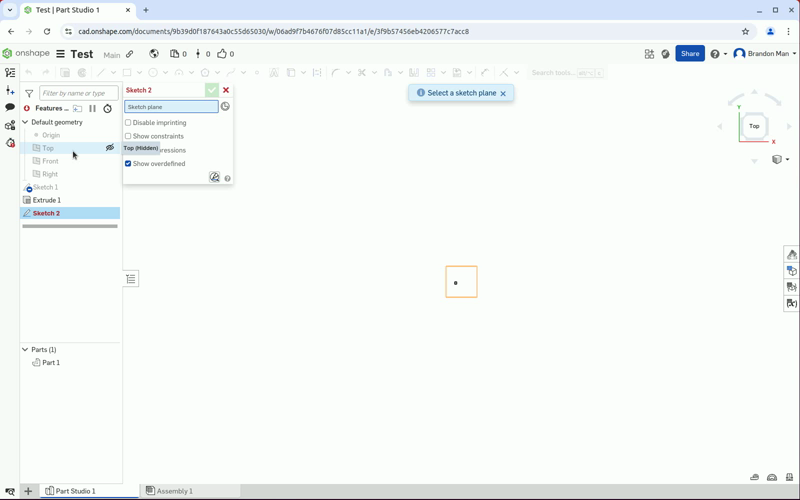
click(73, 150)
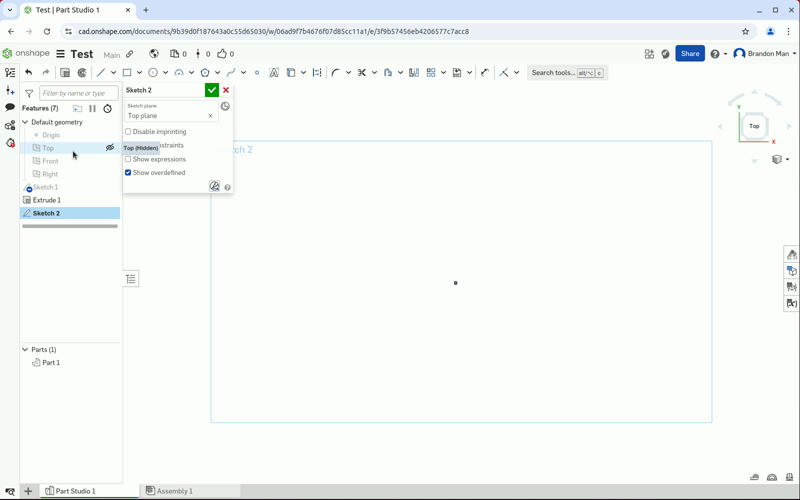
mouse_move(73, 352)
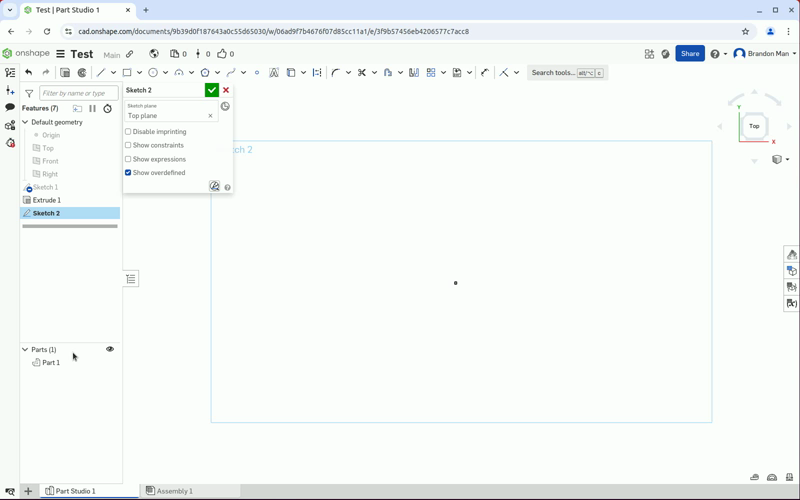
key(y)
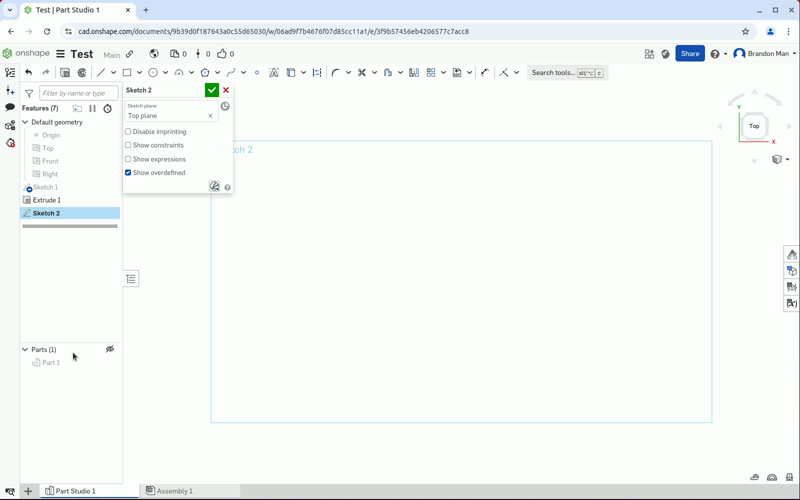
key(l)
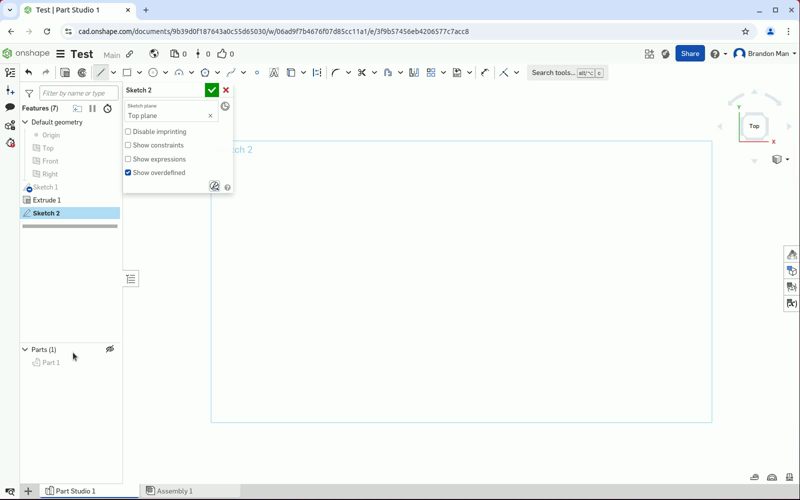
key_down(shift)
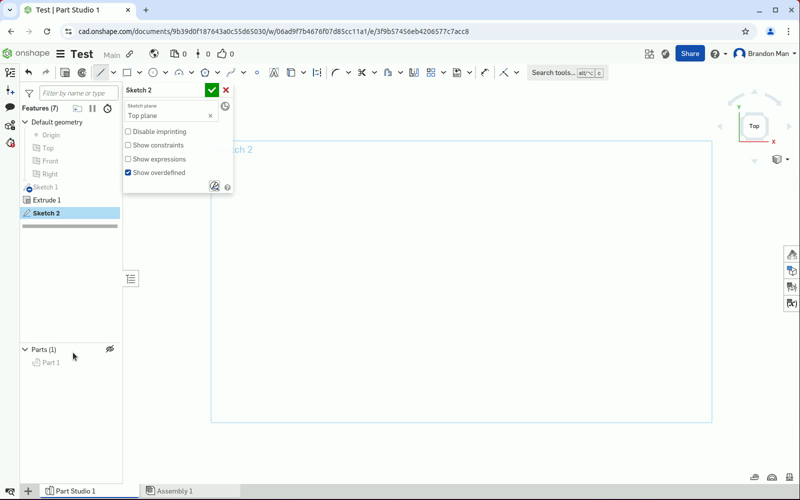
mouse_move(445, 304)
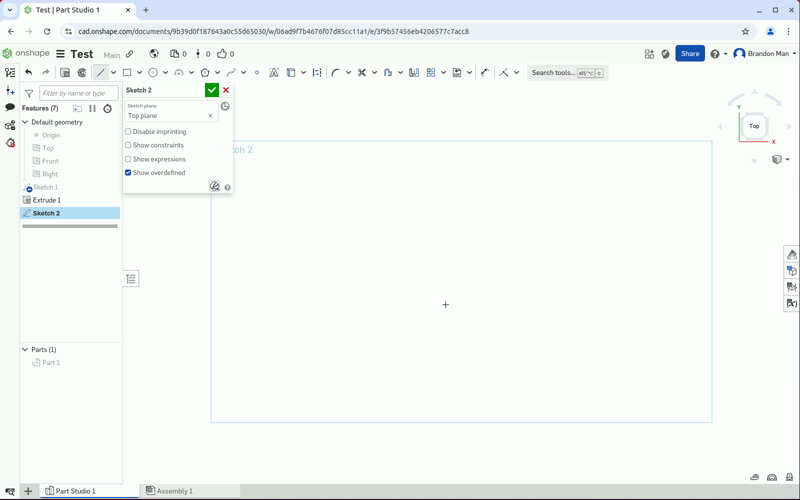
click(445, 304)
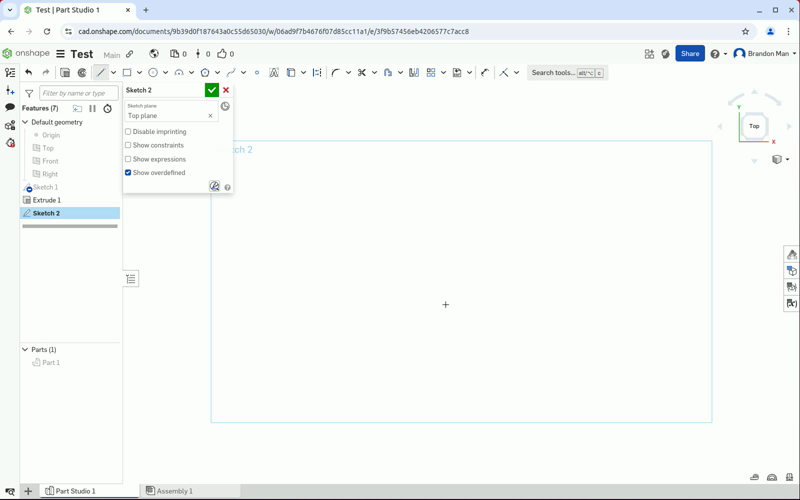
key_up(shift)
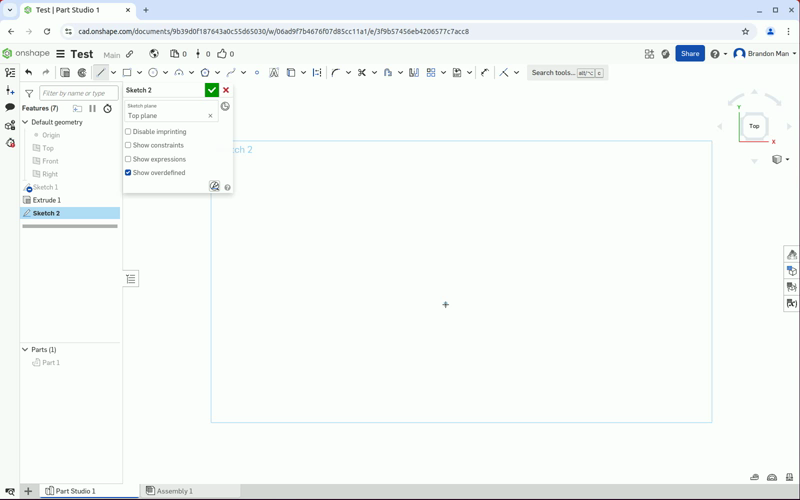
key_down(shift)
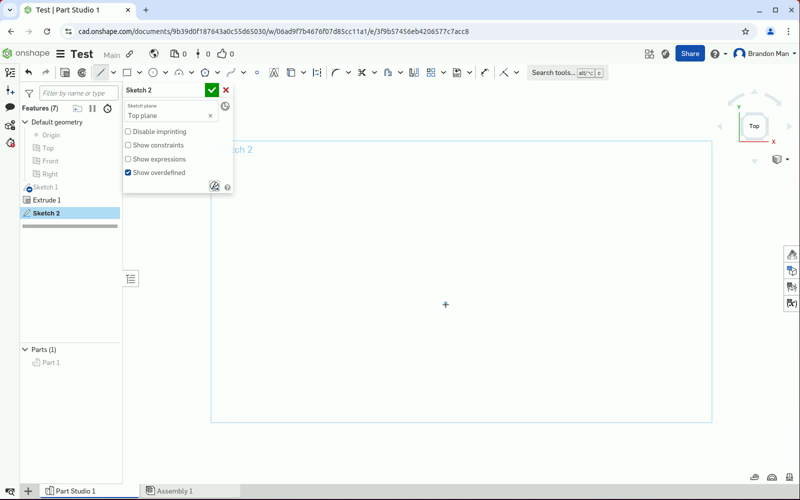
mouse_move(475, 304)
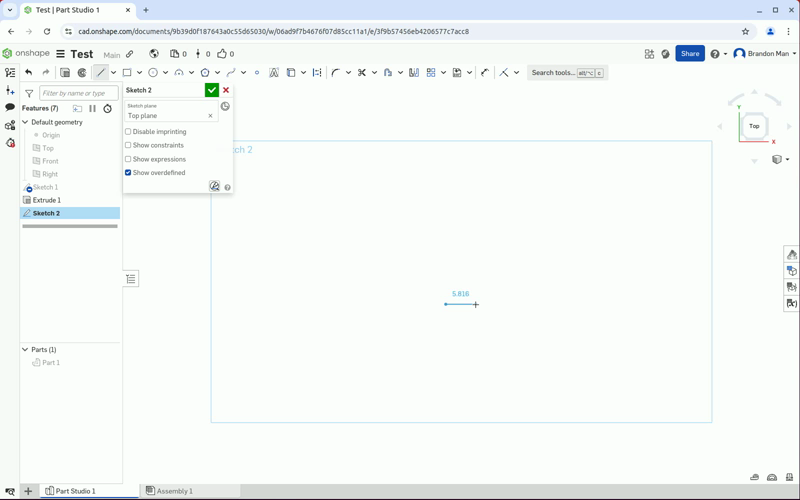
mouse_move(490, 304)
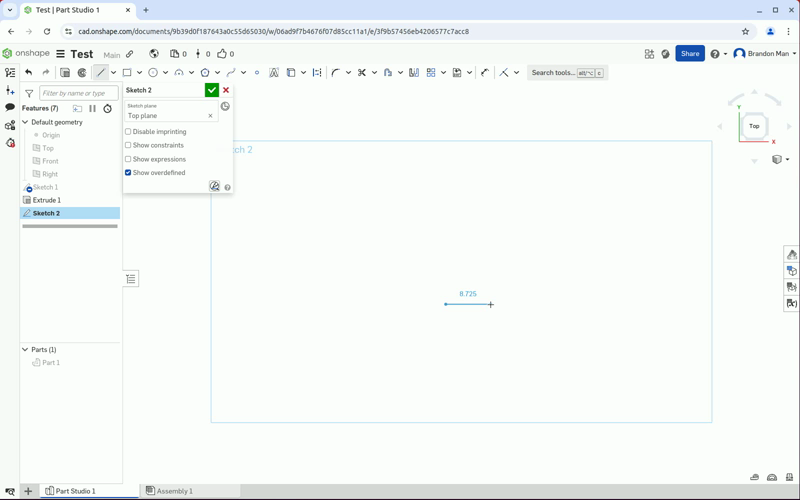
click(490, 304)
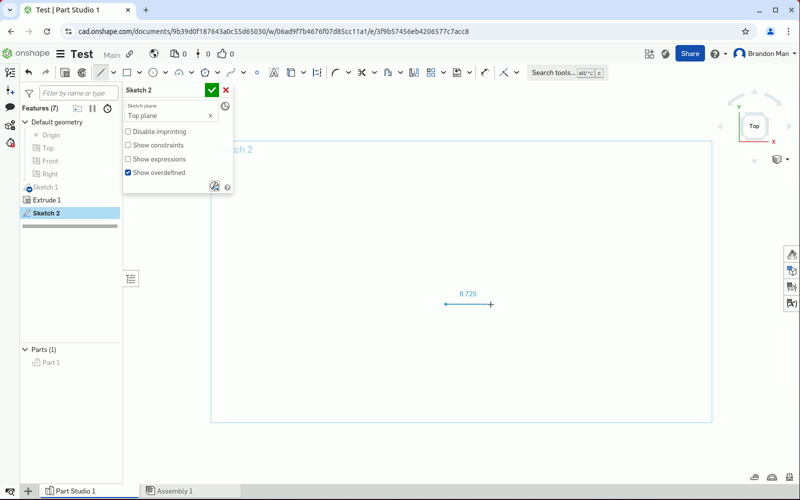
key_up(shift)
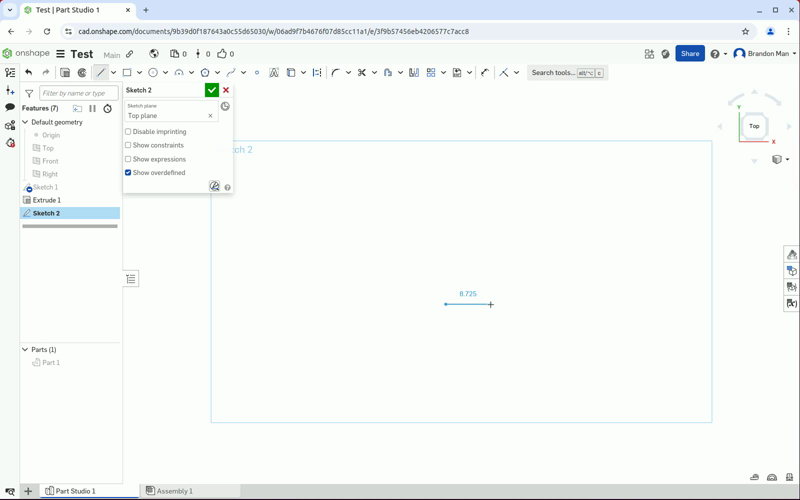
key_down(shift)
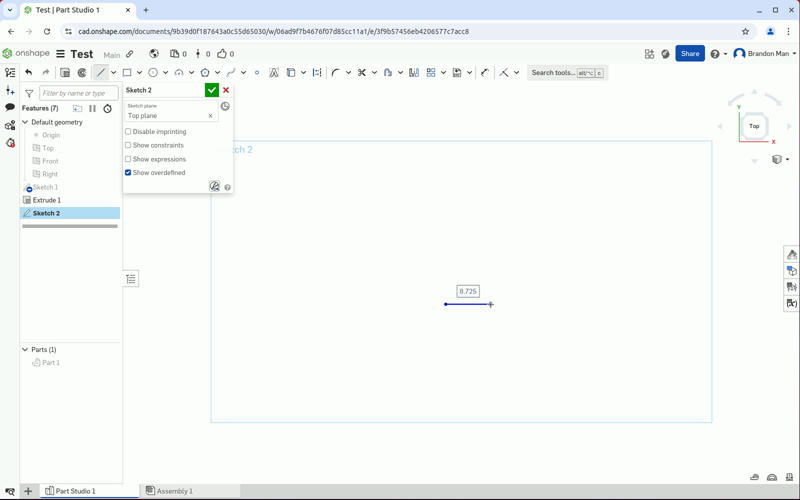
mouse_move(520, 304)
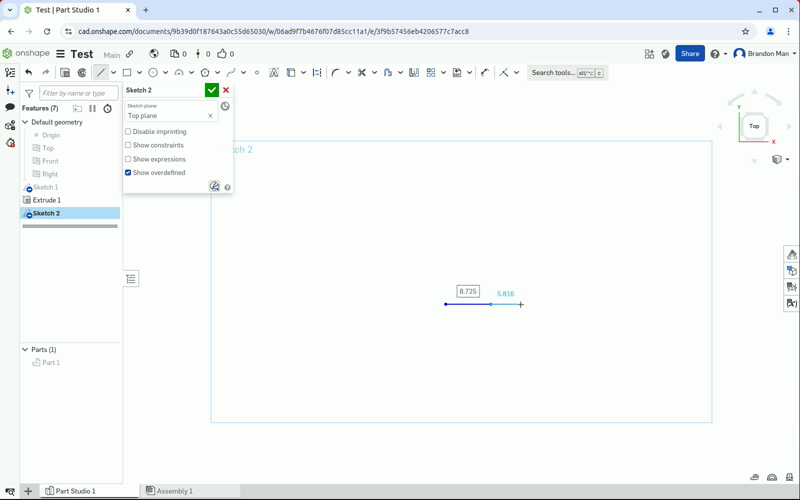
mouse_move(490, 302)
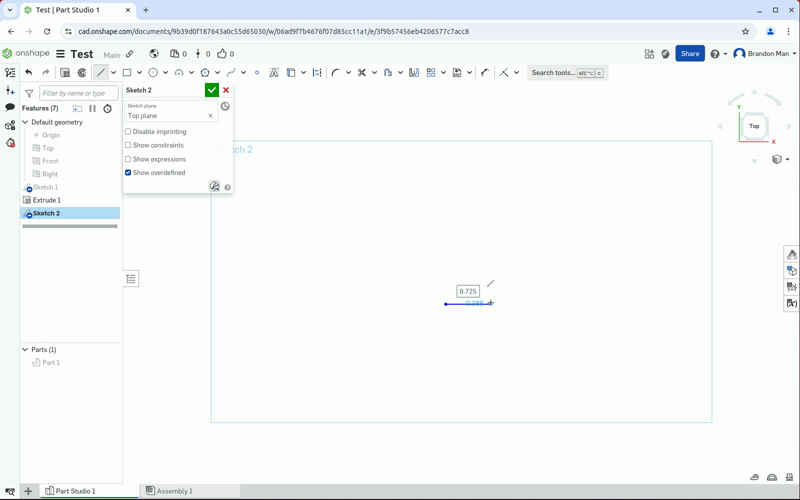
scroll(6)
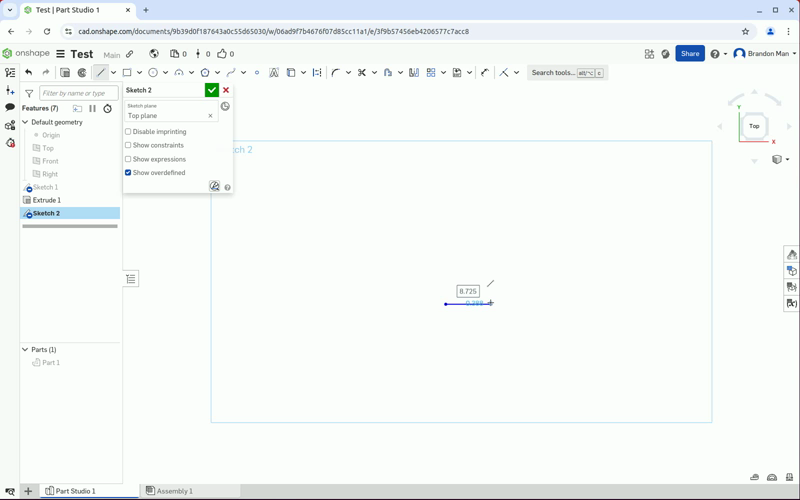
scroll(6)
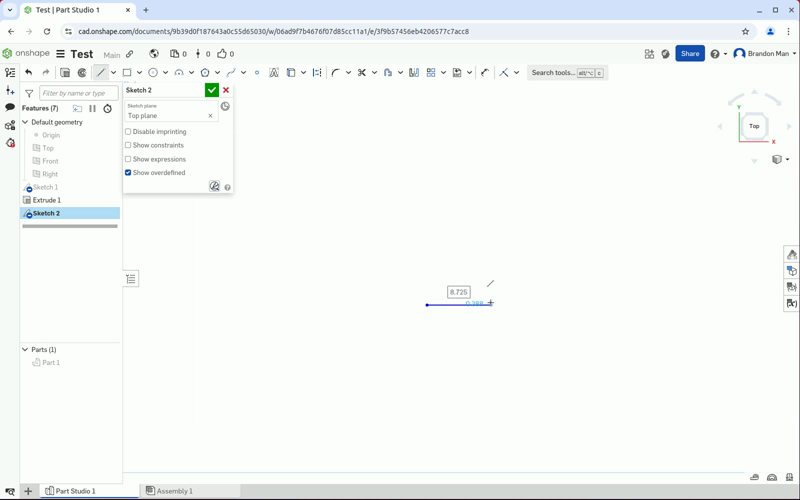
scroll(6)
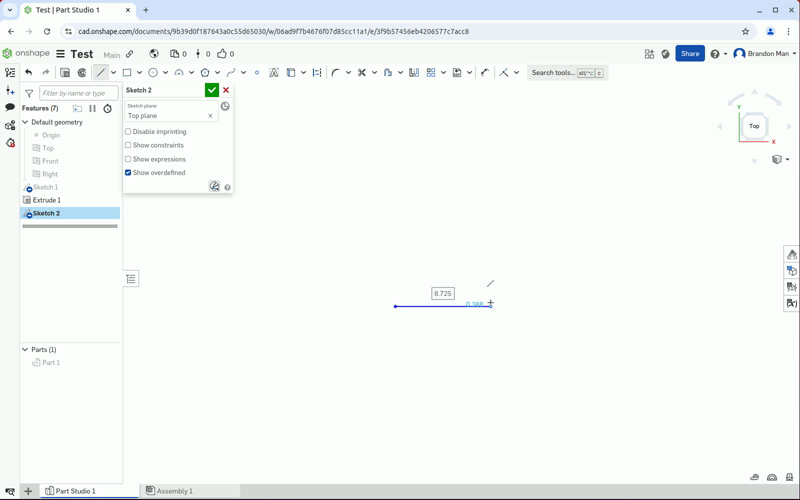
scroll(6)
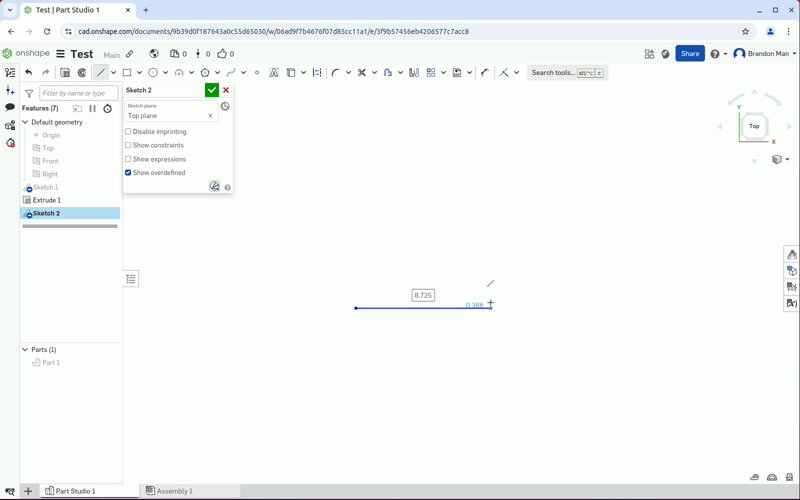
scroll(6)
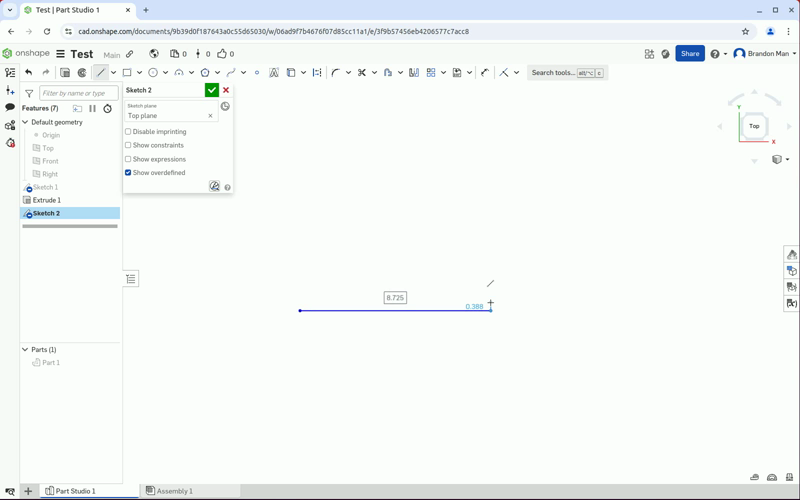
scroll(6)
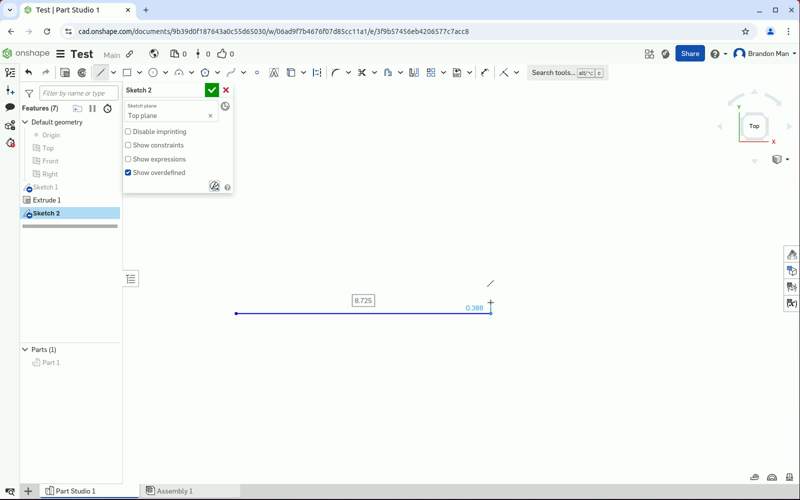
scroll(6)
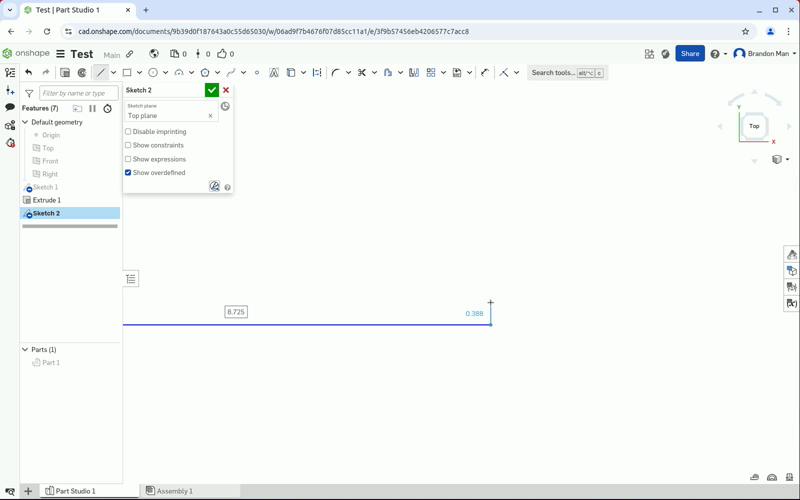
click(490, 302)
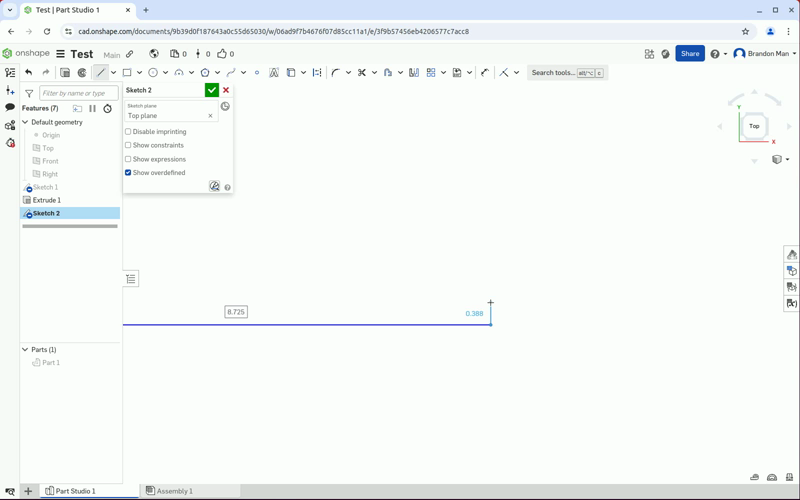
scroll(-6)
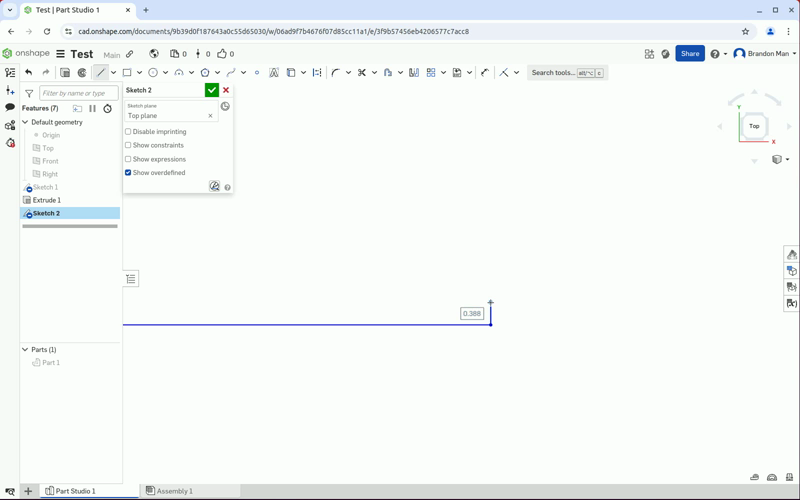
scroll(-6)
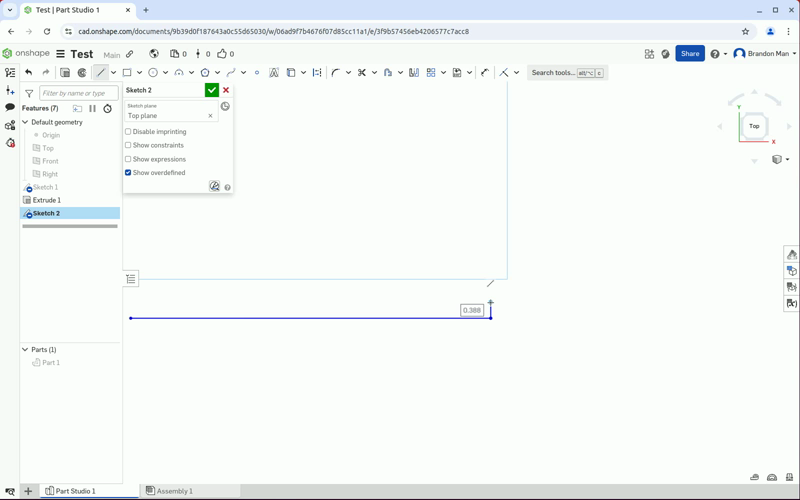
scroll(-6)
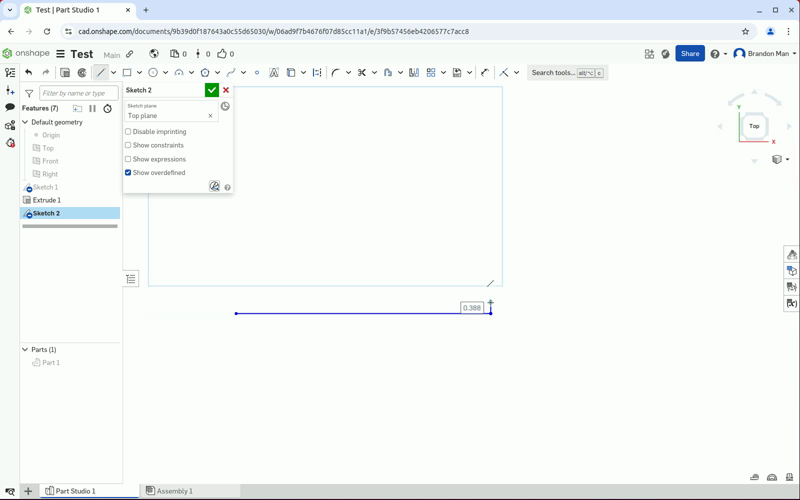
scroll(-6)
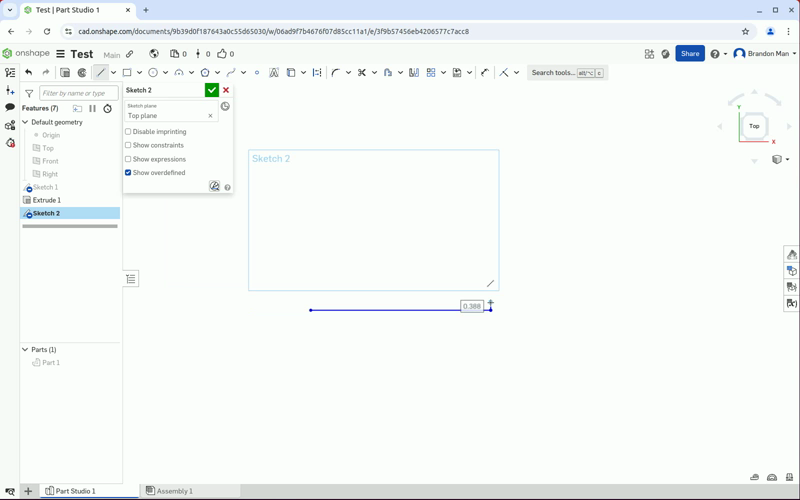
scroll(-6)
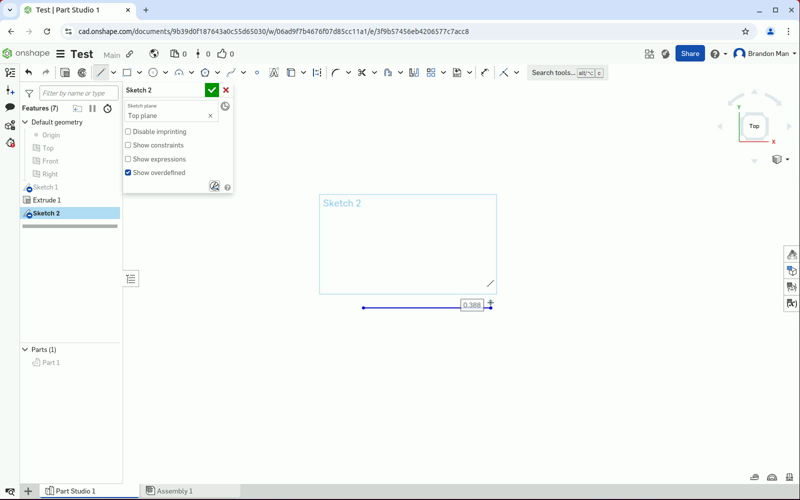
scroll(-6)
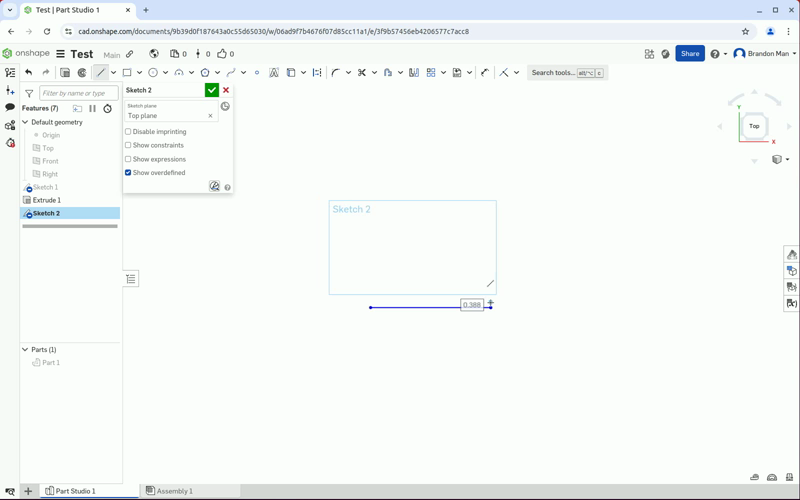
scroll(-6)
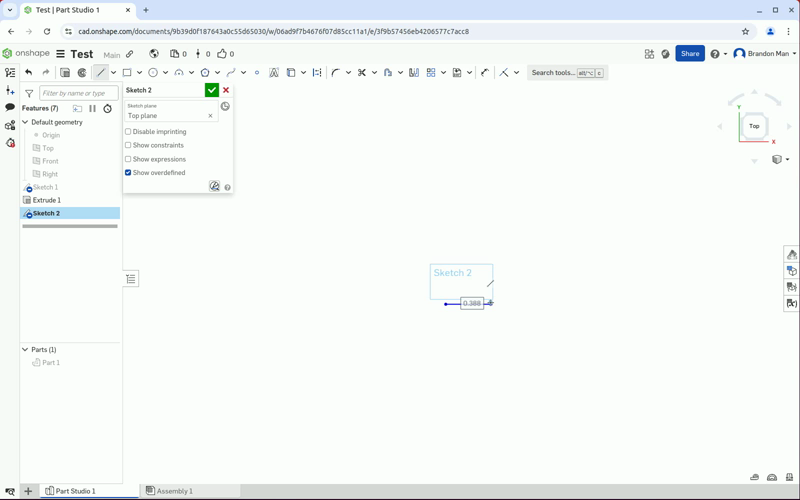
key_up(shift)
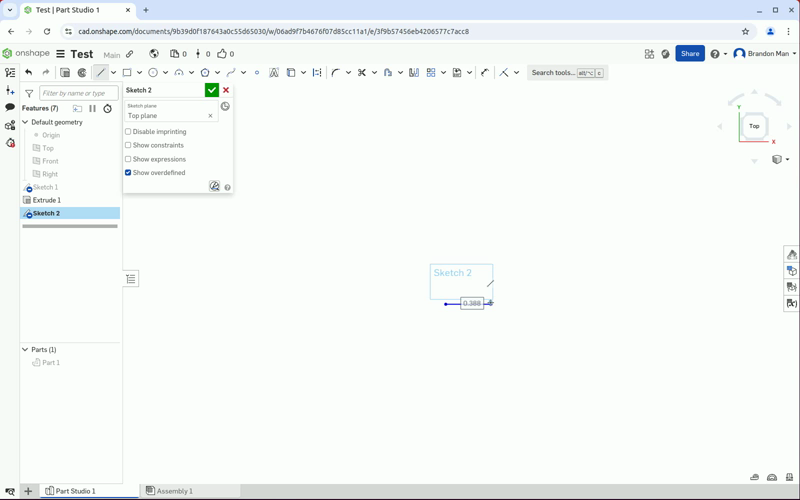
key_down(shift)
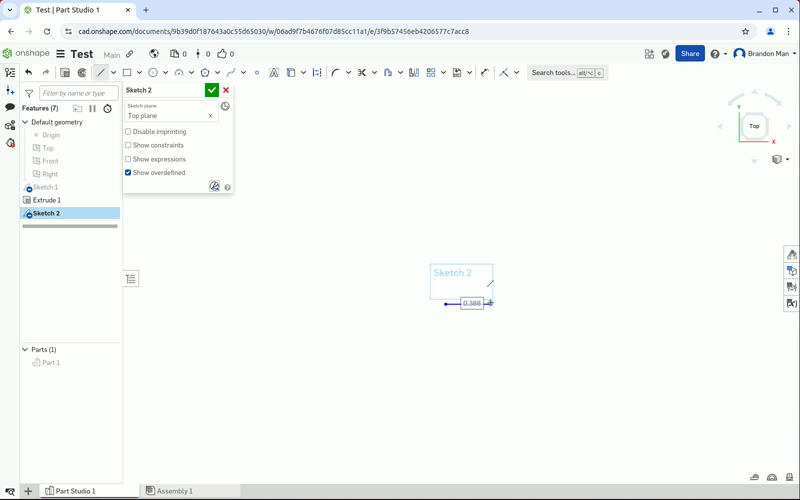
mouse_move(520, 302)
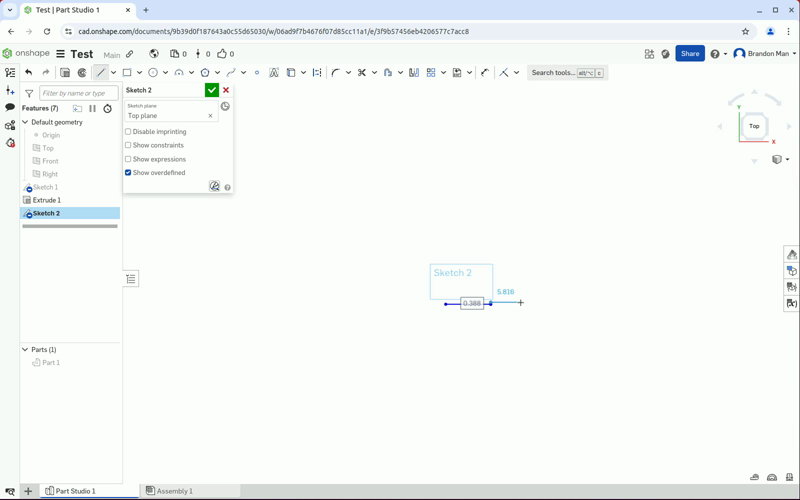
mouse_move(445, 302)
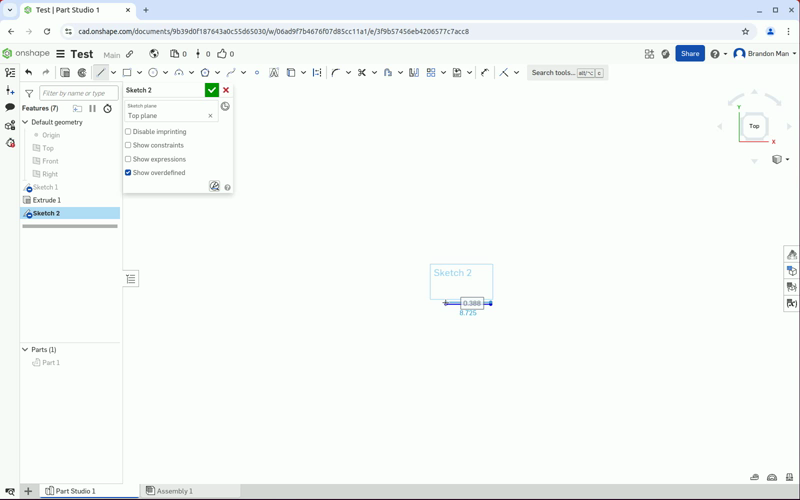
scroll(6)
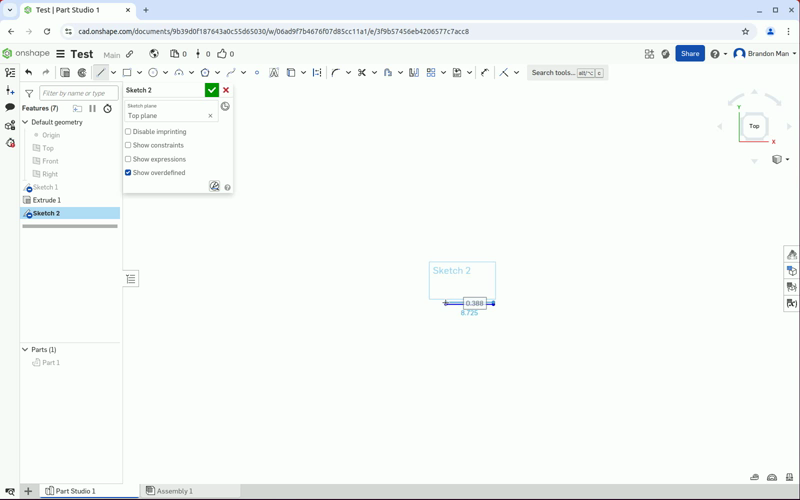
scroll(6)
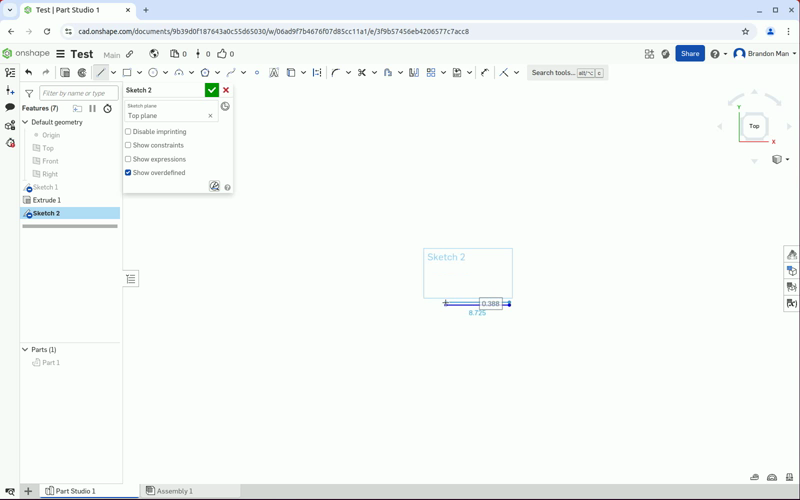
scroll(6)
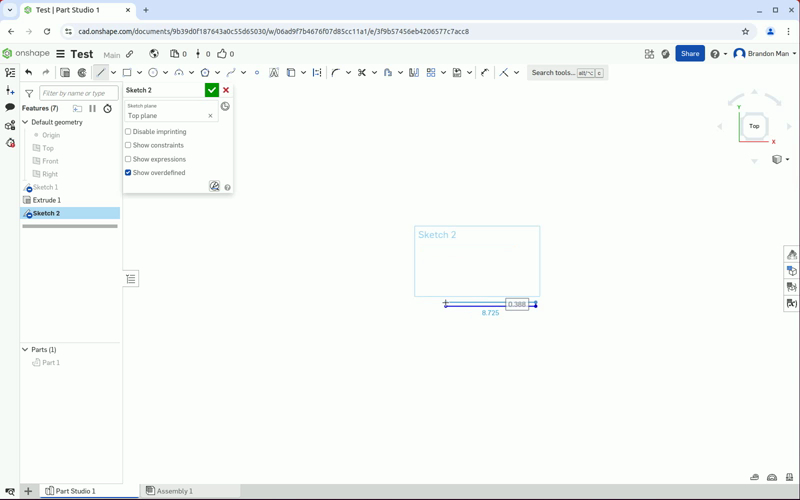
scroll(6)
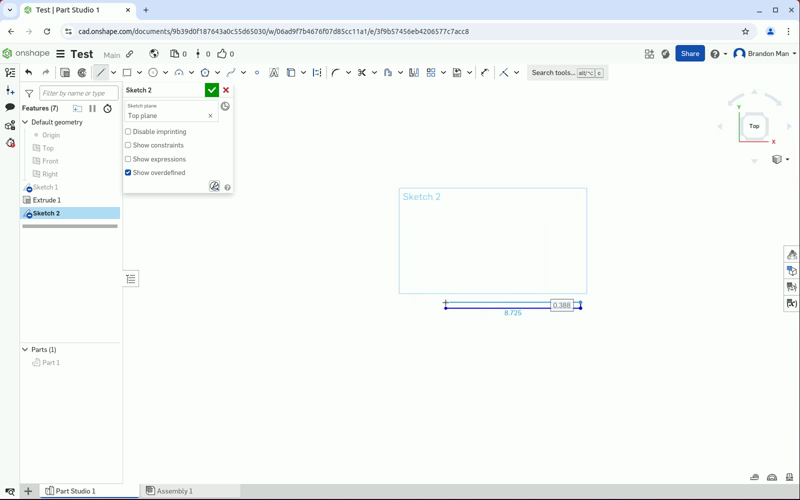
scroll(6)
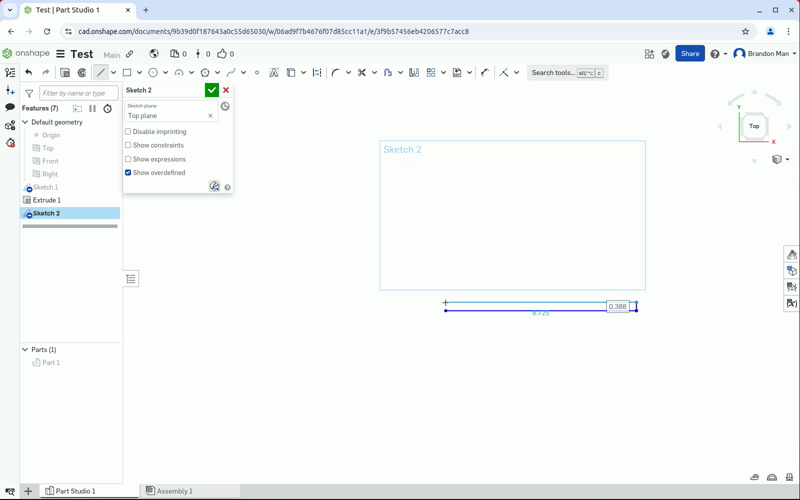
scroll(6)
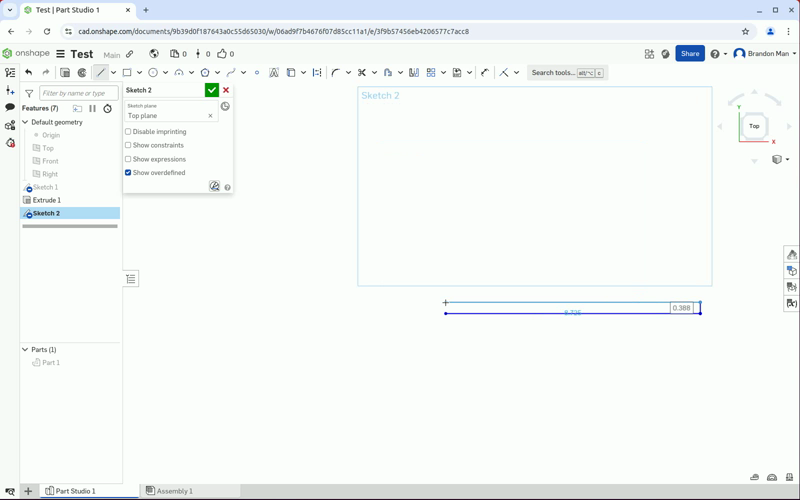
scroll(6)
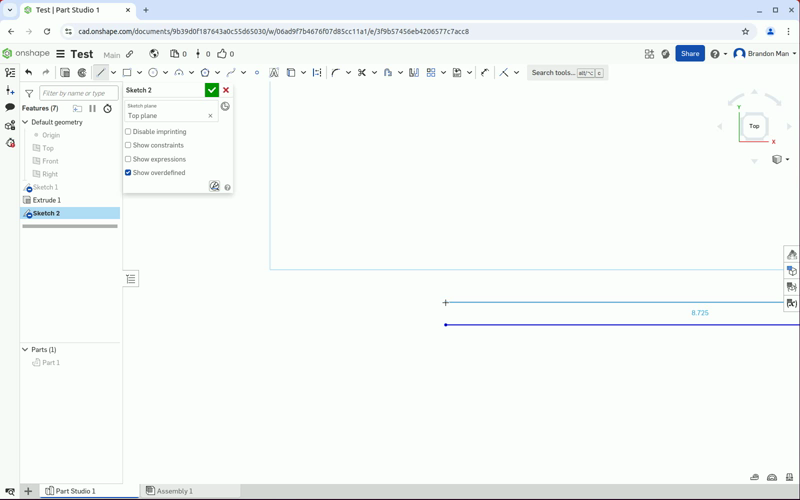
click(445, 302)
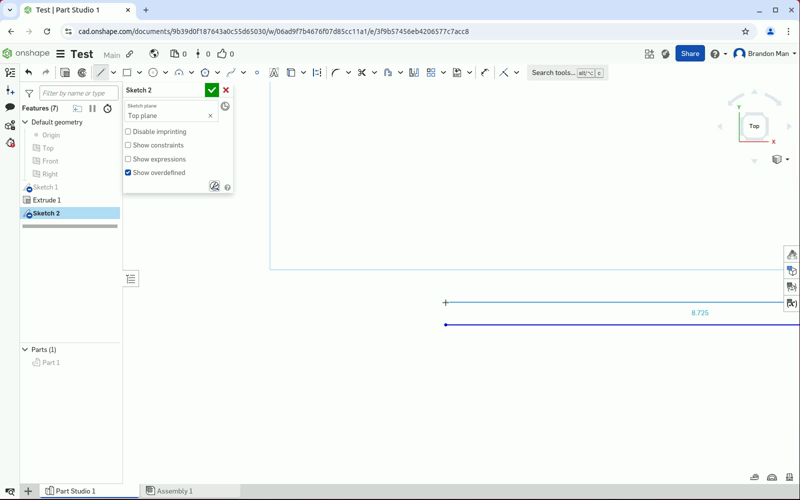
scroll(-6)
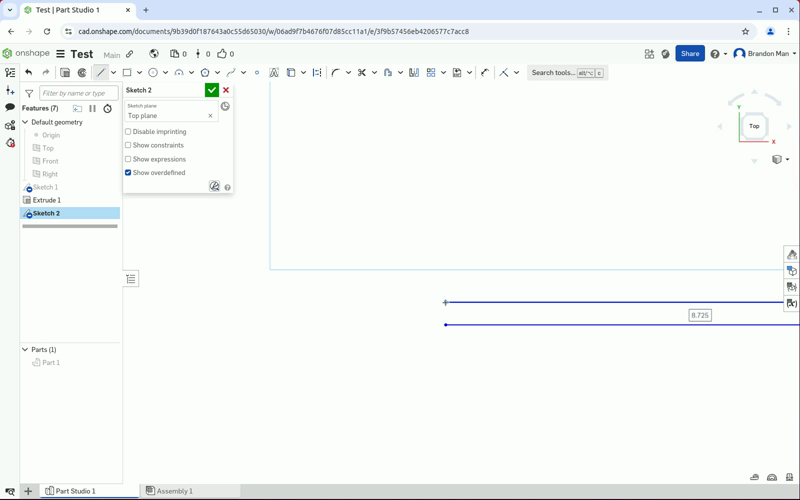
scroll(-6)
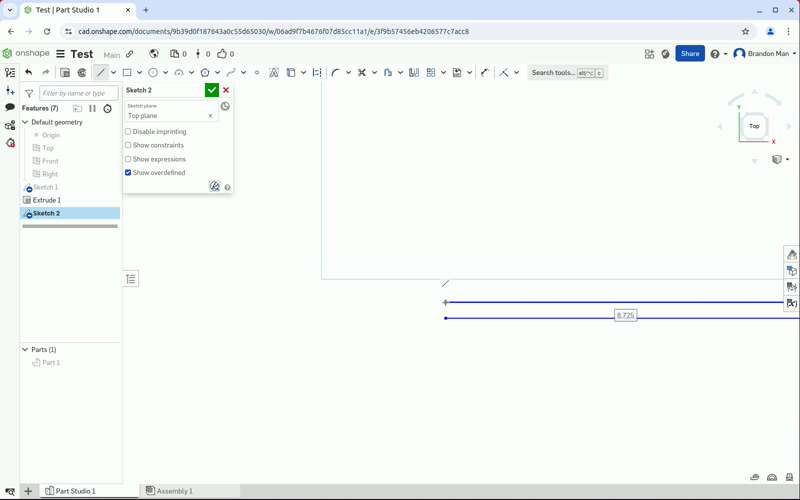
scroll(-6)
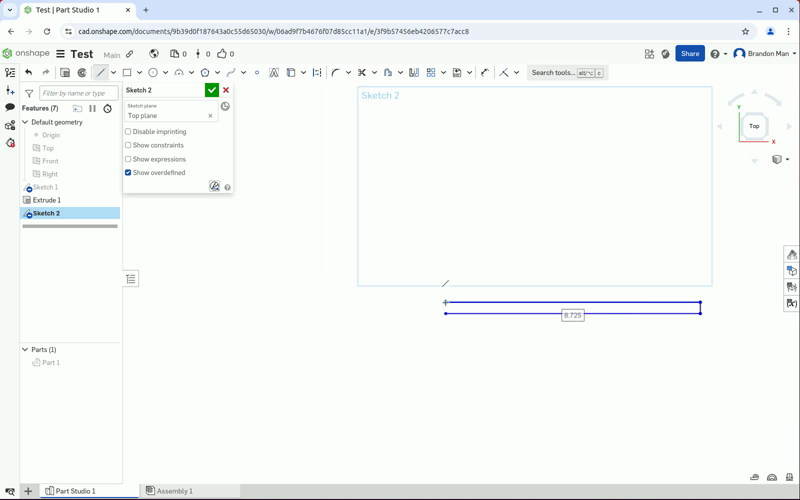
scroll(-6)
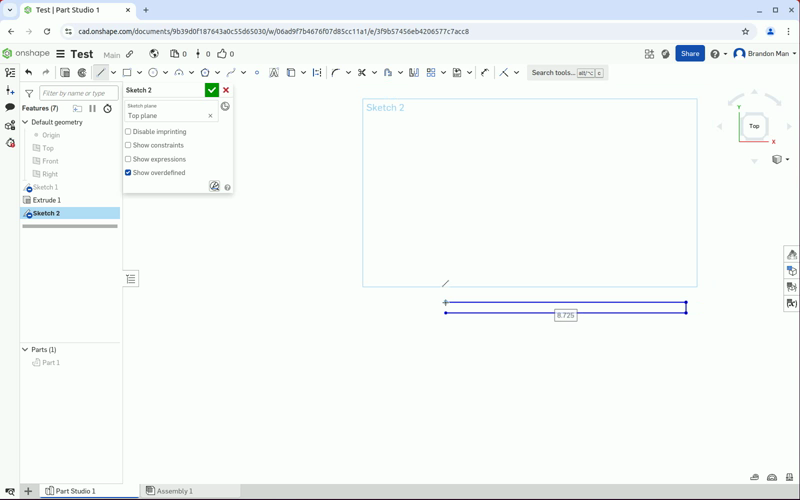
scroll(-6)
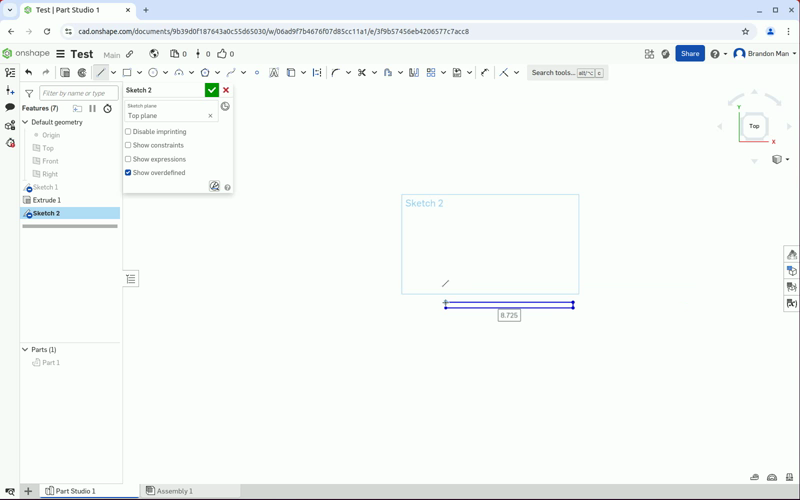
scroll(-6)
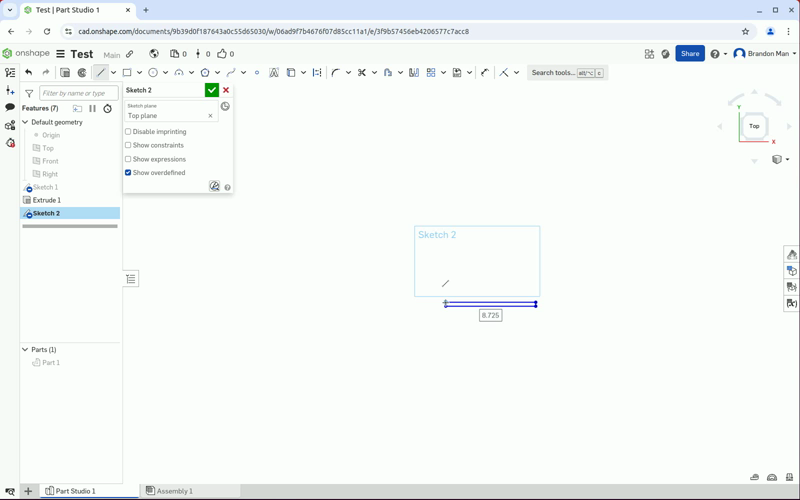
scroll(-6)
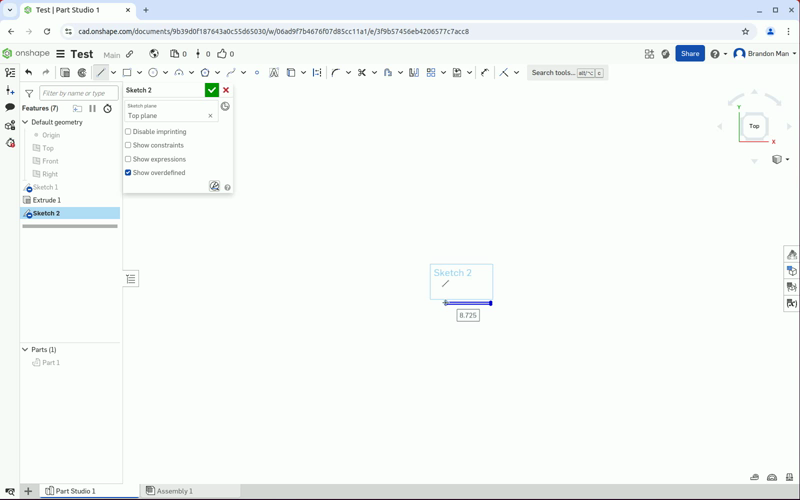
key_up(shift)
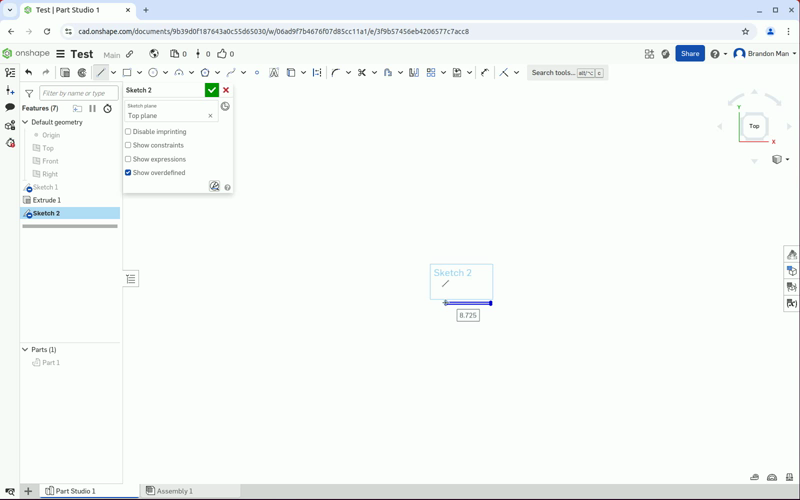
mouse_move(475, 302)
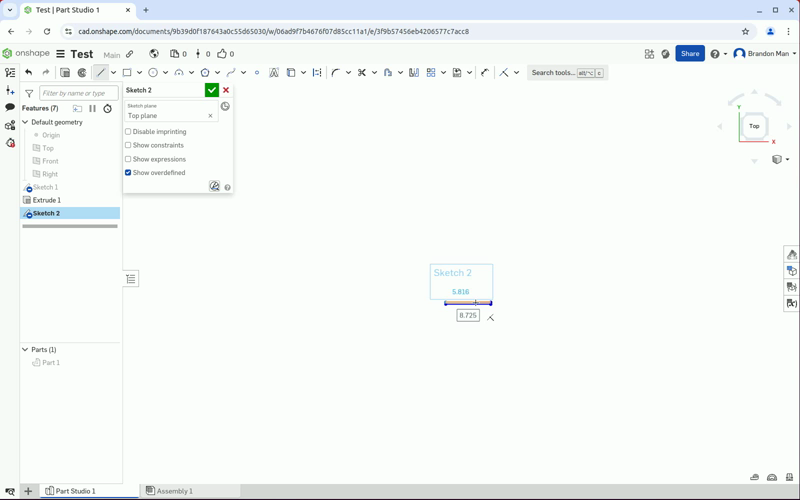
key_down(shift)
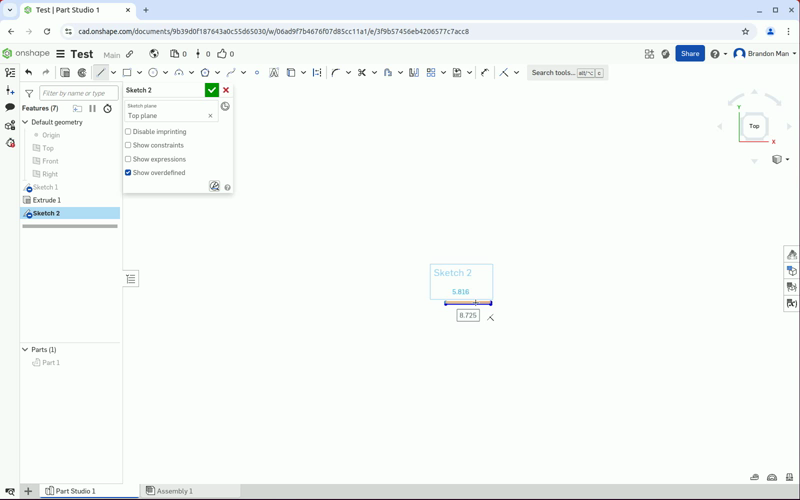
mouse_move(445, 304)
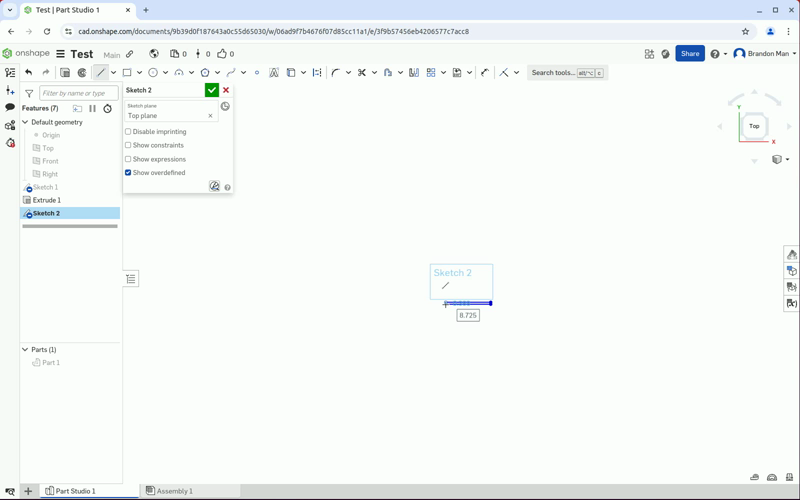
scroll(6)
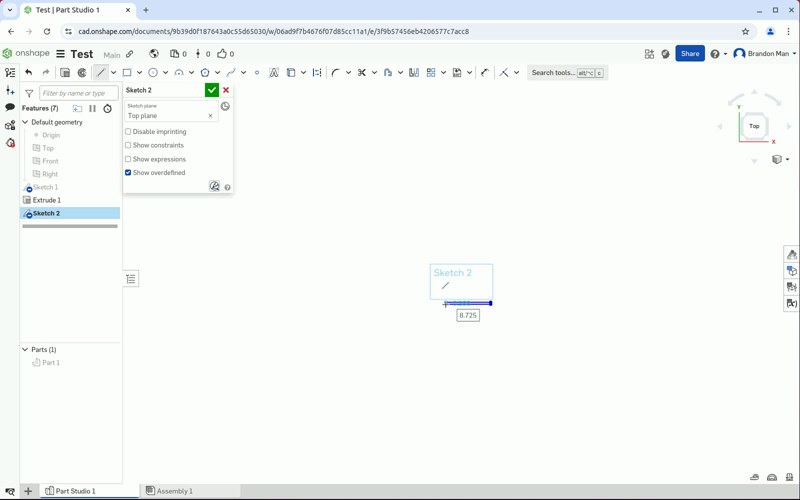
scroll(6)
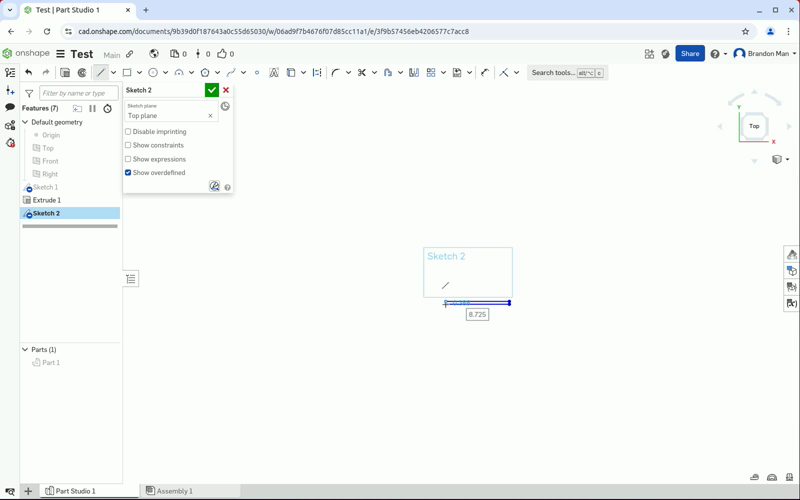
scroll(6)
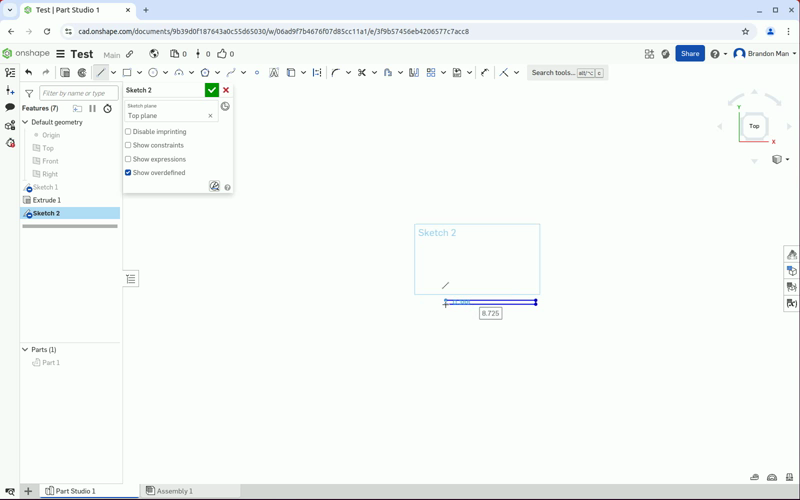
scroll(6)
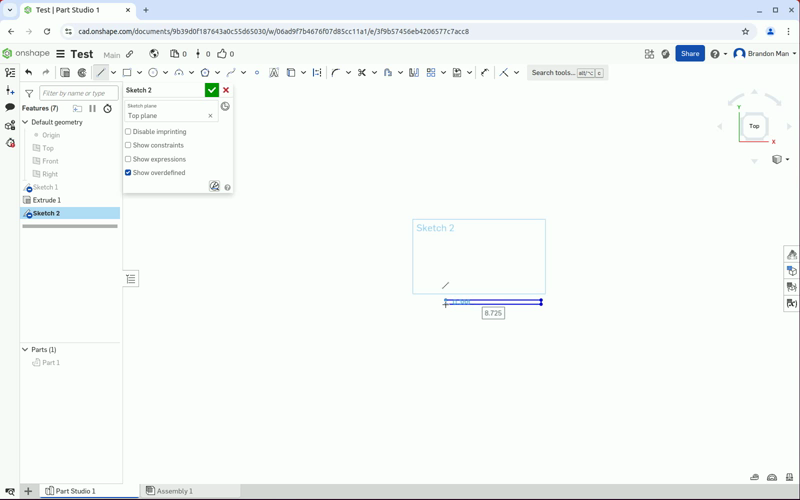
scroll(6)
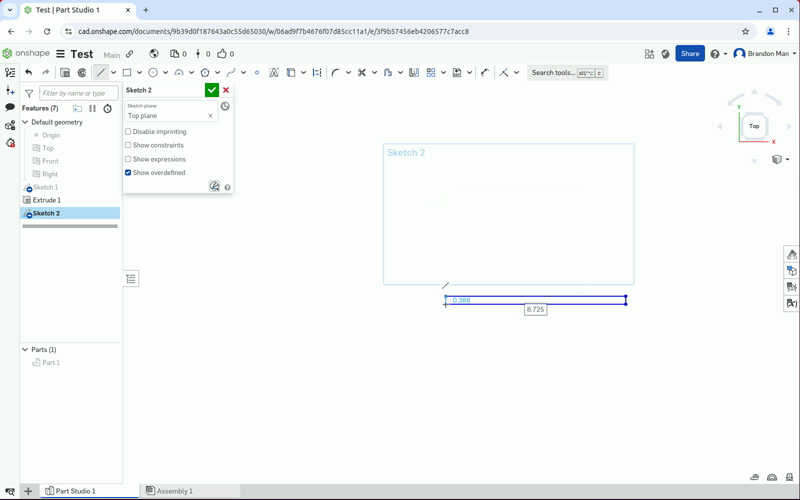
scroll(6)
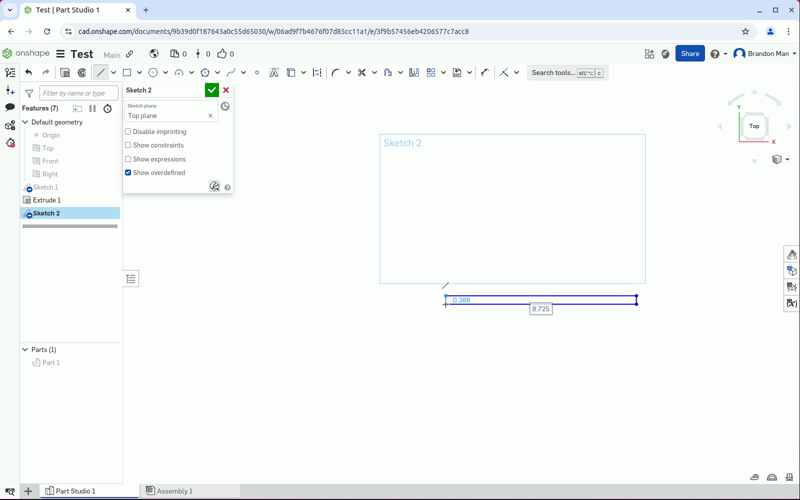
scroll(6)
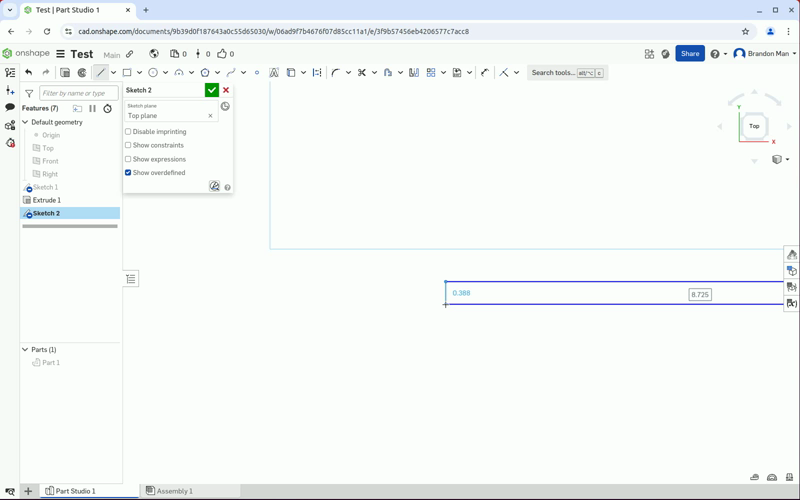
key_up(shift)
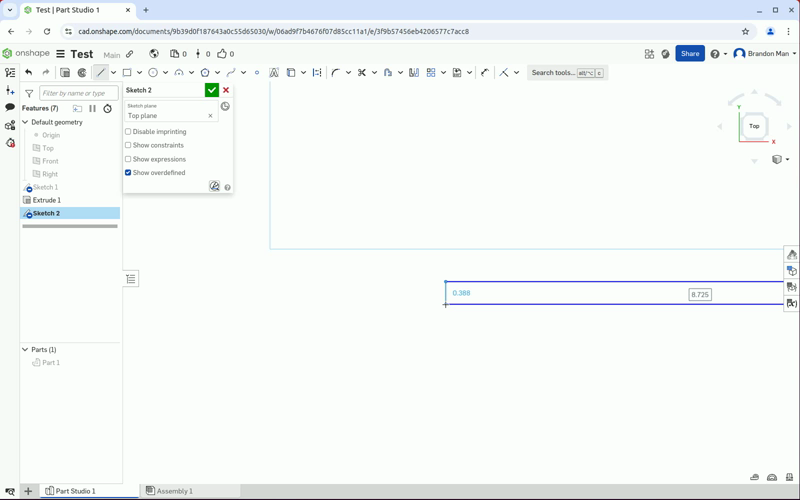
click(445, 304)
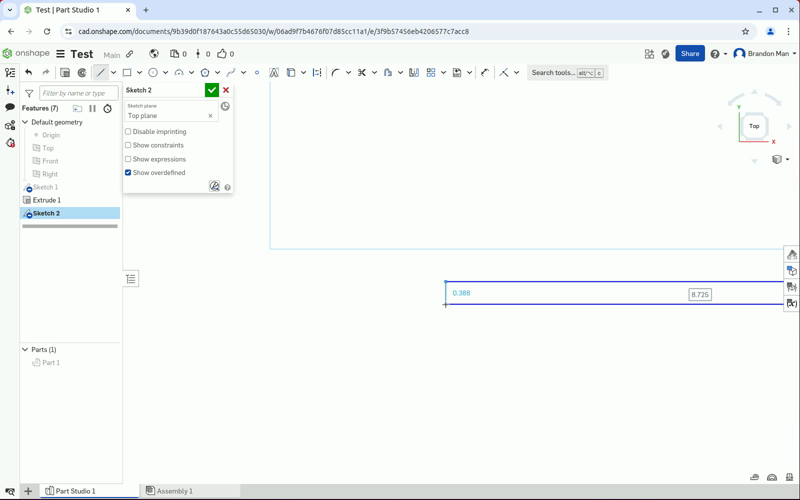
scroll(-6)
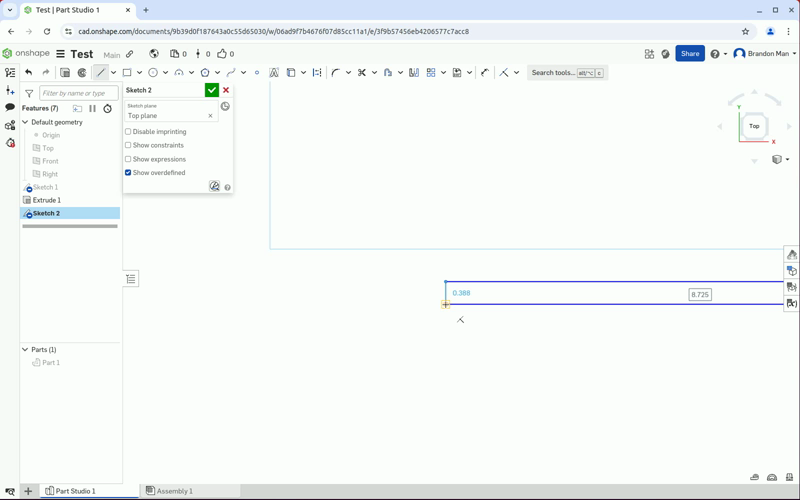
scroll(-6)
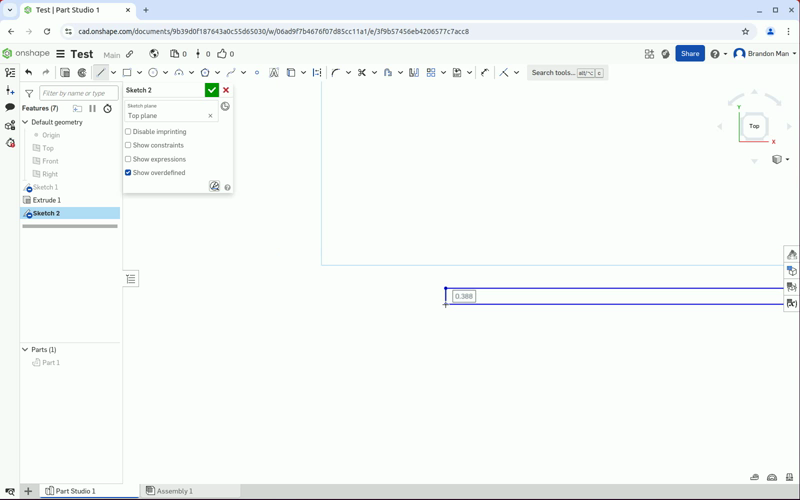
scroll(-6)
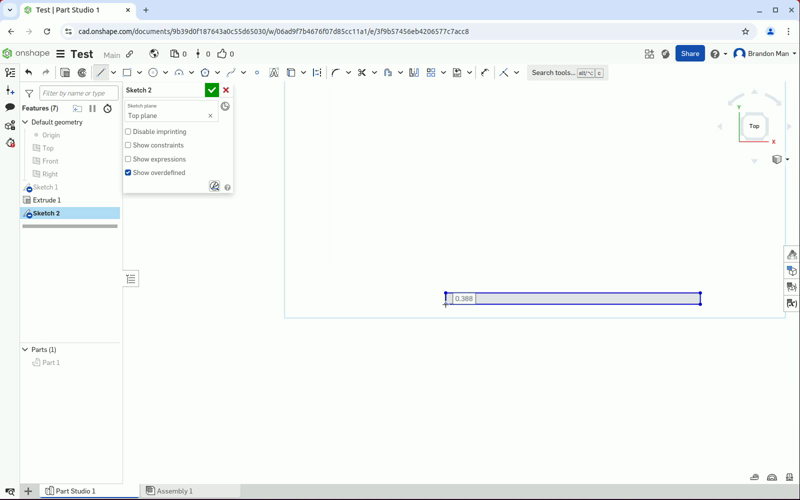
scroll(-6)
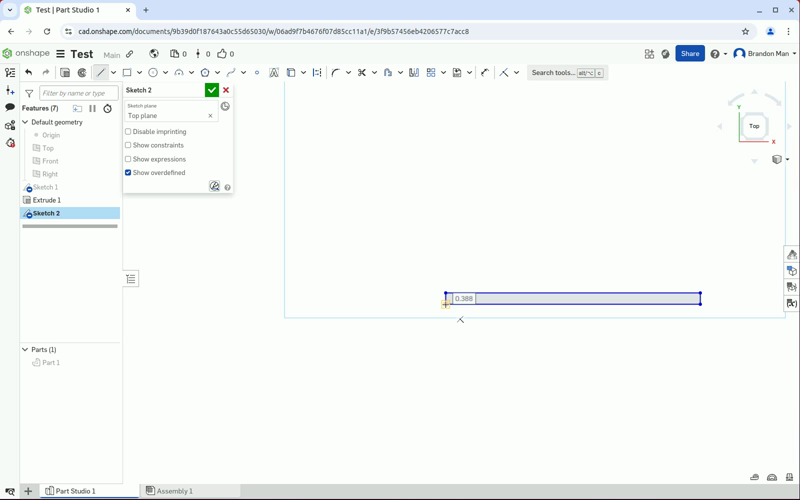
scroll(-6)
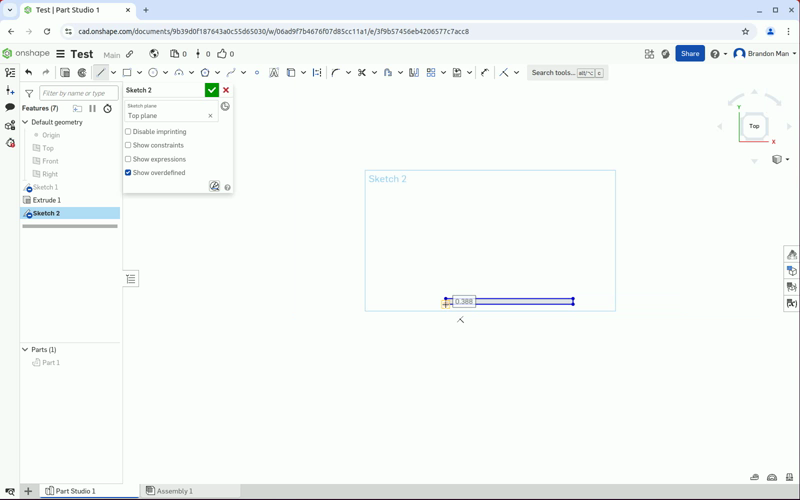
scroll(-6)
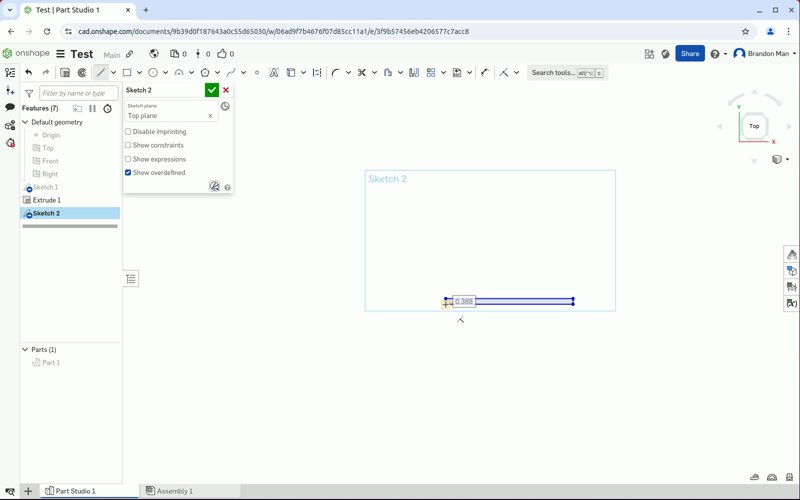
scroll(-6)
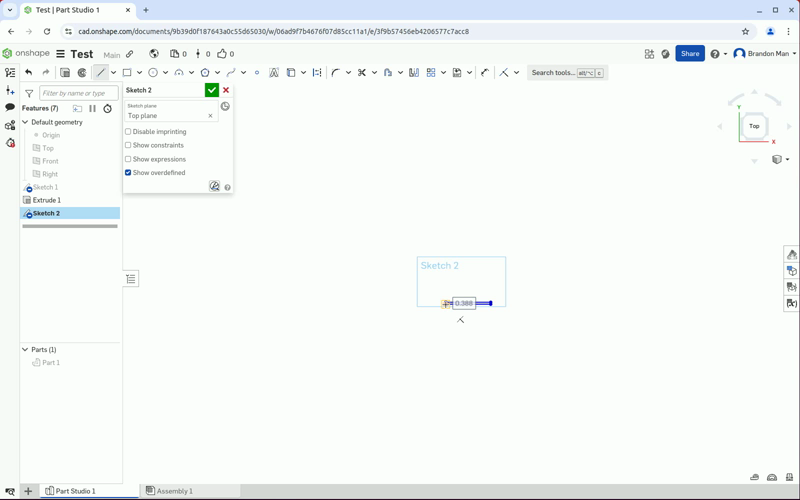
key(esc)
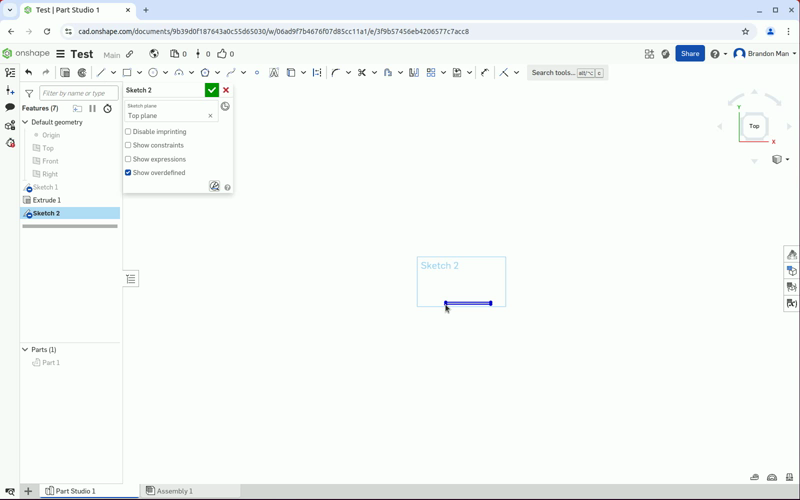
mouse_move(467, 302)
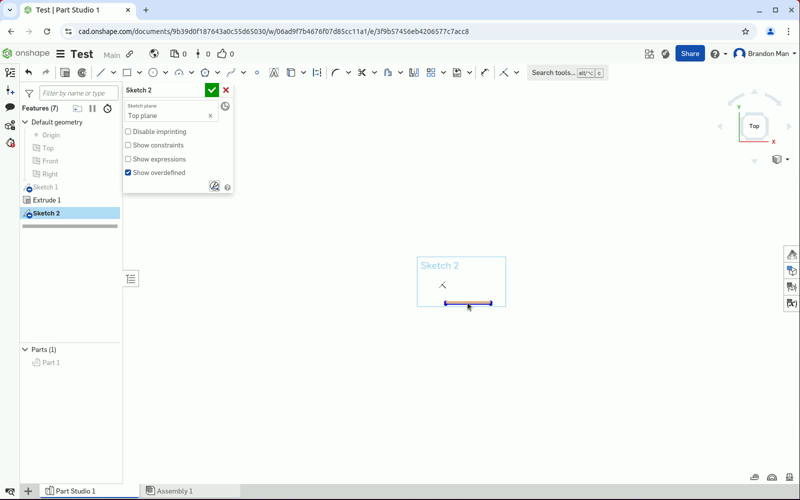
scroll(6)
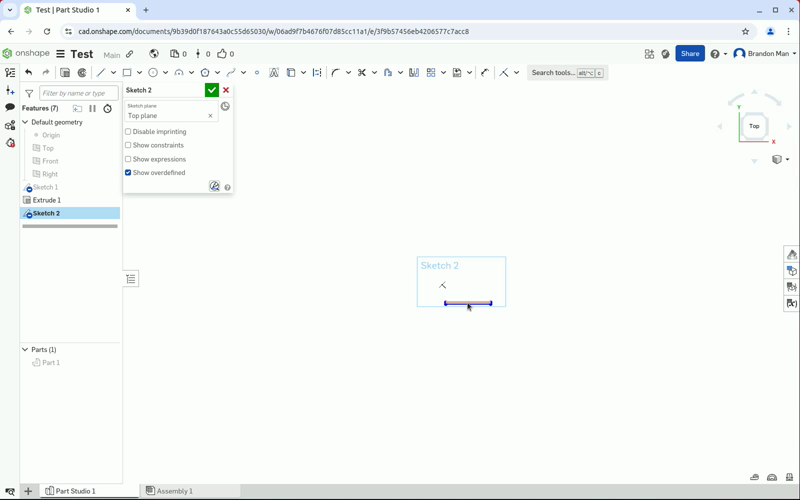
scroll(6)
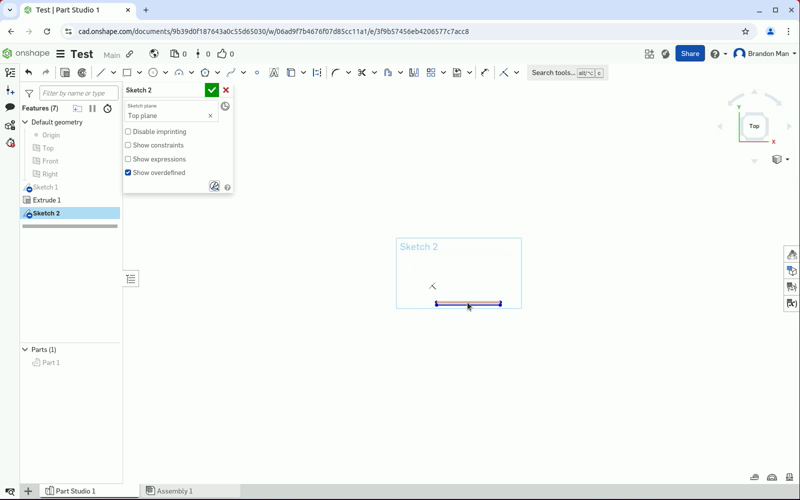
scroll(6)
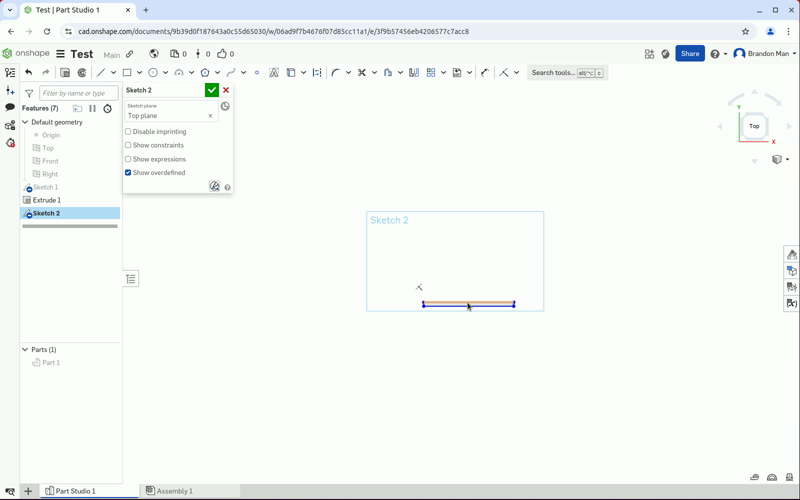
scroll(6)
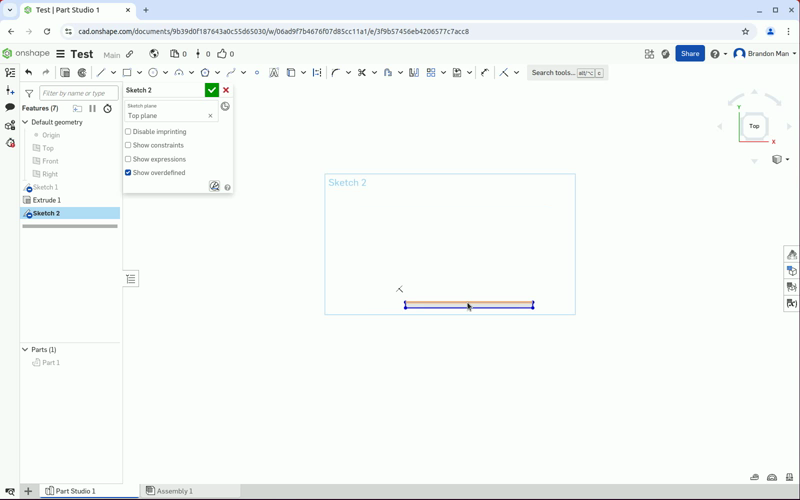
scroll(6)
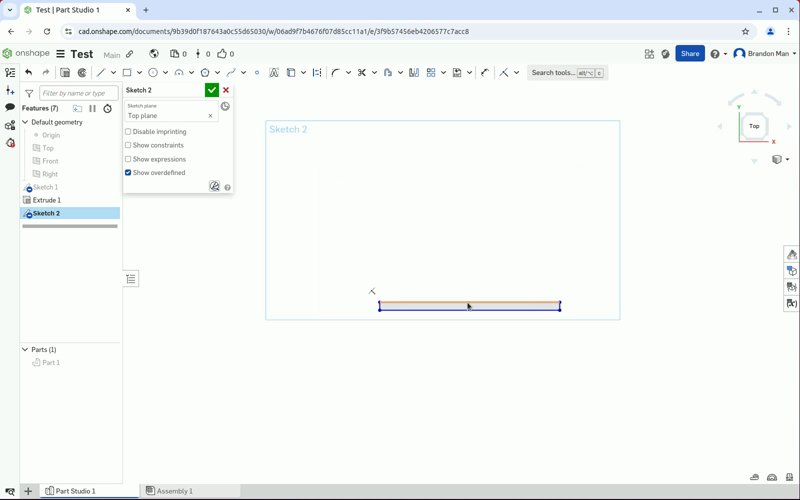
scroll(6)
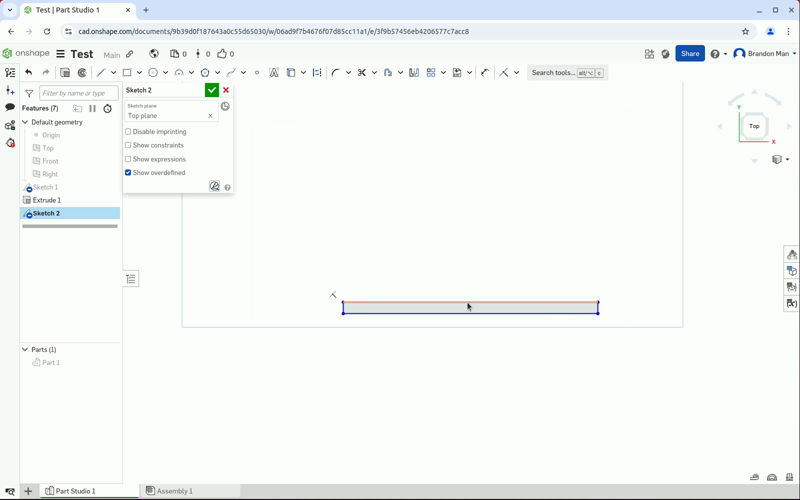
scroll(6)
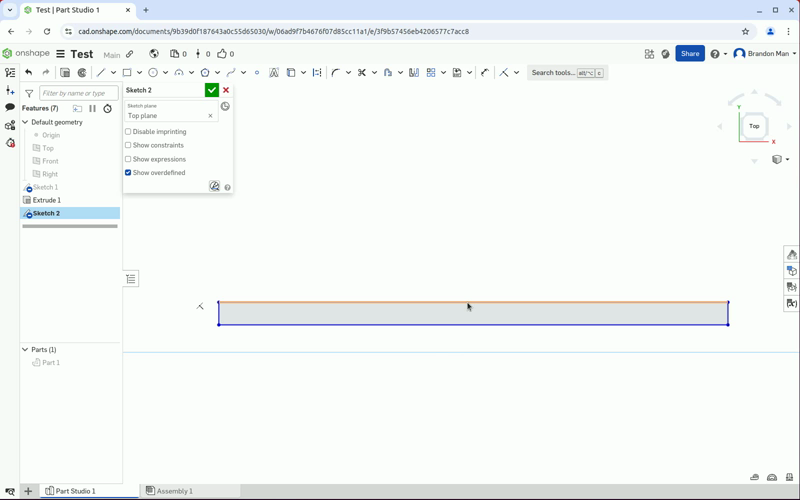
click(467, 302)
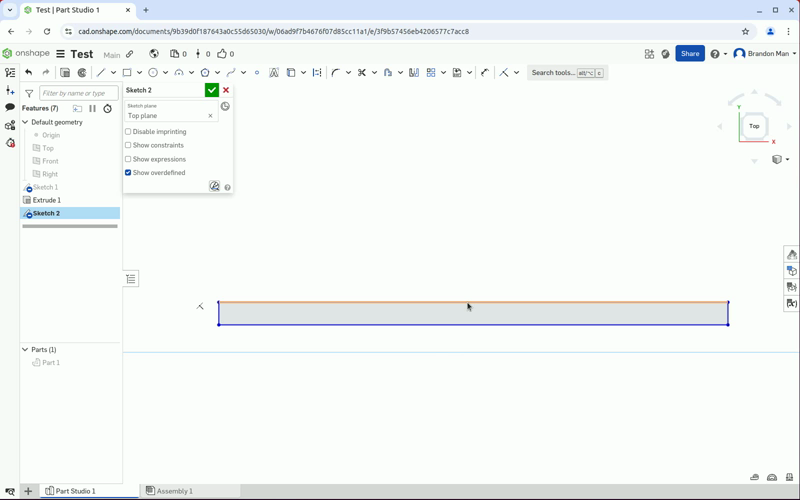
scroll(-6)
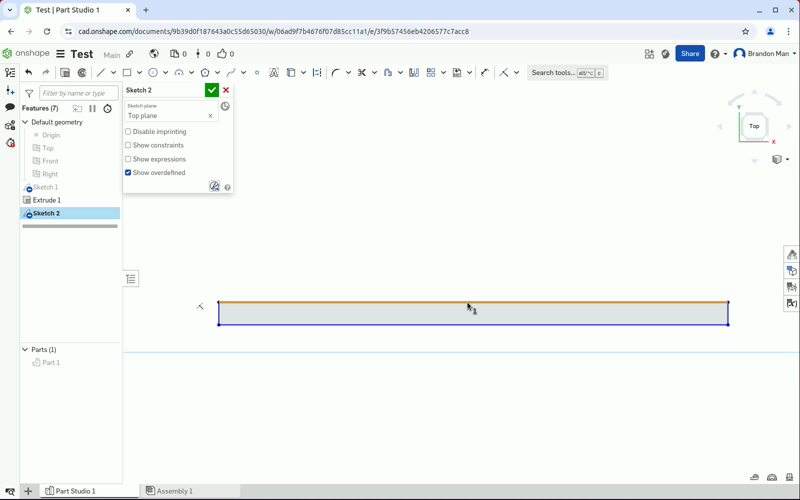
scroll(-6)
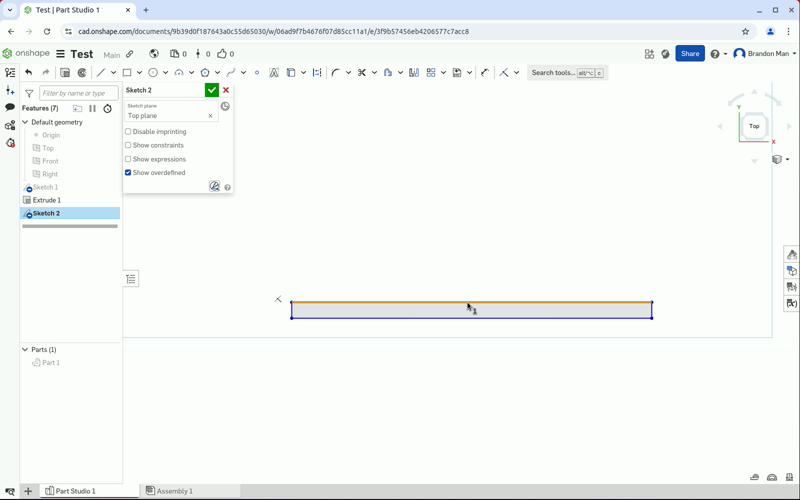
scroll(-6)
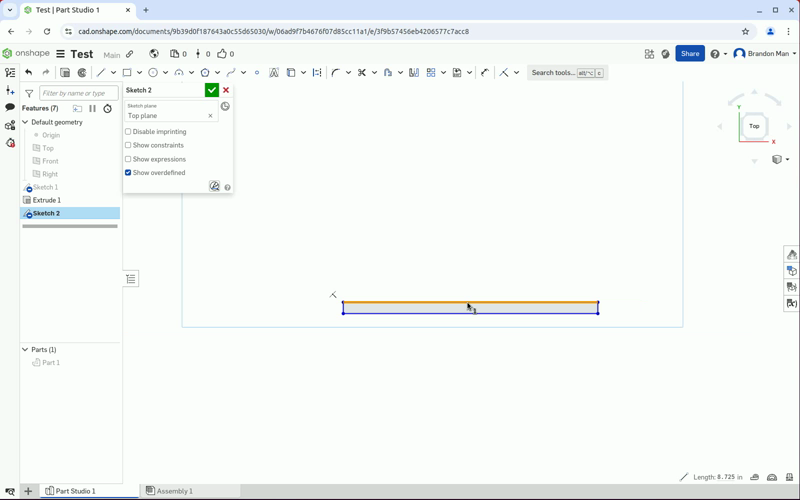
scroll(-6)
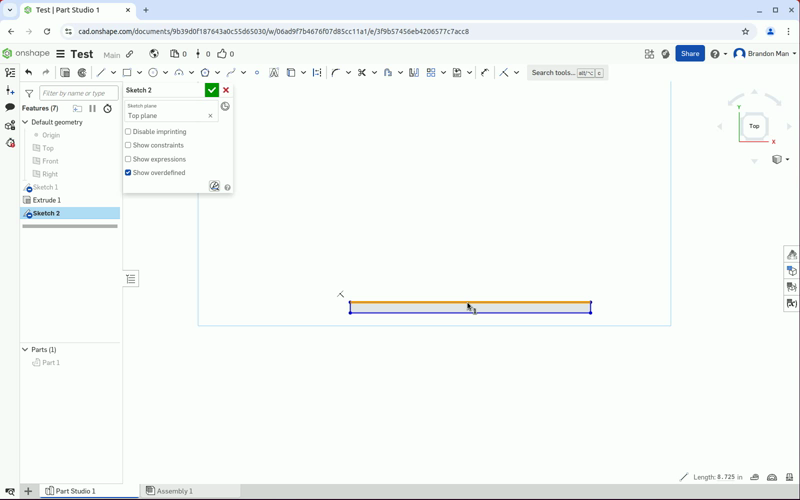
scroll(-6)
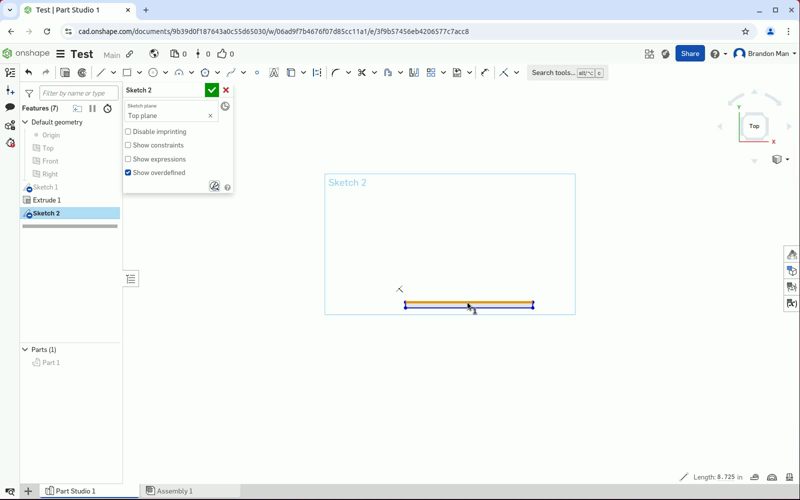
scroll(-6)
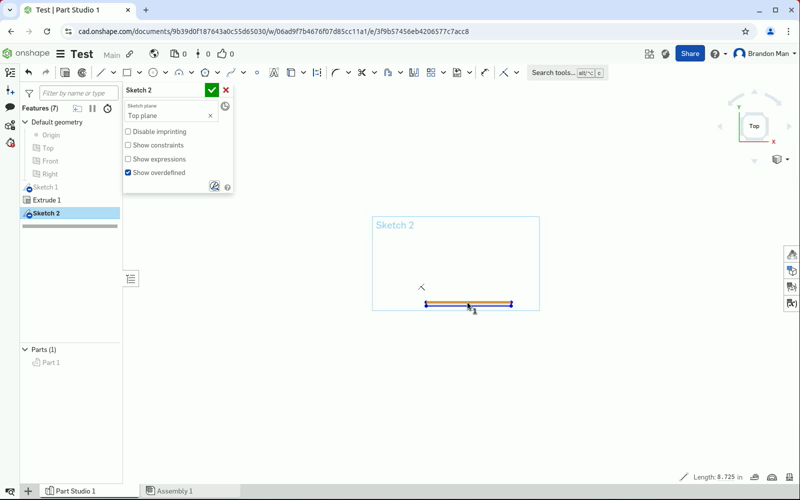
scroll(-6)
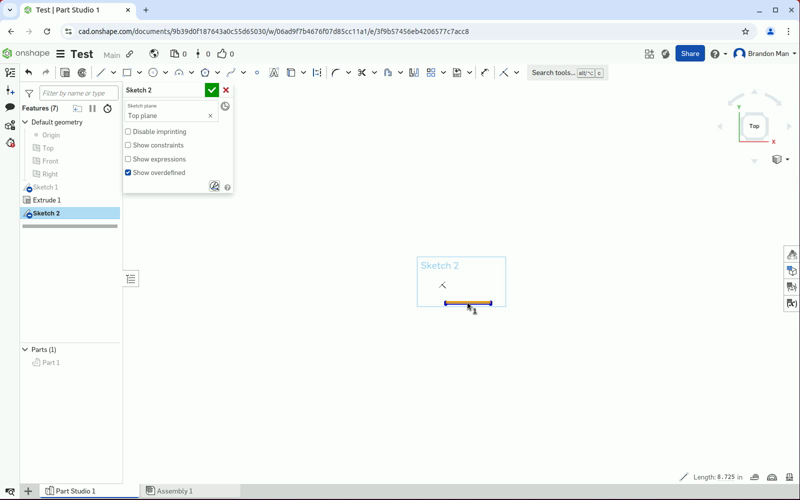
mouse_move(73, 352)
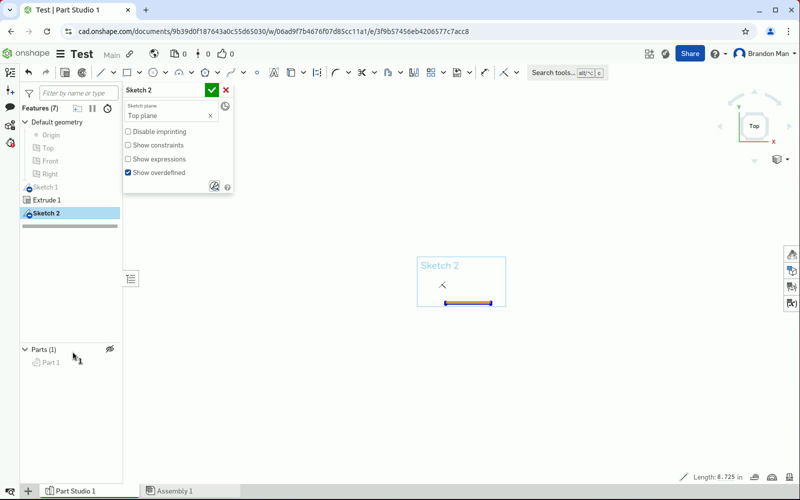
key(shift+y)
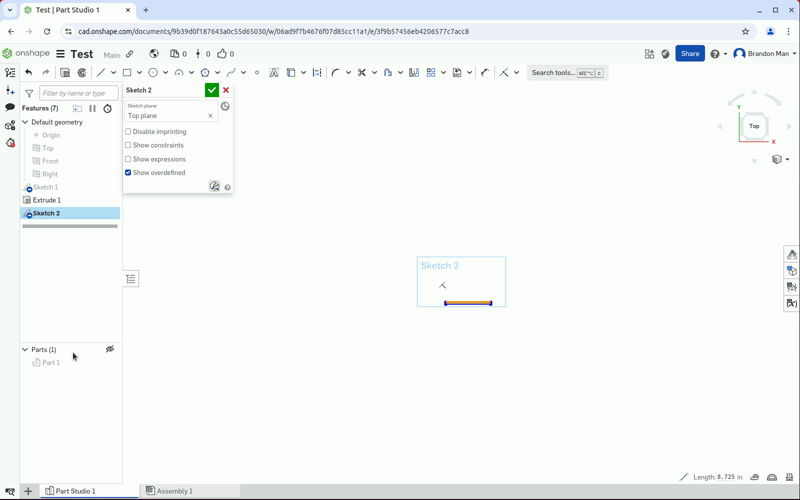
key(shift+e)
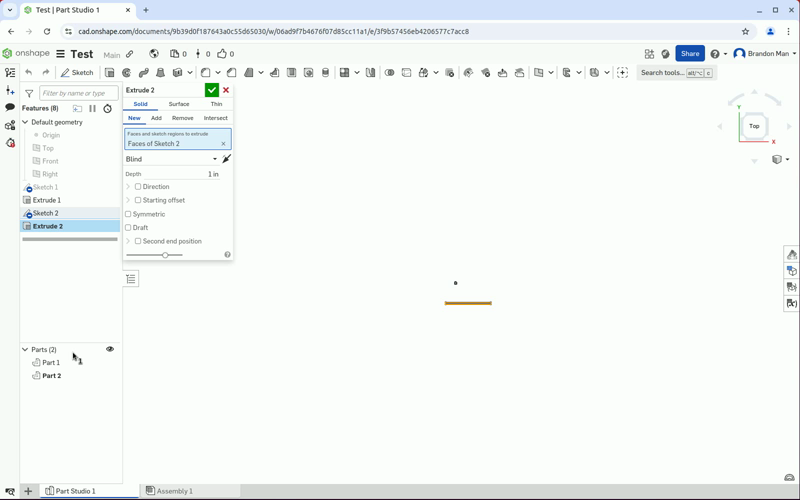
mouse_move(143, 106)
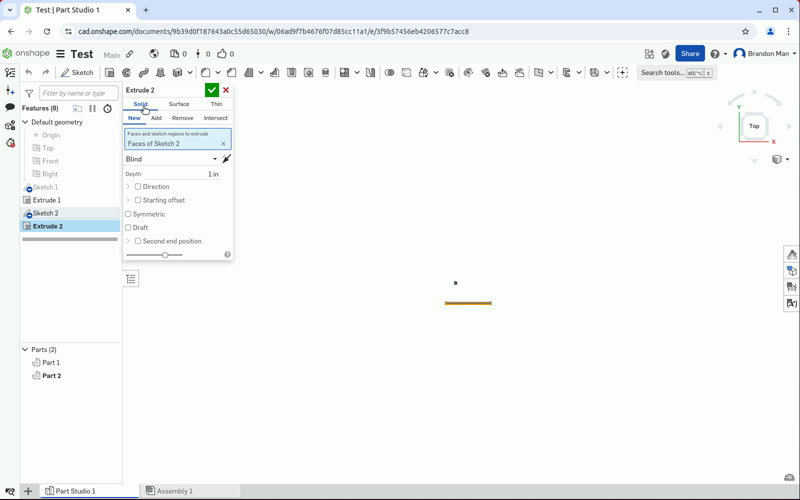
click(143, 106)
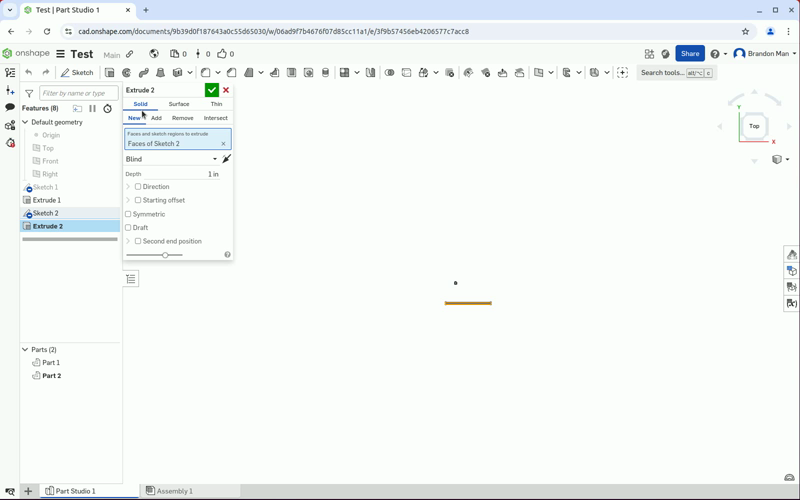
mouse_move(137, 120)
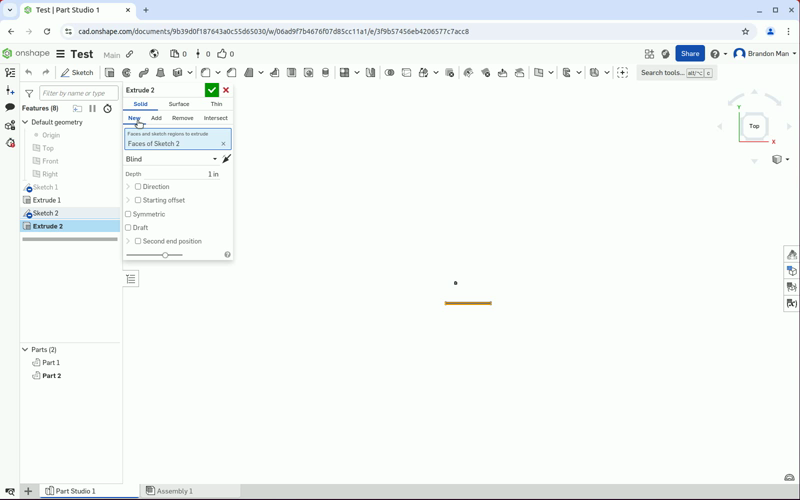
click(137, 120)
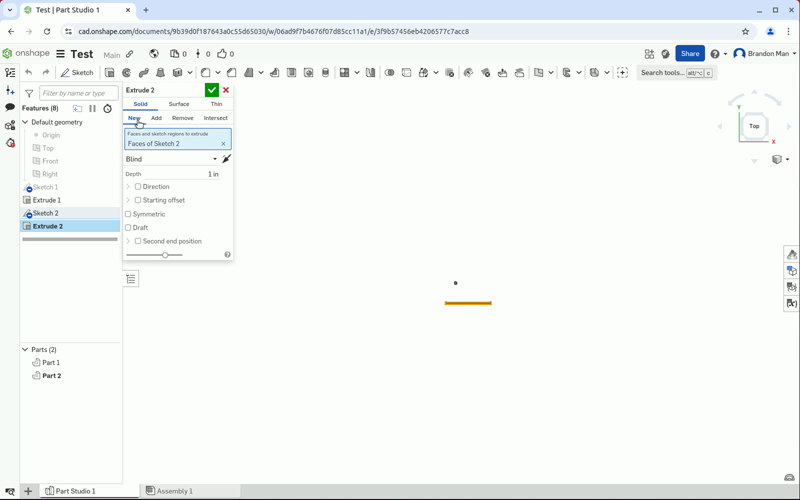
key(tab, 4)
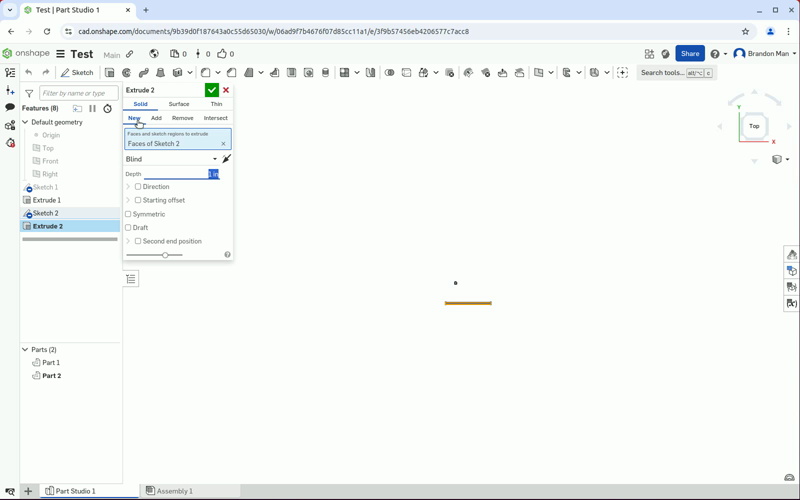
text(0.481)
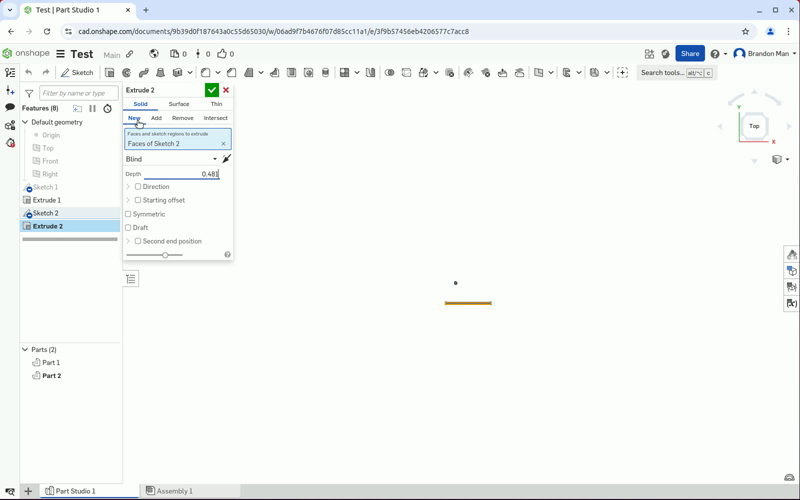
key(enter)
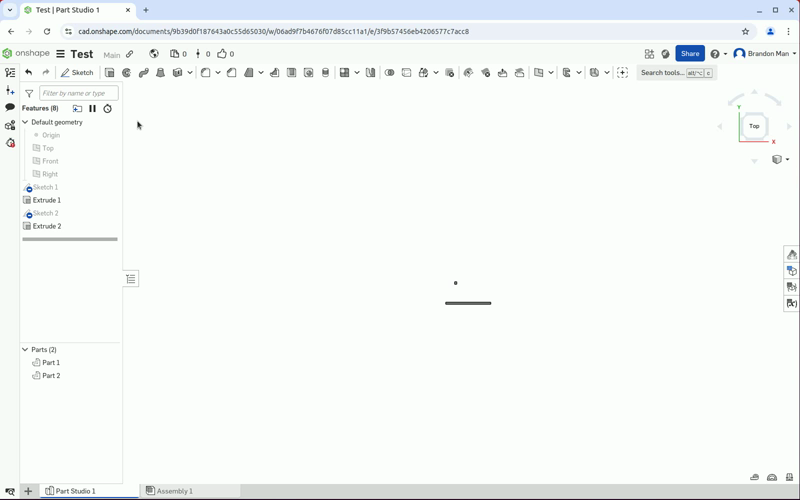
key(shift+h)
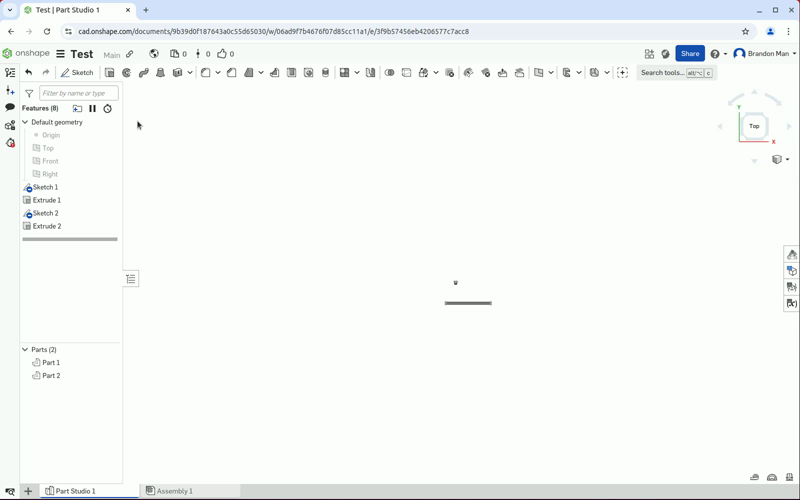
key(shift+h)
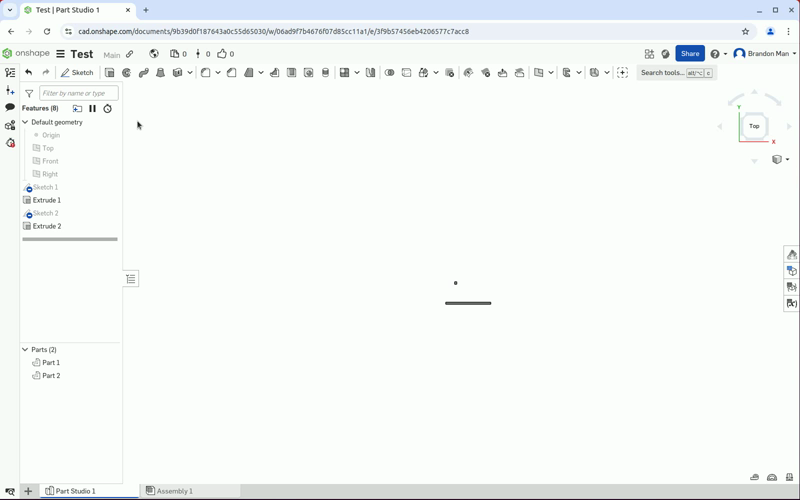
mouse_move(73, 189)
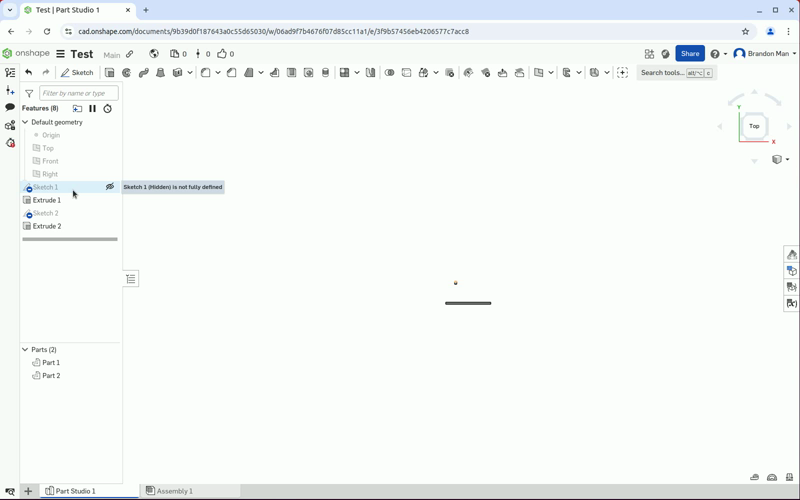
click(73, 189)
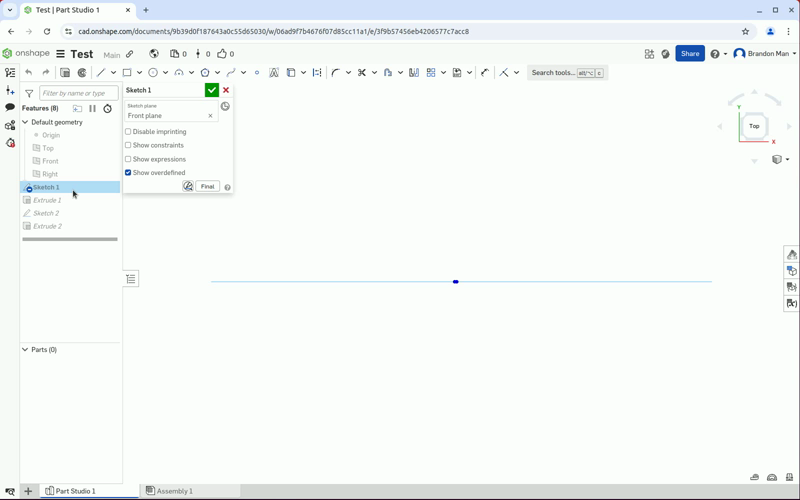
mouse_move(229, 92)
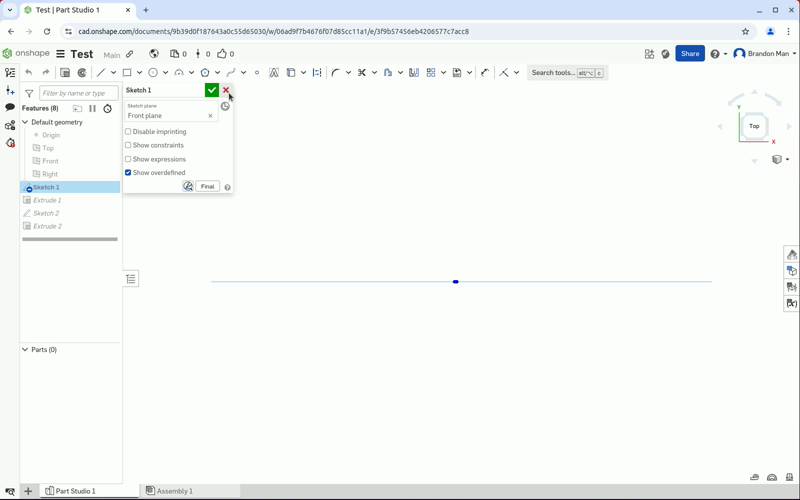
click(229, 92)
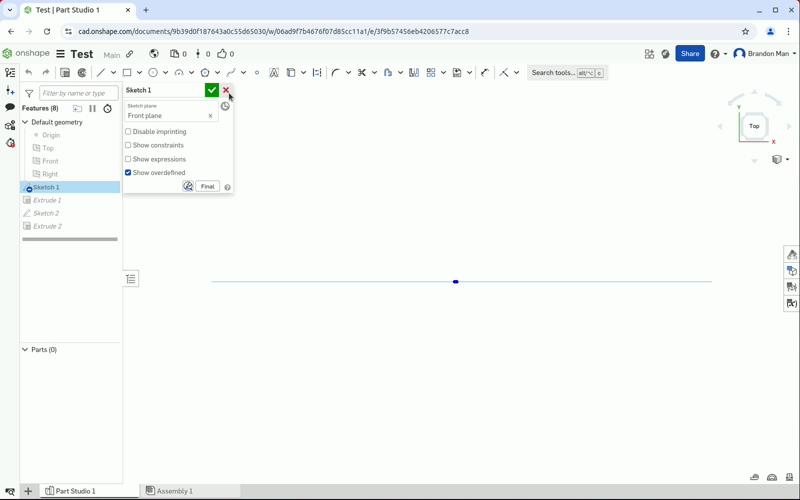
key(shift+s)
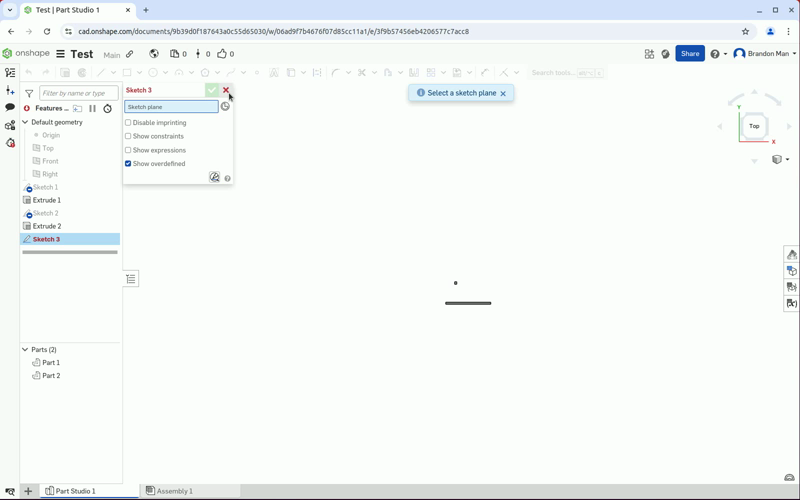
mouse_move(73, 150)
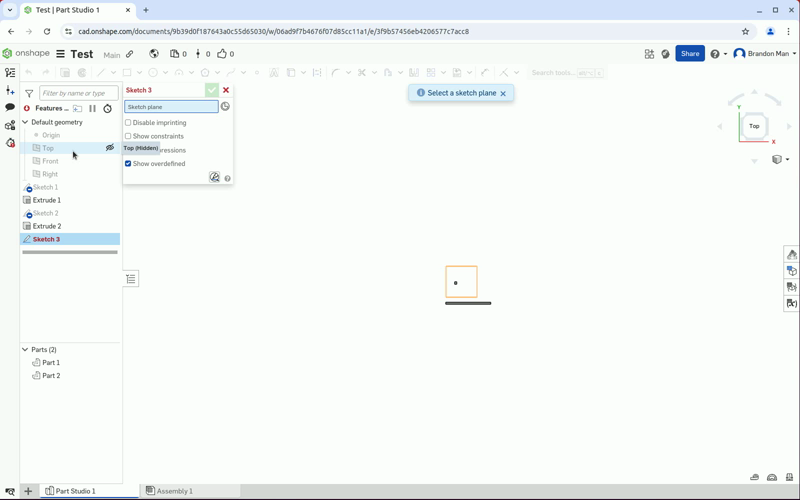
click(73, 150)
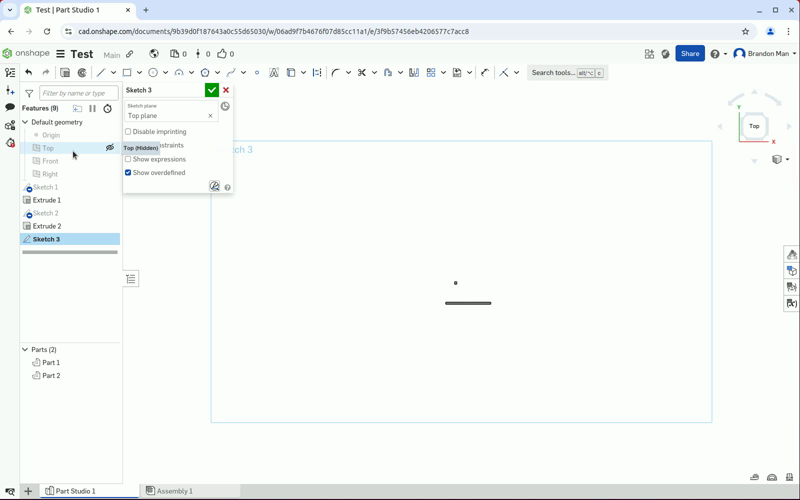
mouse_move(73, 352)
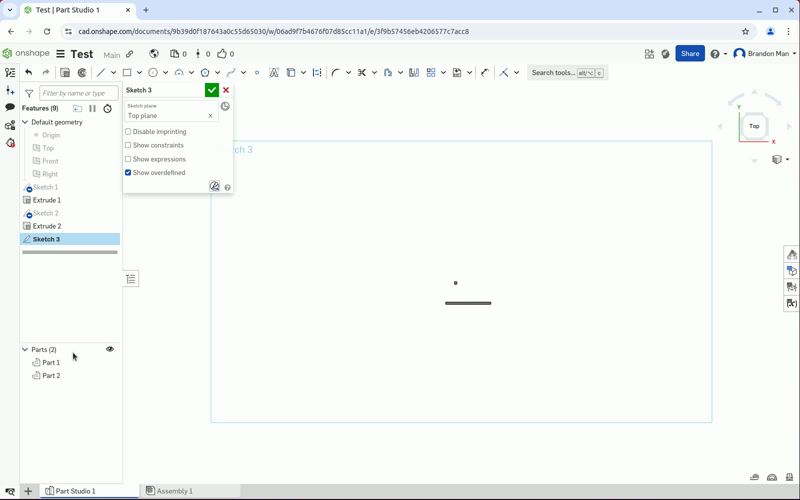
key(y)
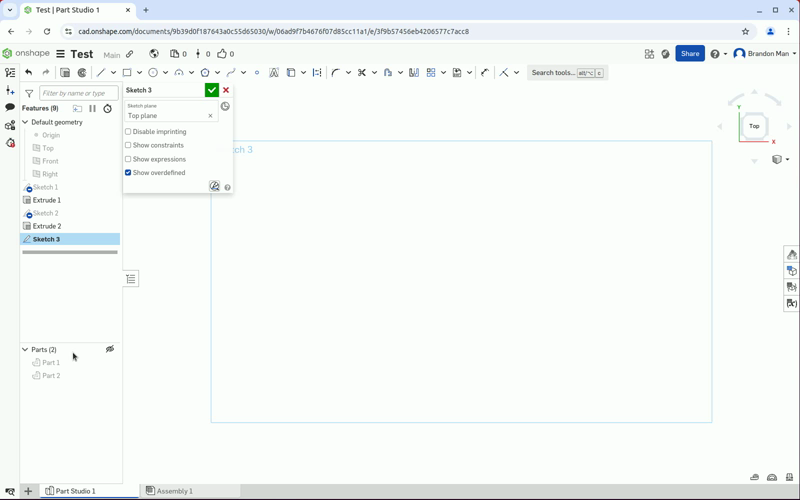
key(l)
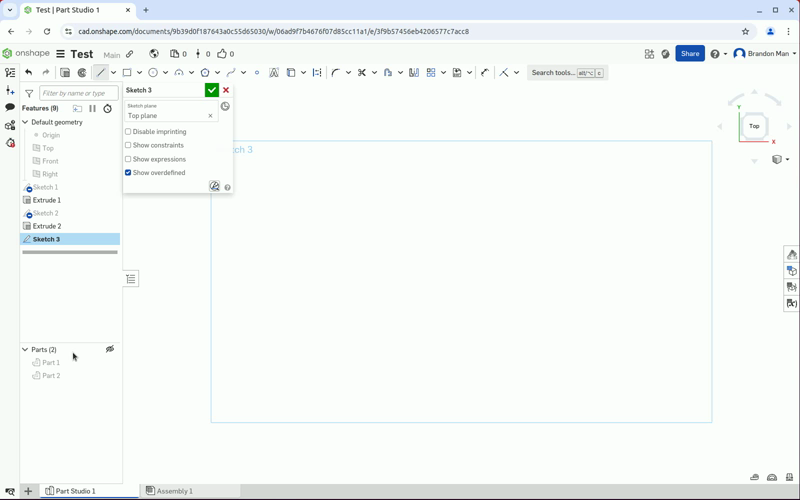
key_down(shift)
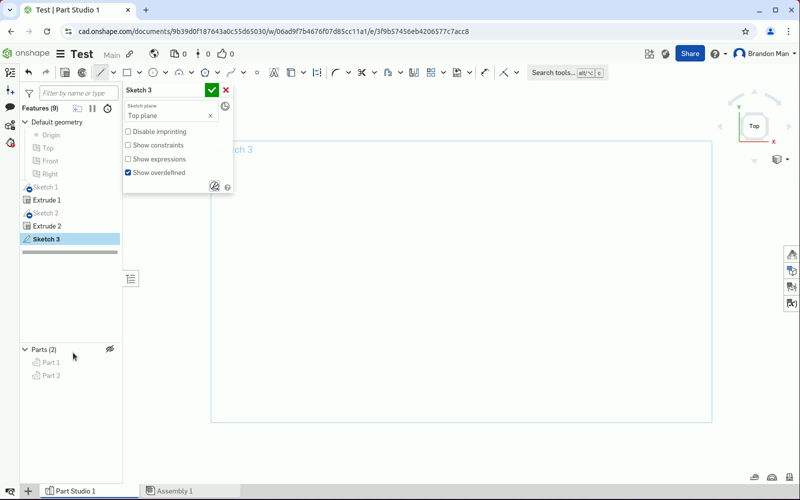
mouse_move(492, 395)
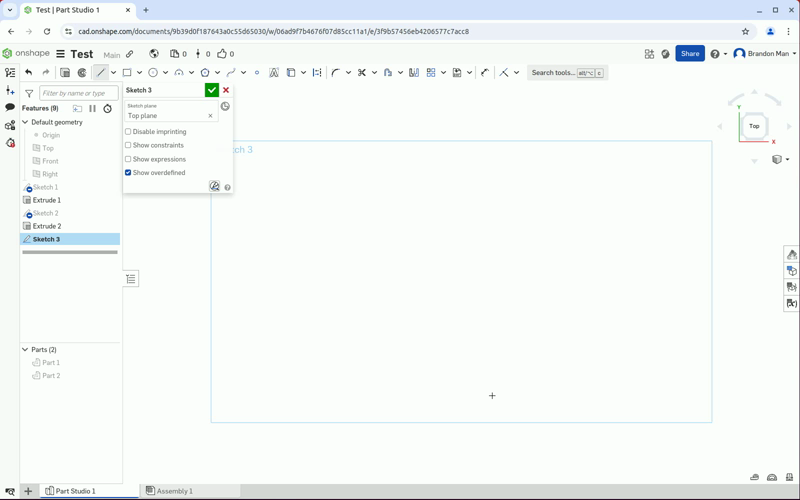
click(492, 395)
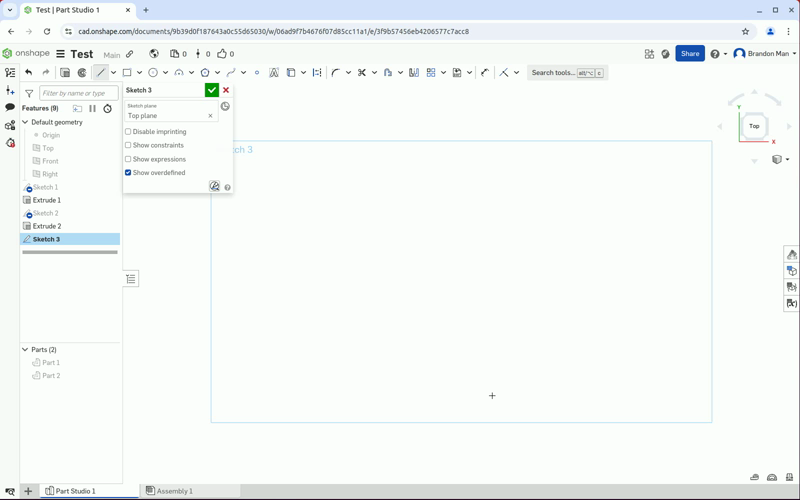
key_up(shift)
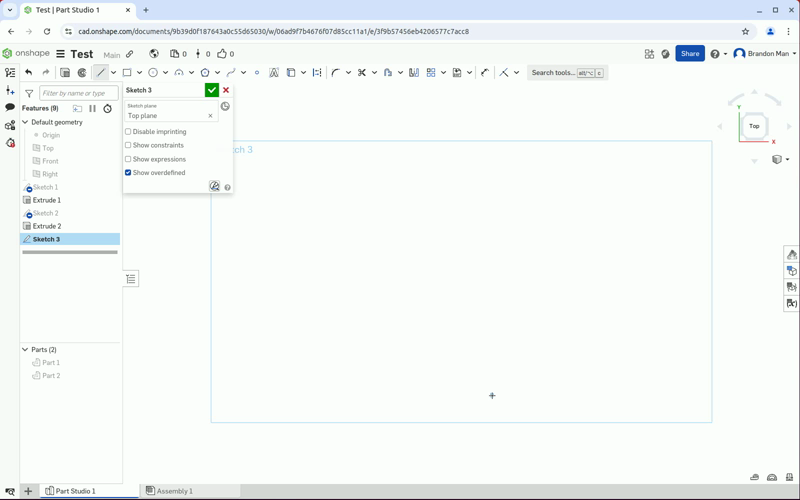
key_down(shift)
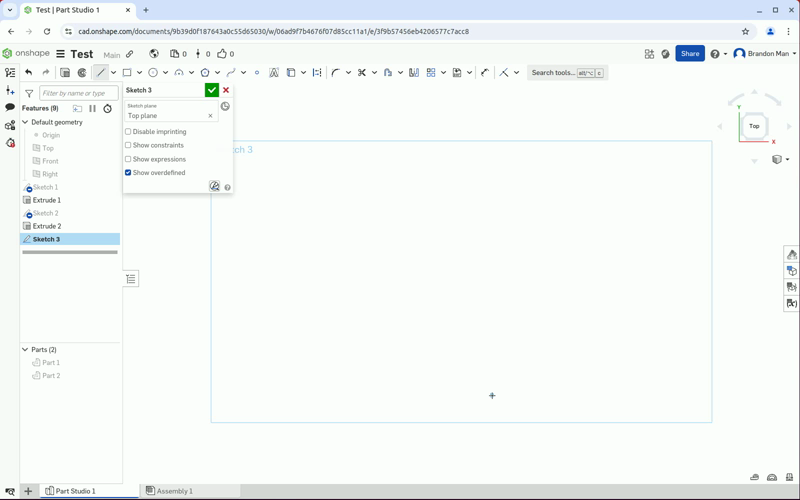
mouse_move(522, 395)
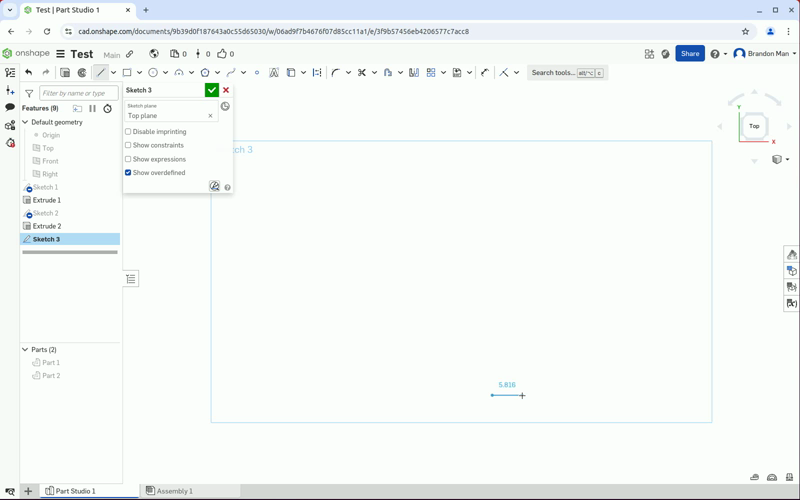
mouse_move(494, 395)
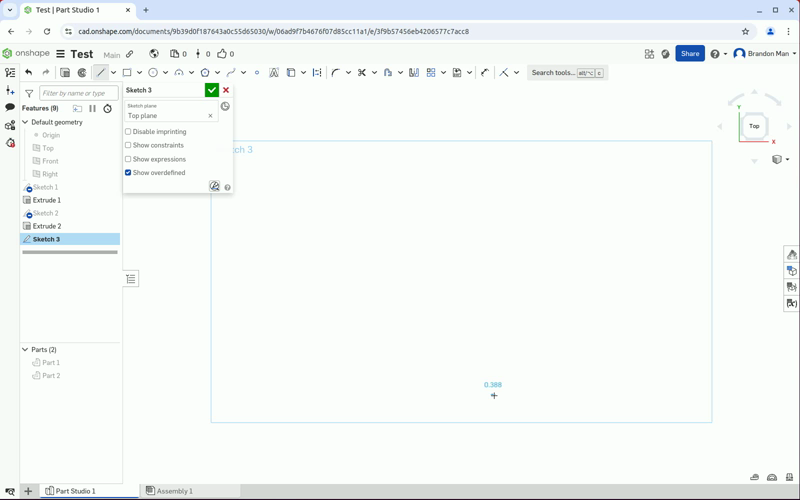
scroll(6)
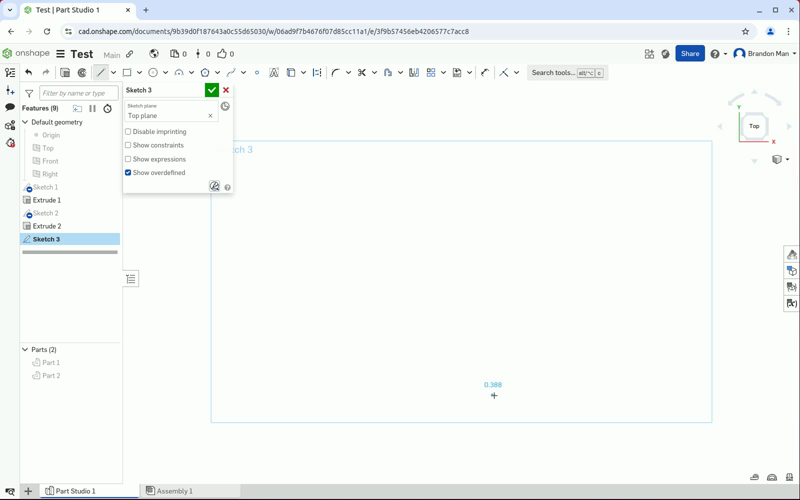
scroll(6)
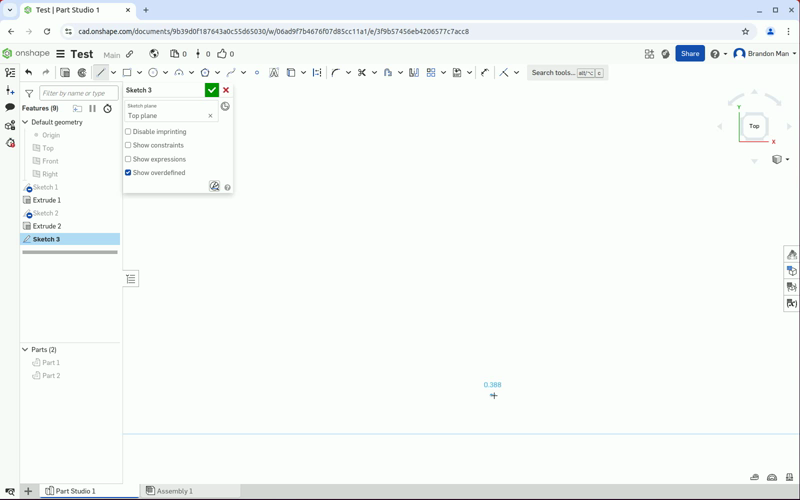
scroll(6)
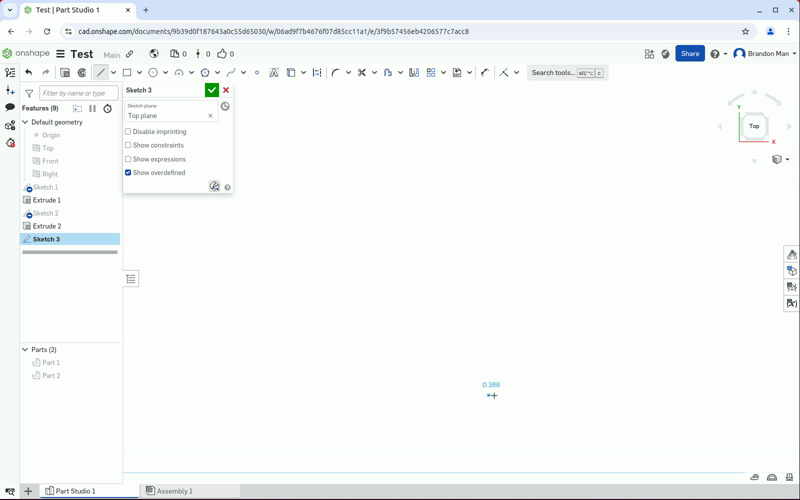
scroll(6)
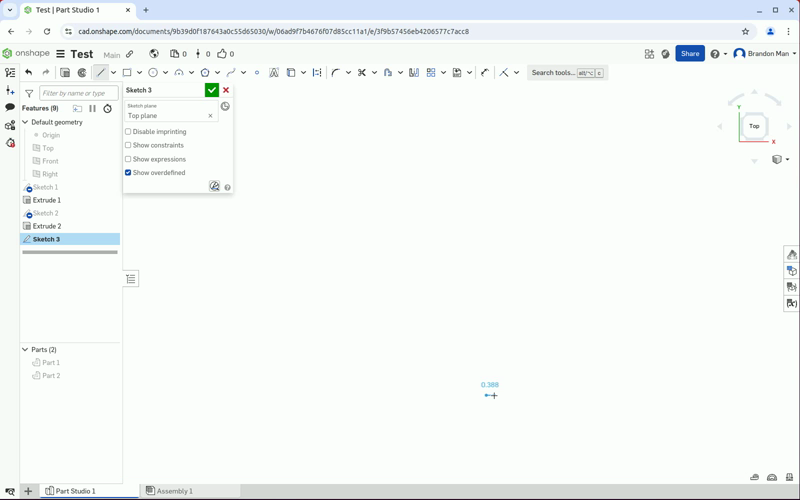
scroll(6)
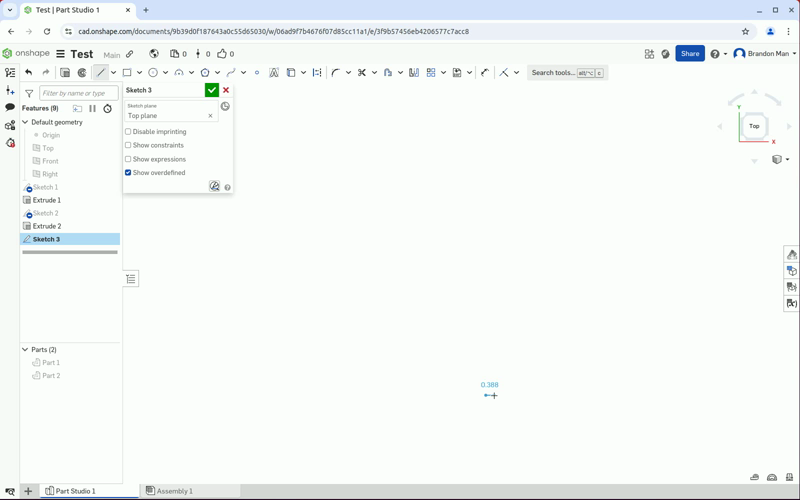
scroll(6)
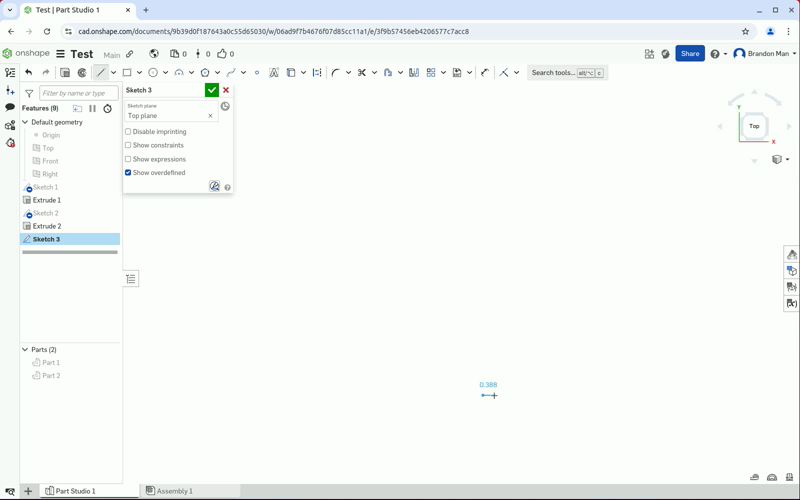
scroll(6)
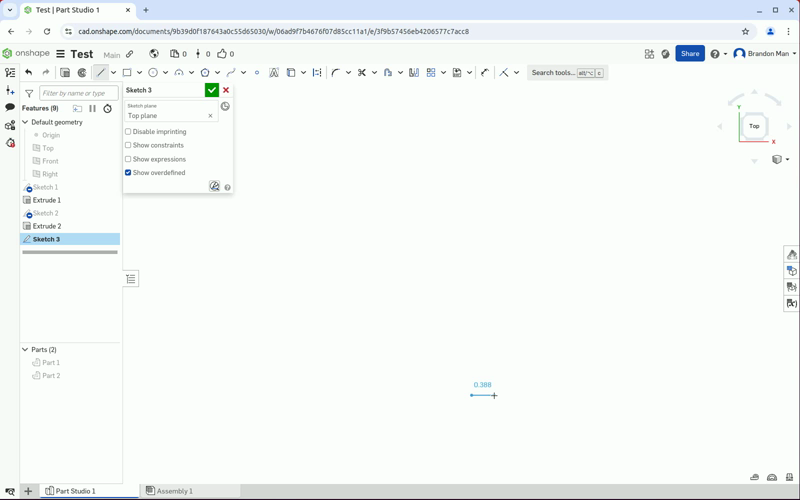
click(494, 395)
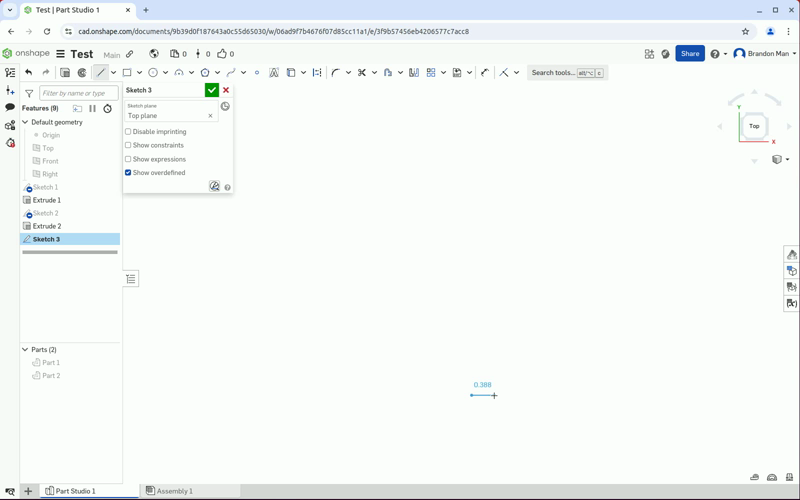
scroll(-6)
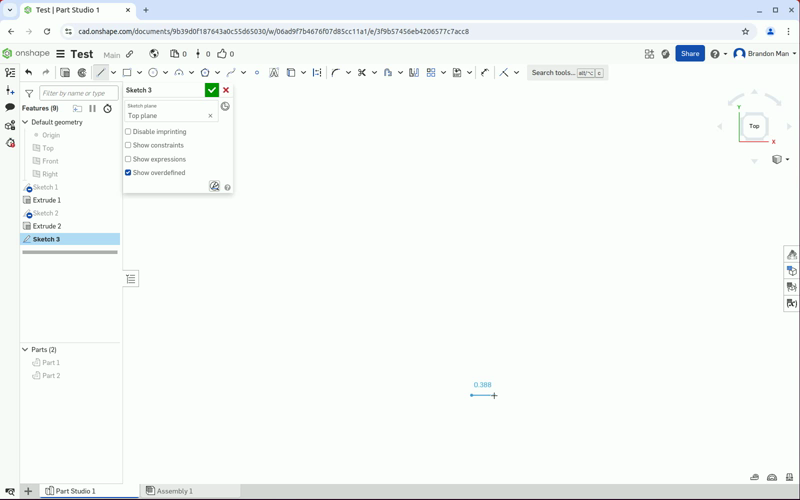
scroll(-6)
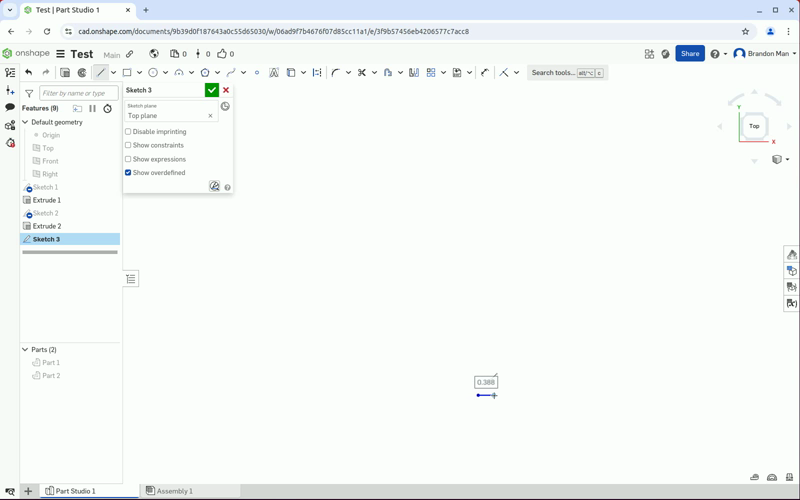
scroll(-6)
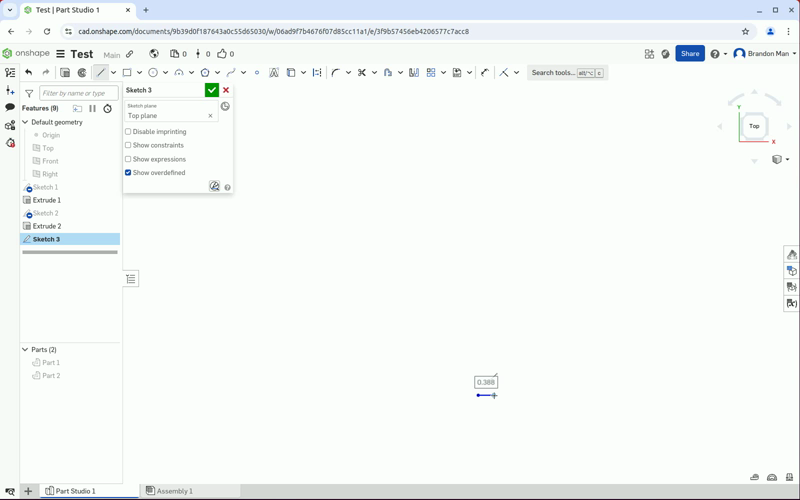
scroll(-6)
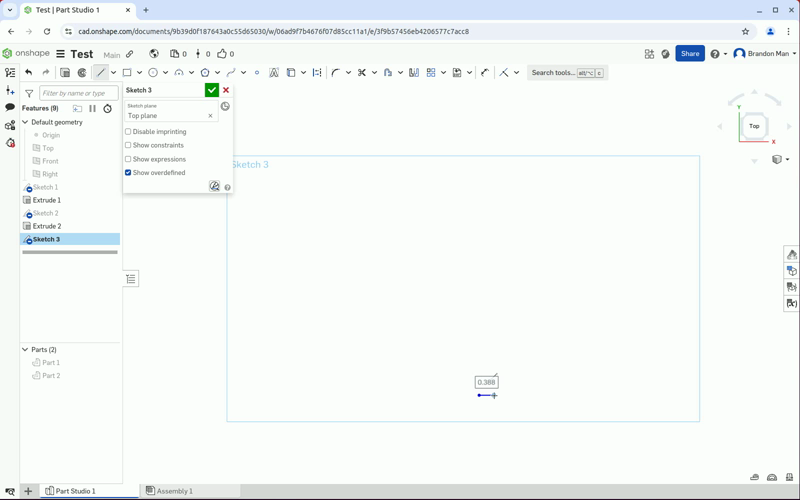
scroll(-6)
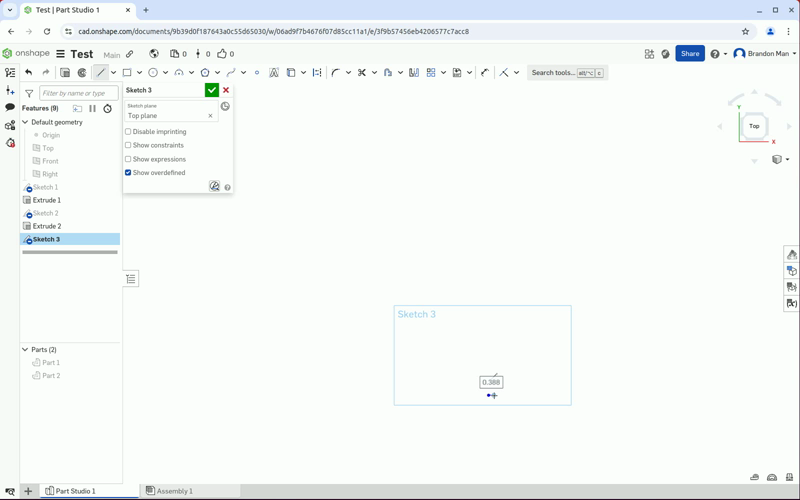
scroll(-6)
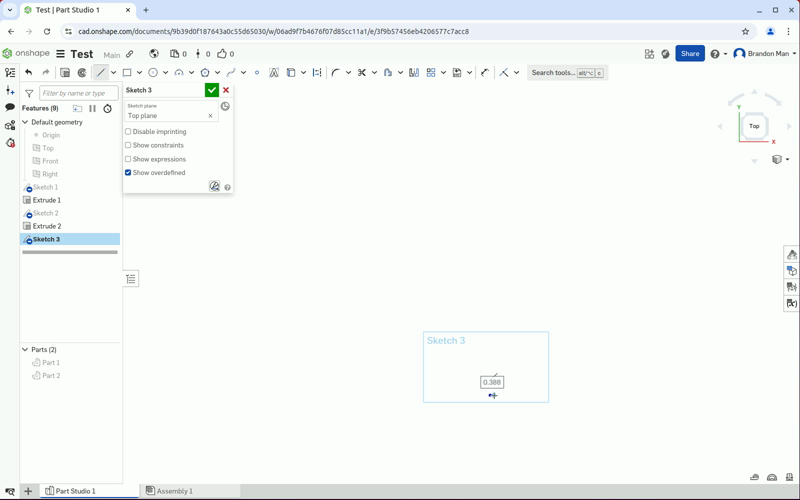
scroll(-6)
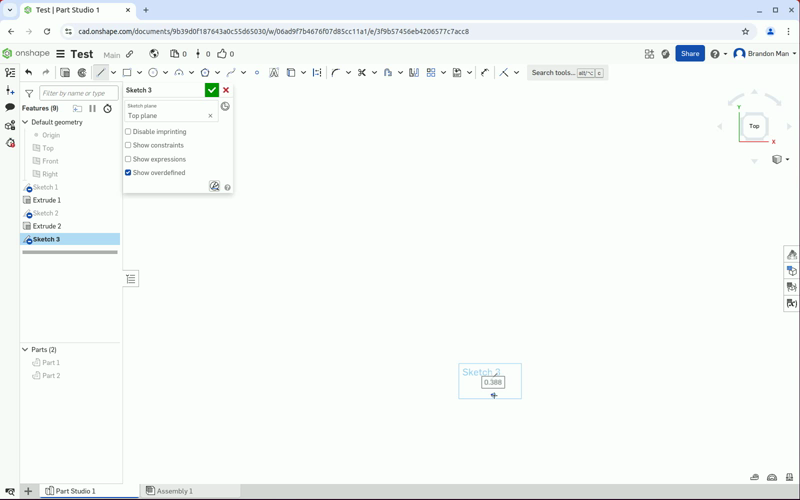
key_up(shift)
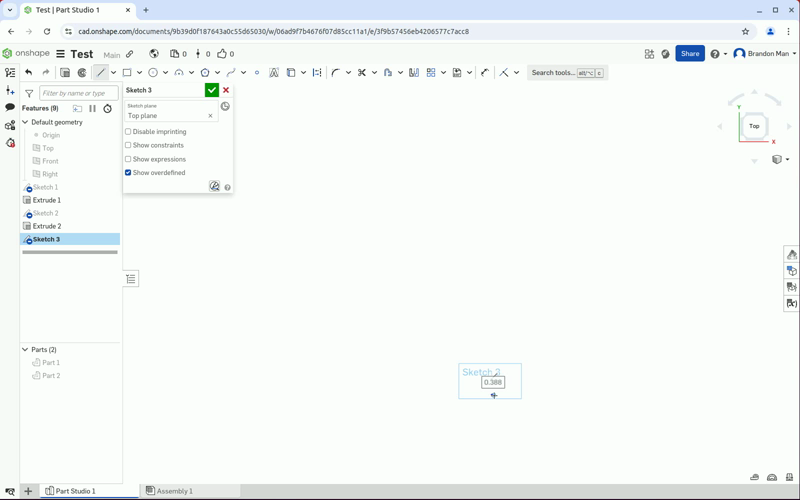
key_down(shift)
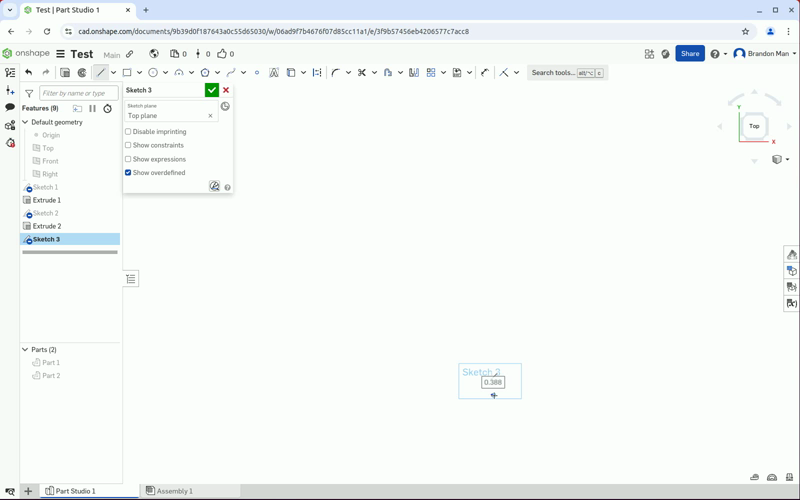
mouse_move(494, 204)
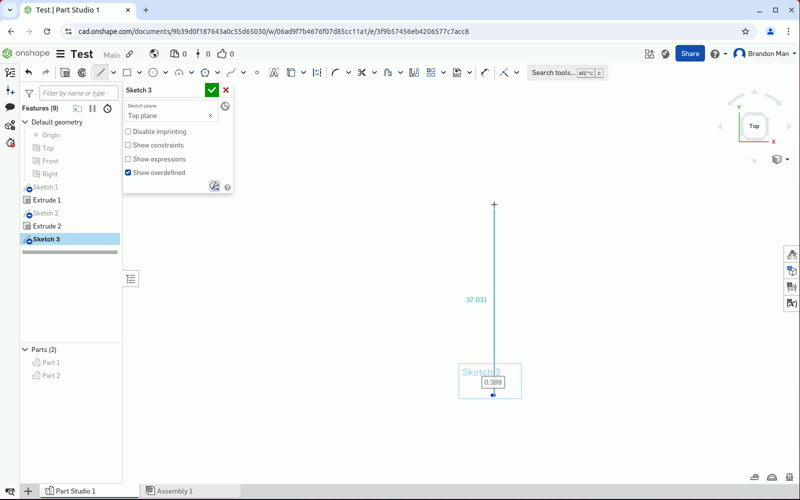
click(494, 204)
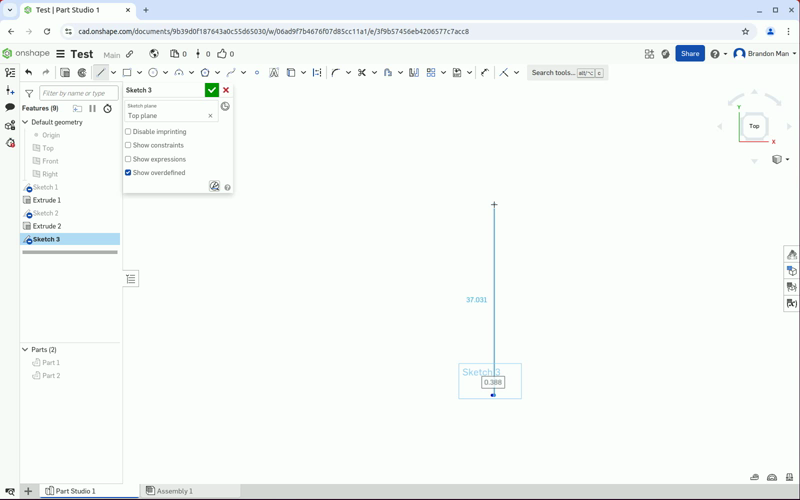
key_up(shift)
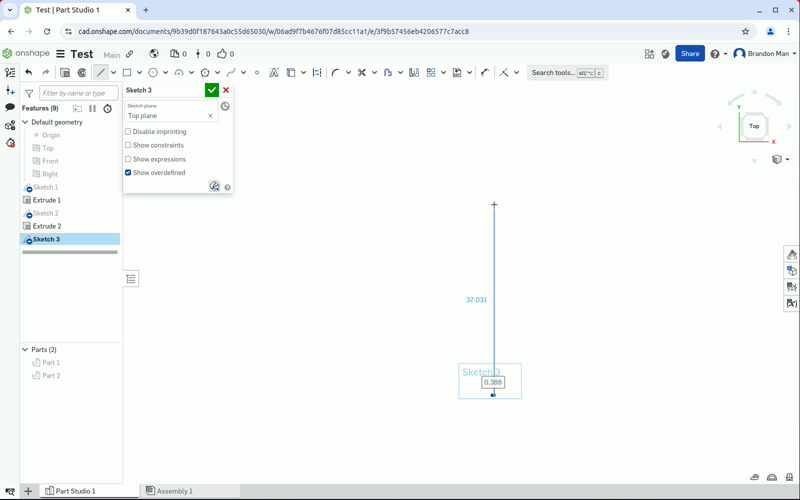
key_down(shift)
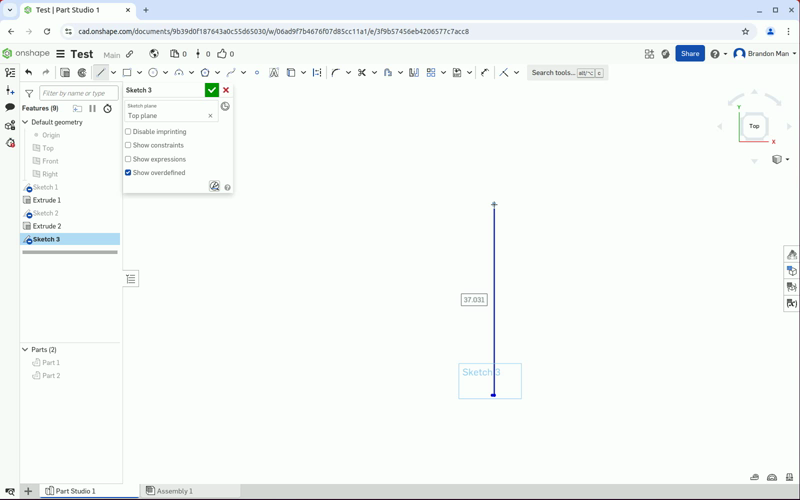
mouse_move(524, 204)
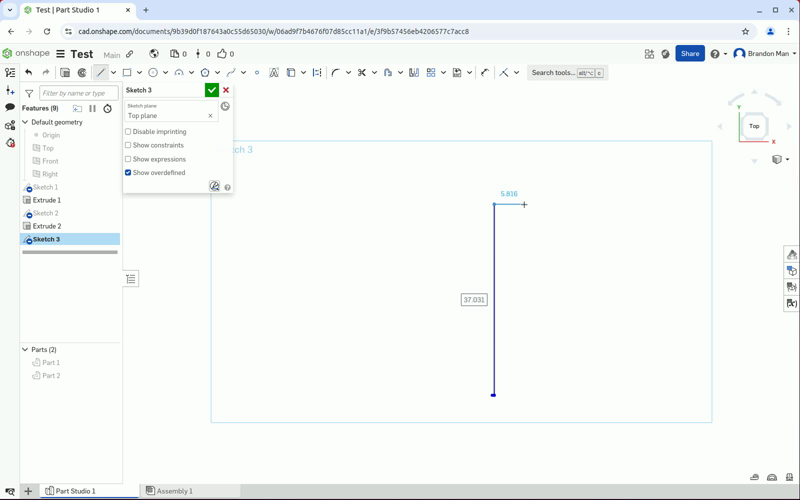
mouse_move(492, 204)
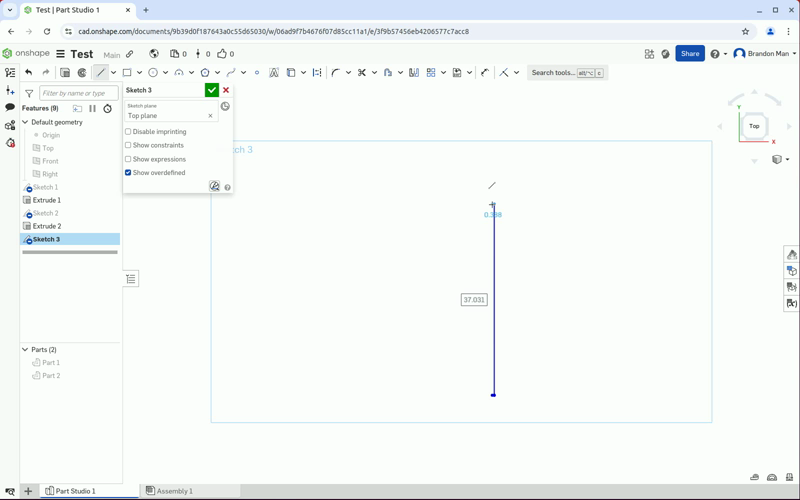
scroll(6)
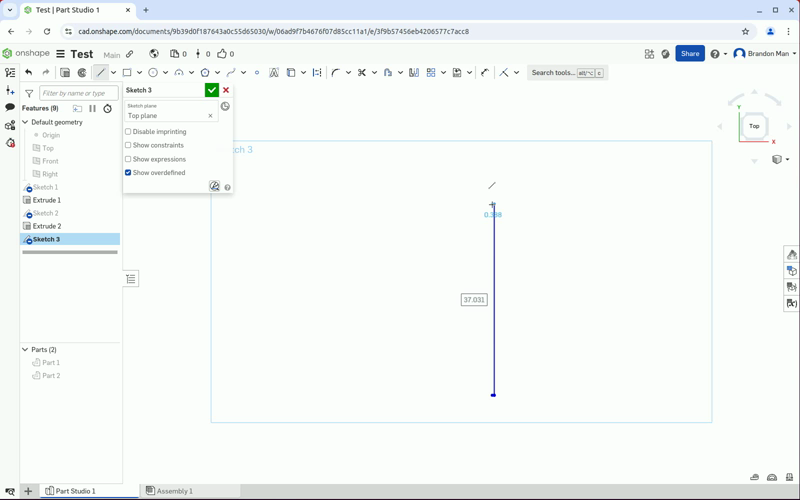
scroll(6)
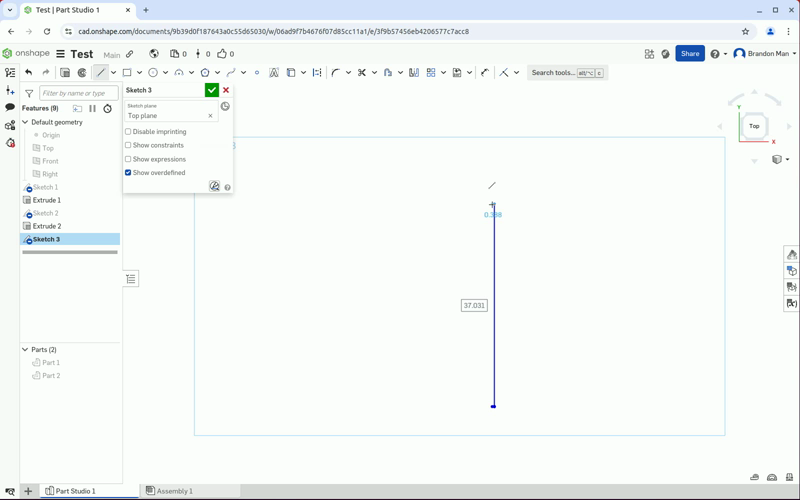
scroll(6)
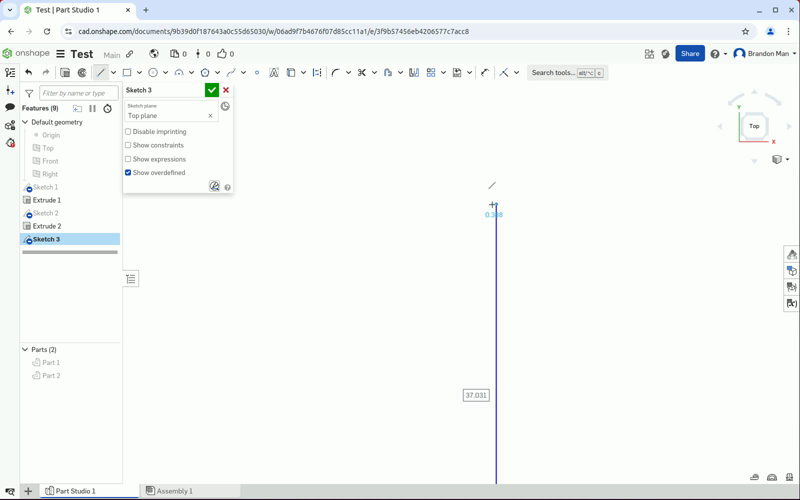
scroll(6)
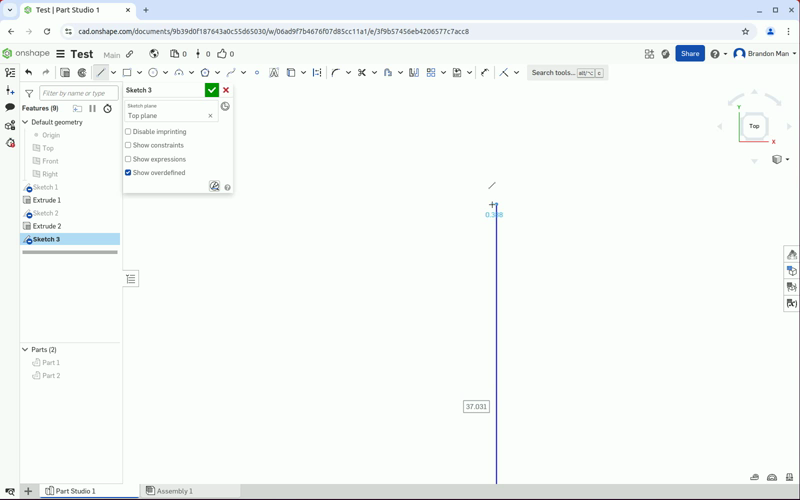
scroll(6)
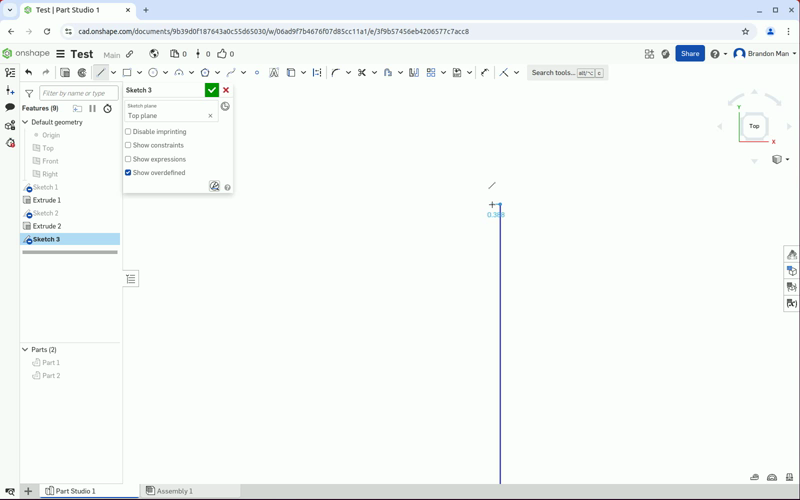
scroll(6)
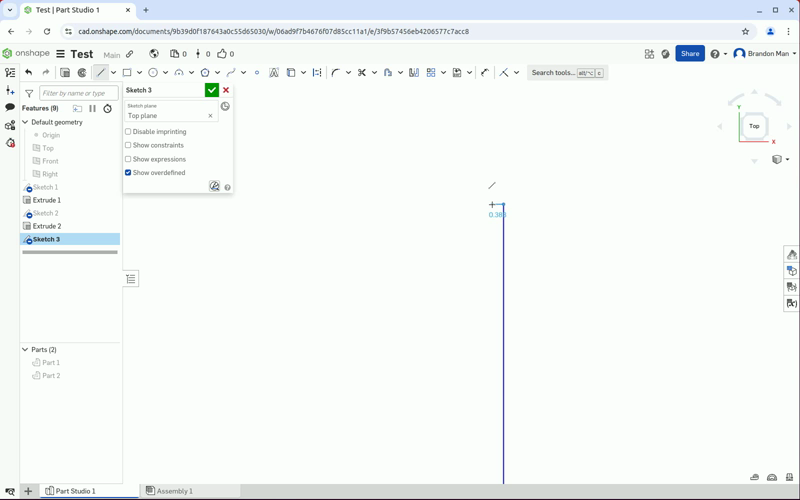
scroll(6)
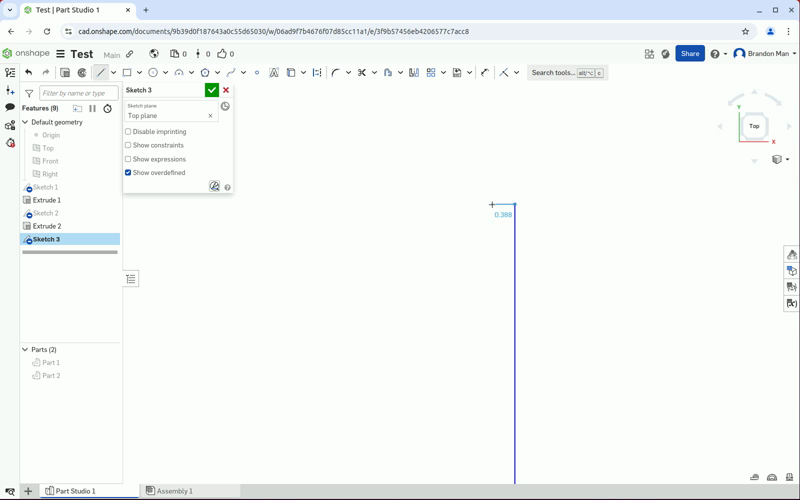
click(492, 204)
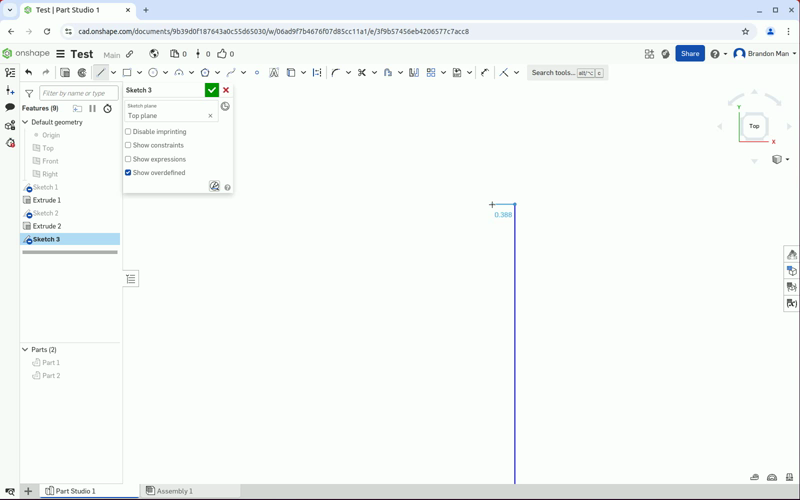
scroll(-6)
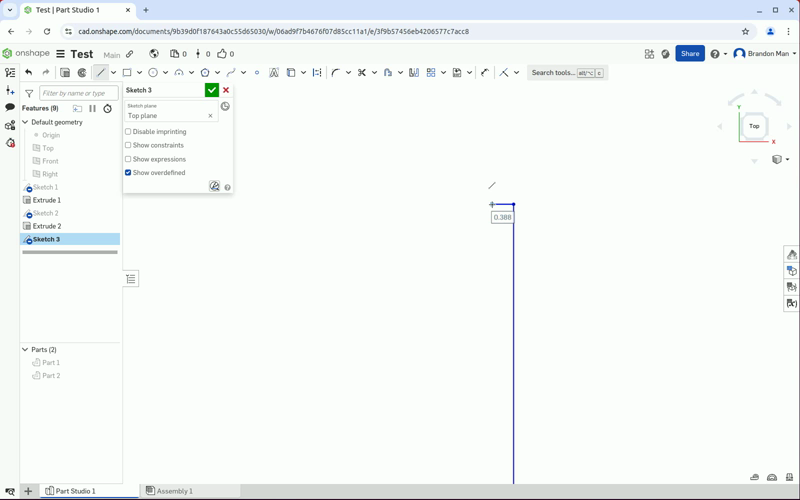
scroll(-6)
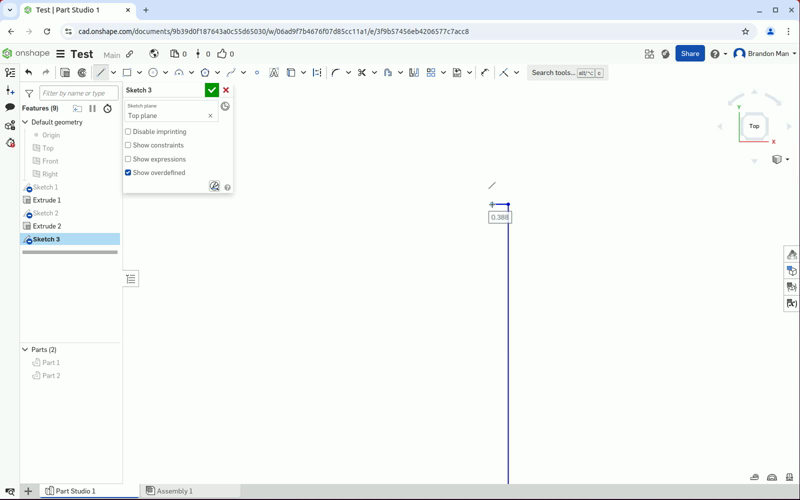
scroll(-6)
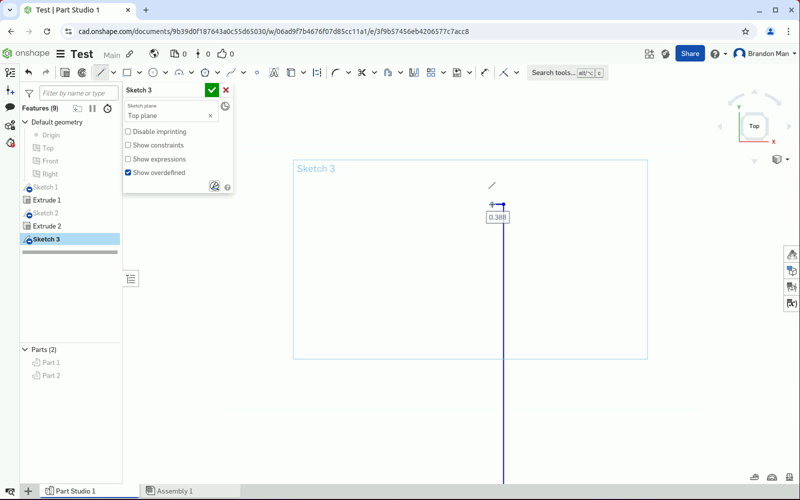
scroll(-6)
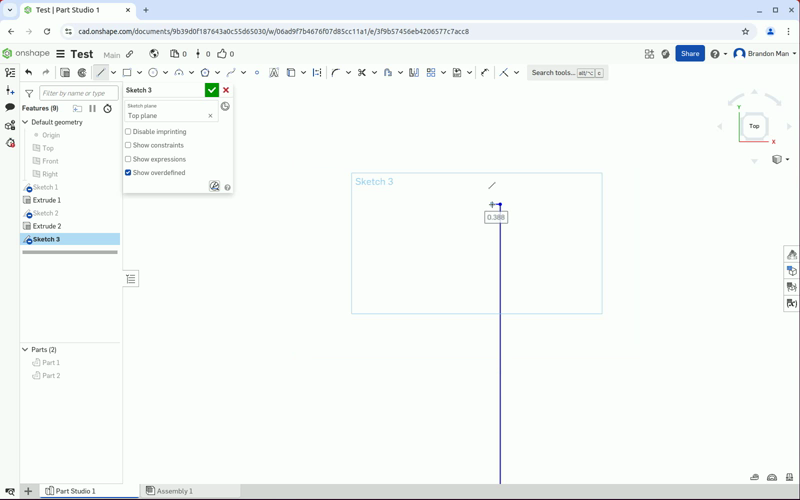
scroll(-6)
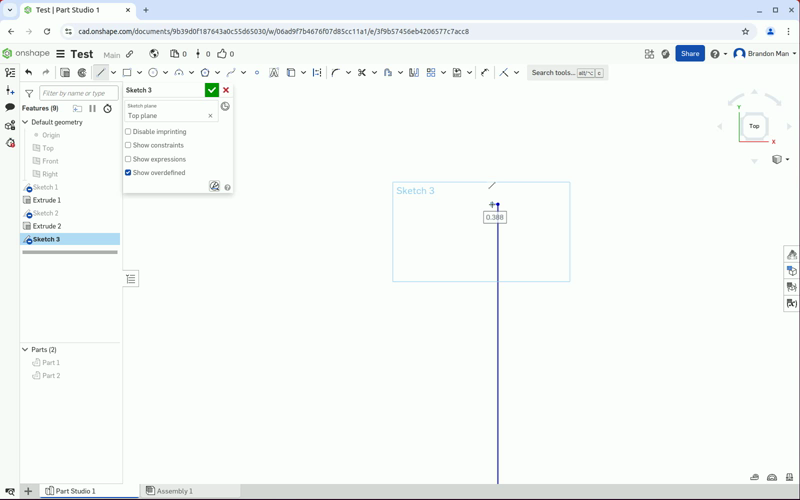
scroll(-6)
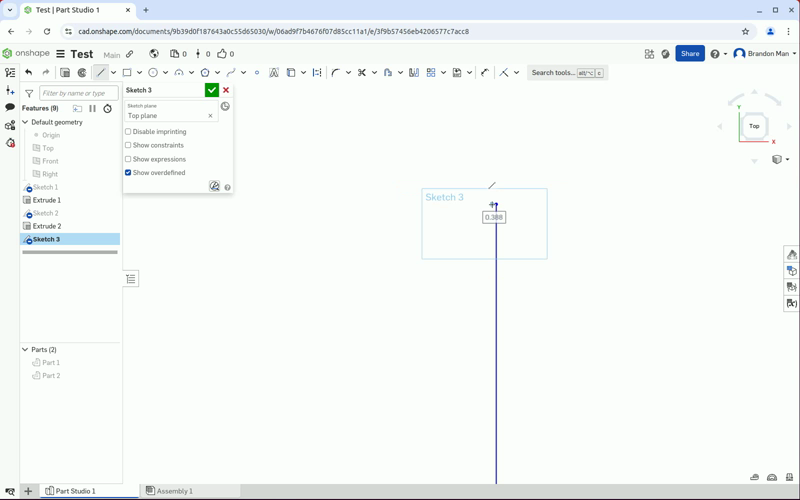
scroll(-6)
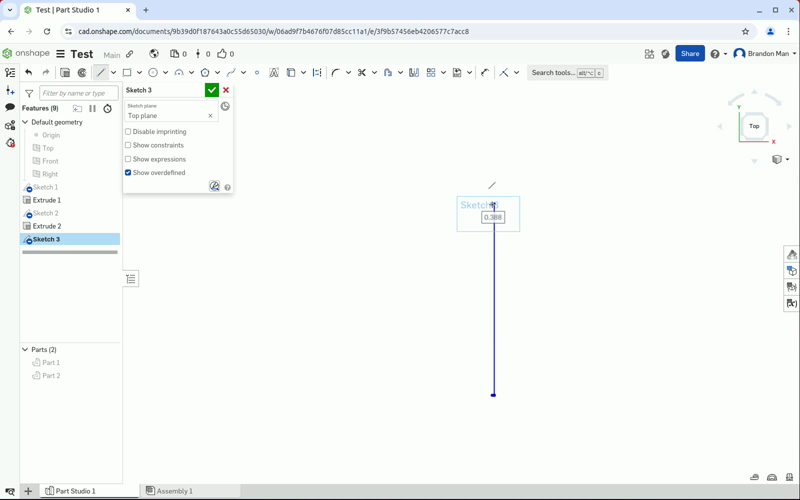
key_up(shift)
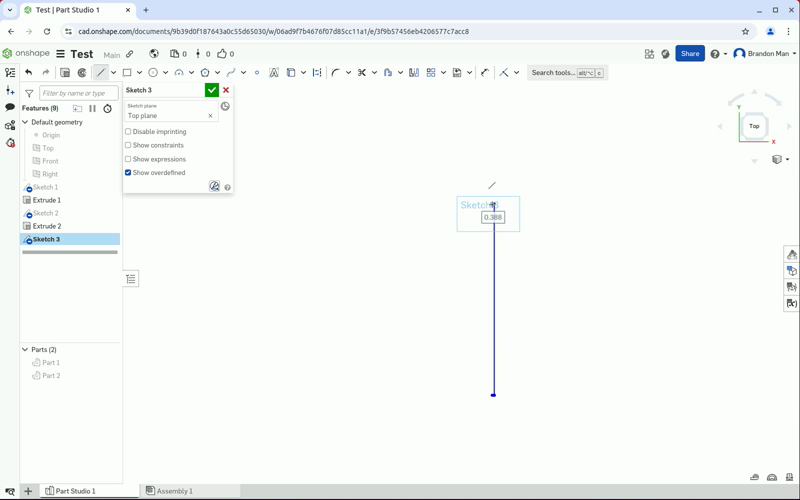
key_down(shift)
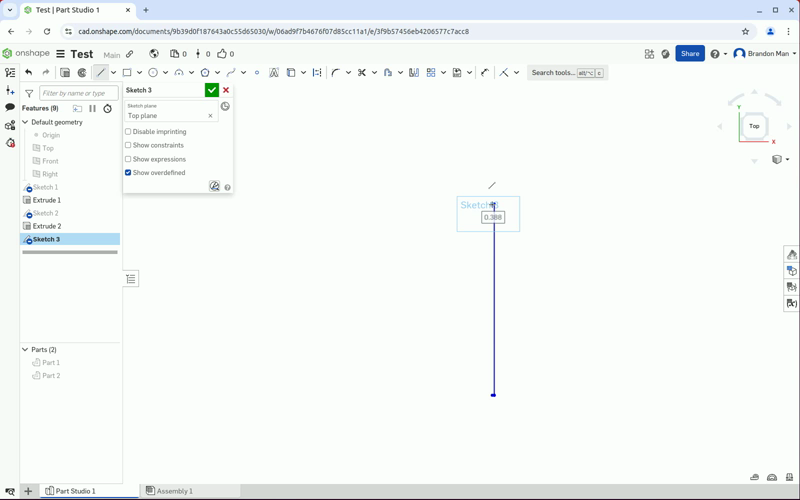
mouse_move(492, 395)
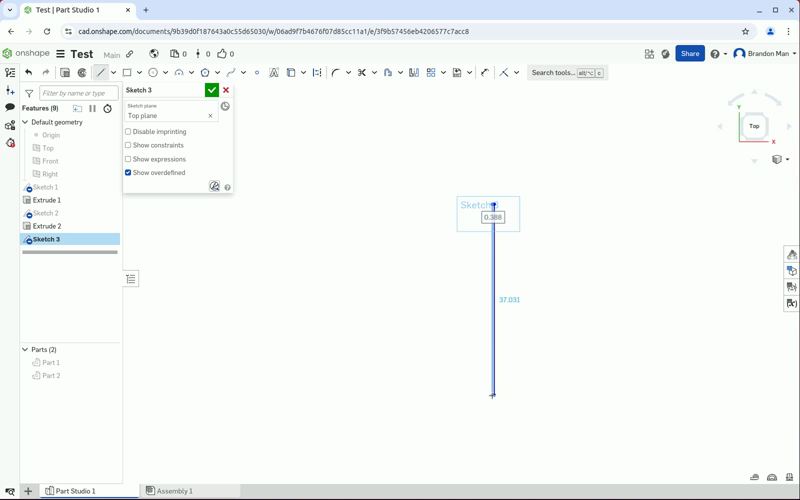
scroll(6)
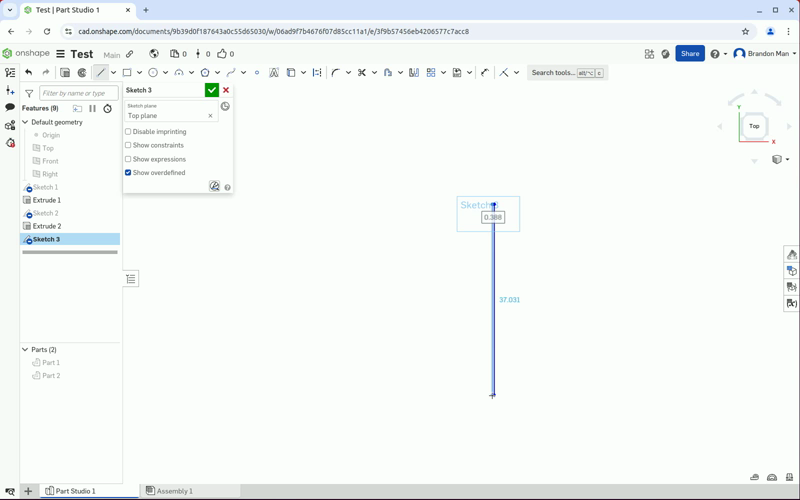
scroll(6)
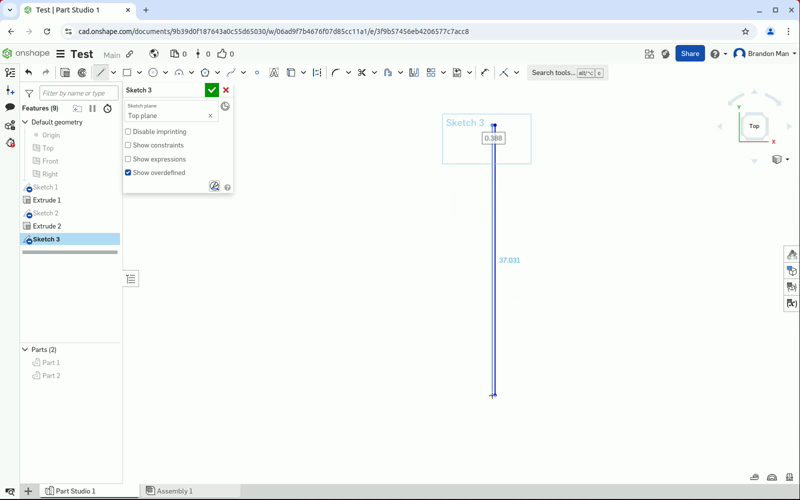
scroll(6)
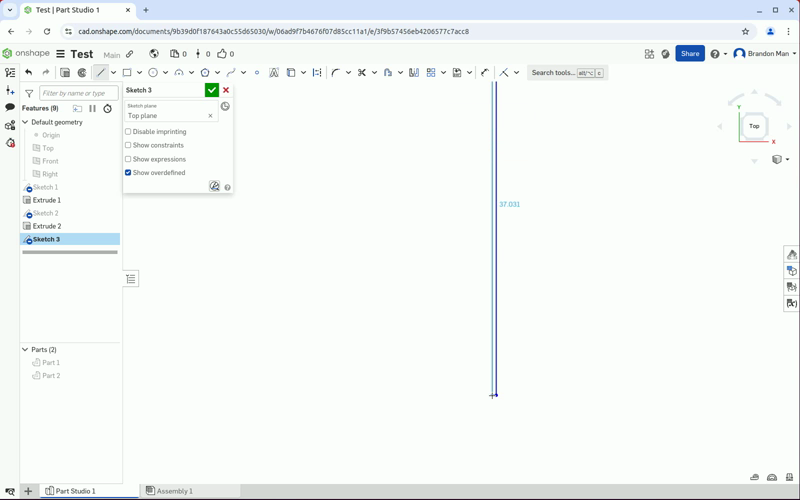
scroll(6)
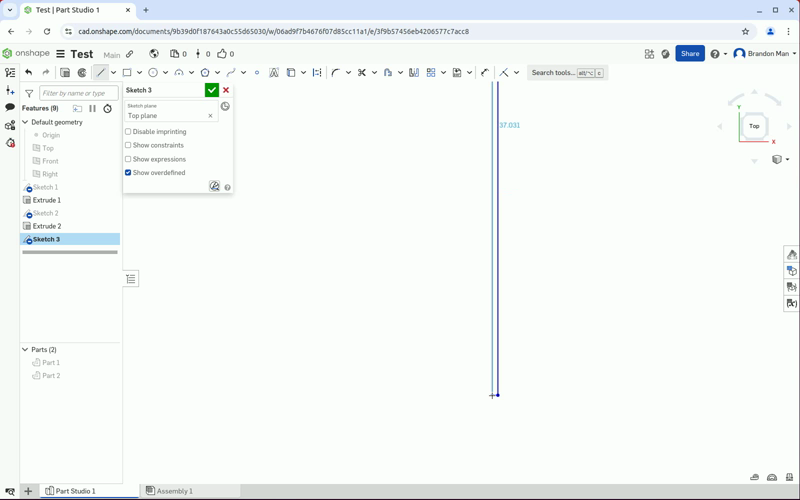
scroll(6)
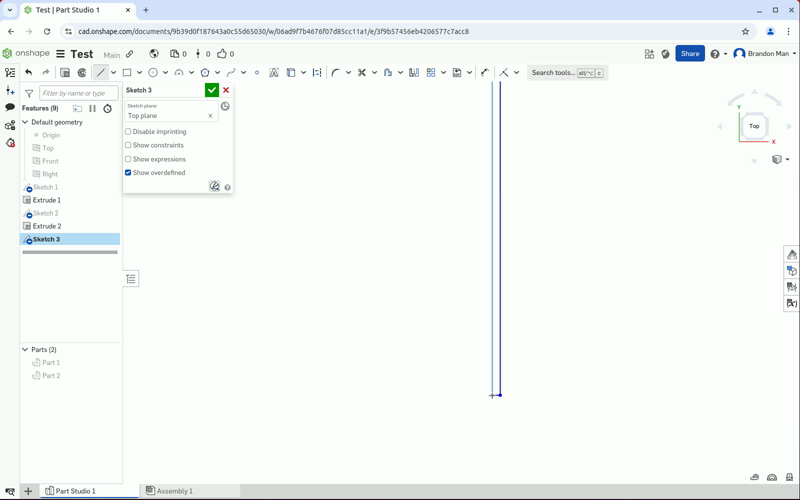
scroll(6)
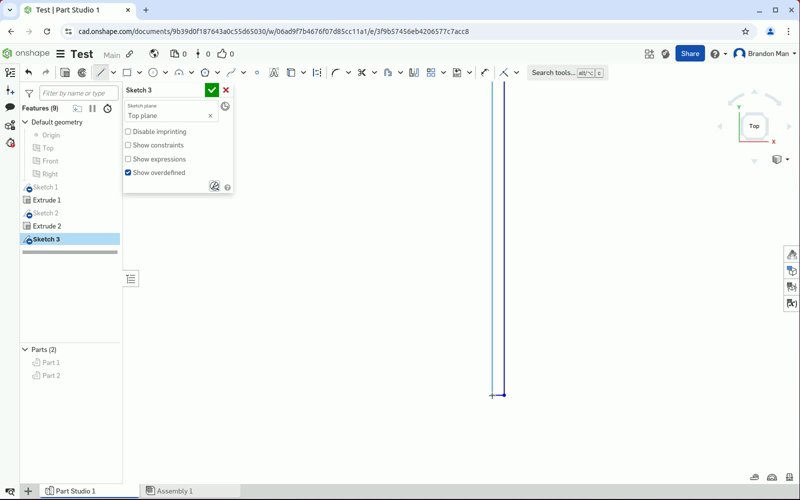
scroll(6)
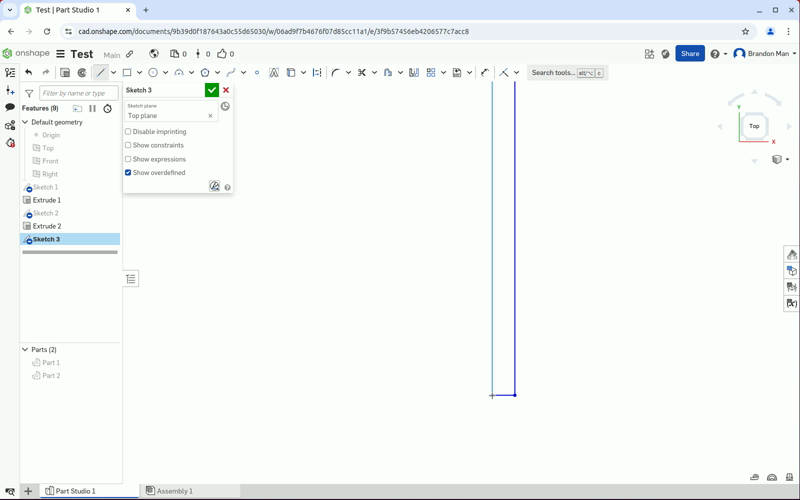
key_up(shift)
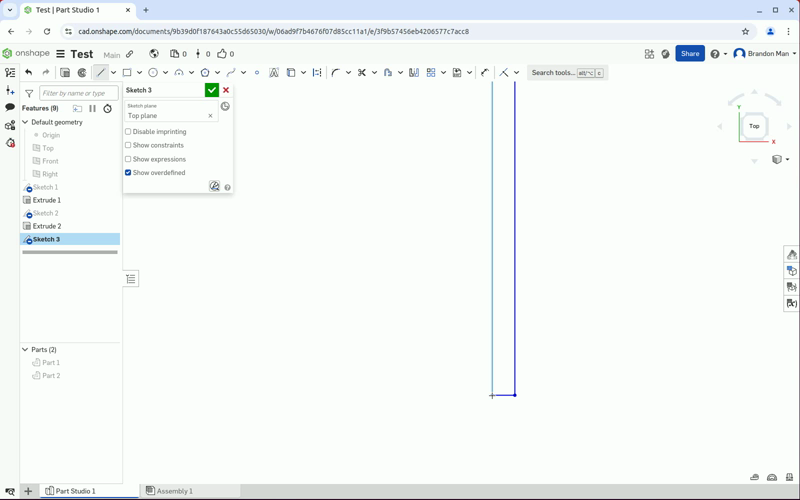
click(492, 395)
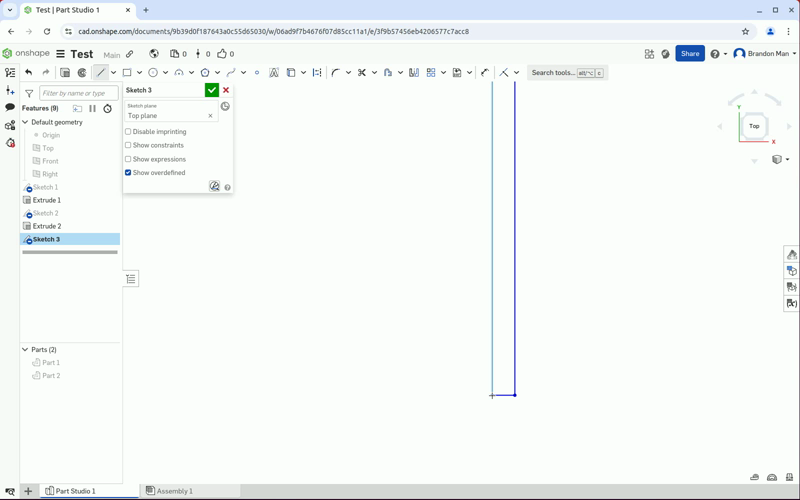
scroll(-6)
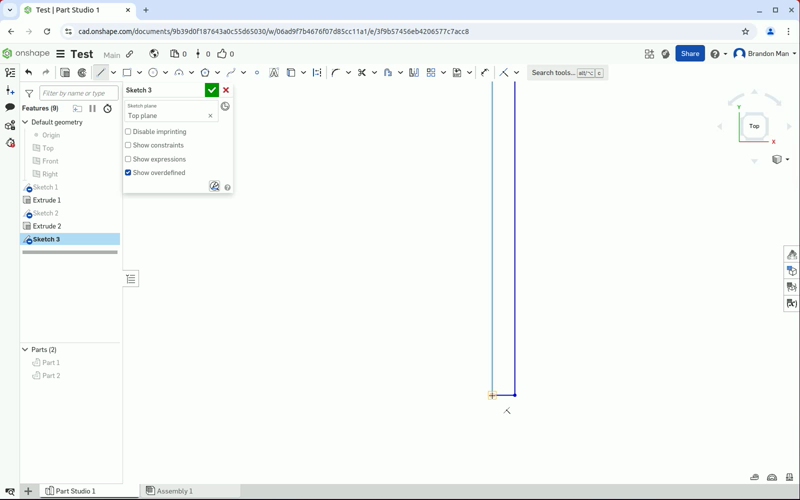
scroll(-6)
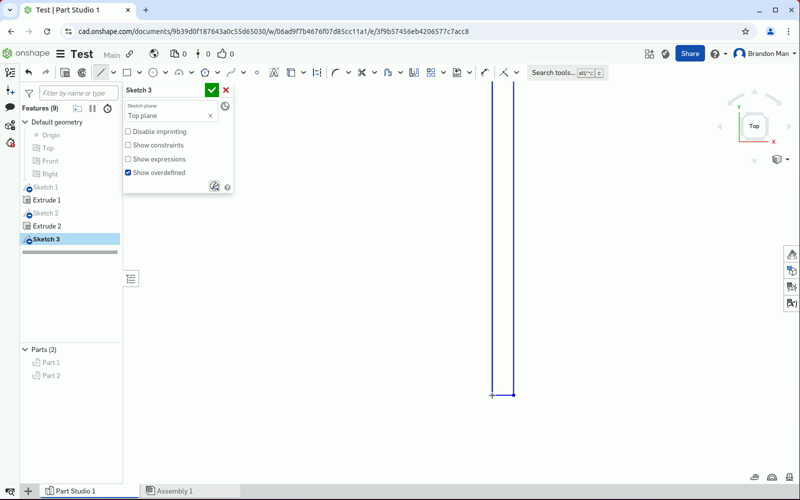
scroll(-6)
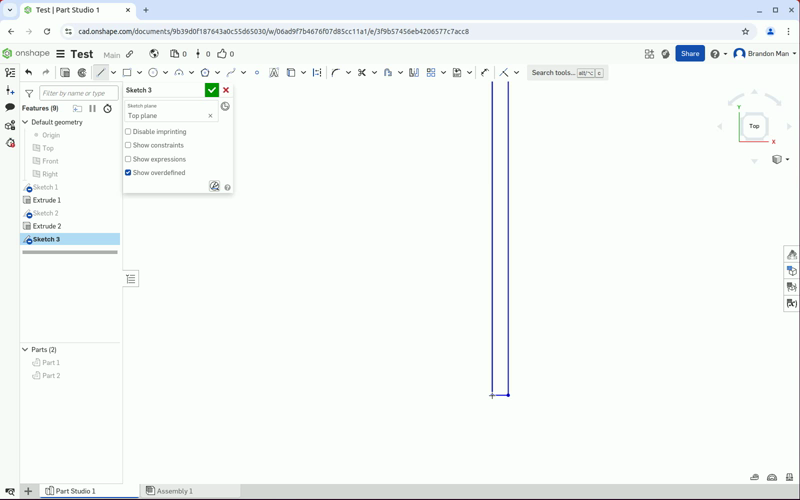
scroll(-6)
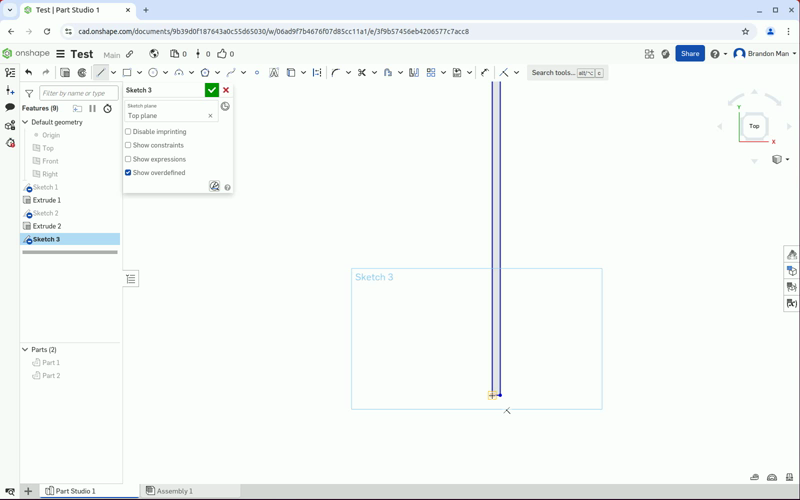
scroll(-6)
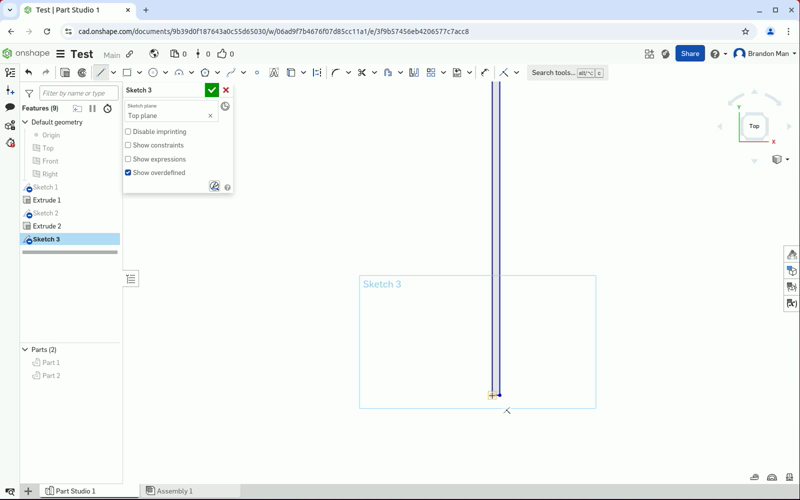
scroll(-6)
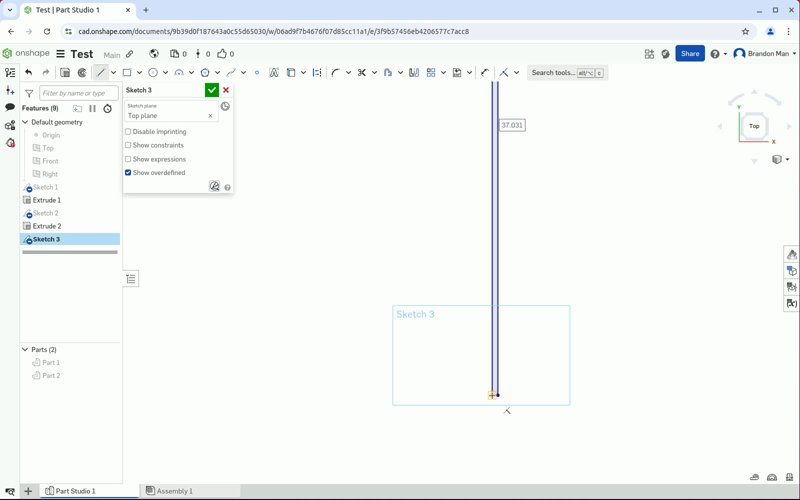
scroll(-6)
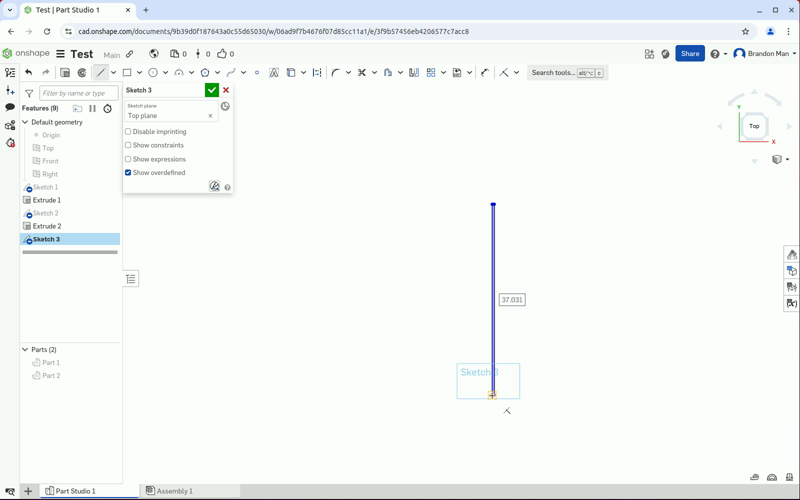
key(esc)
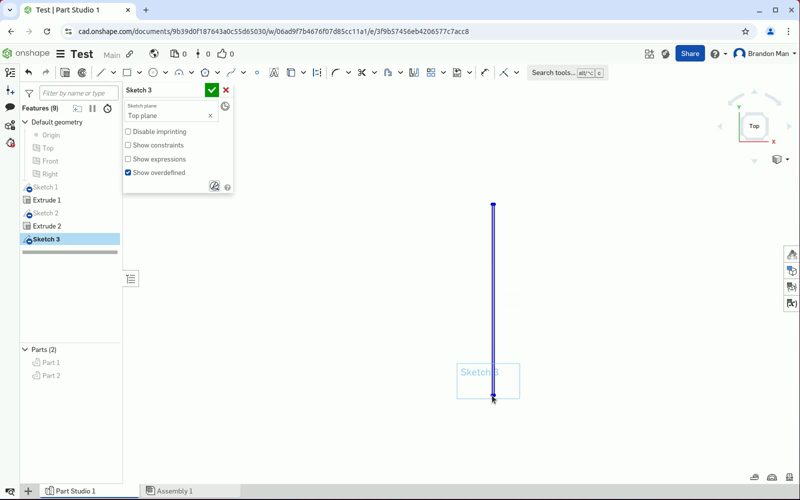
mouse_move(493, 351)
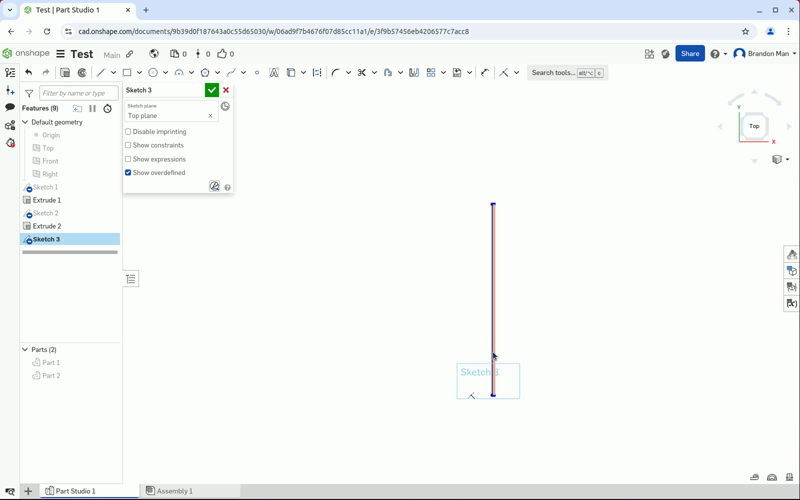
scroll(6)
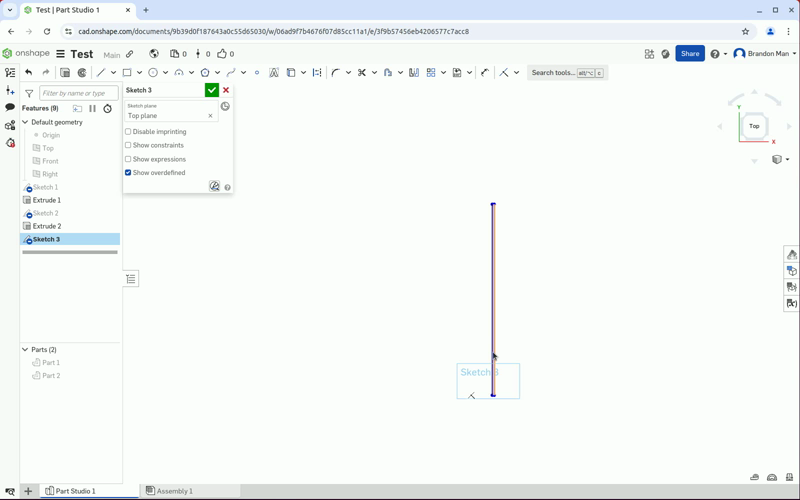
scroll(6)
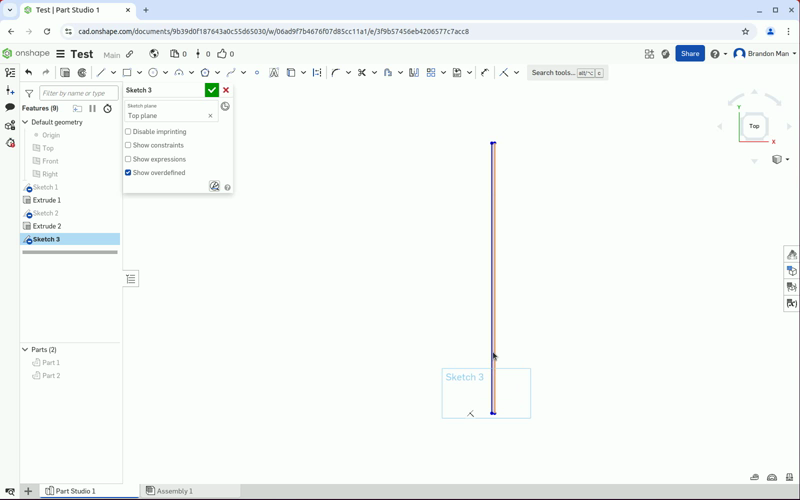
scroll(6)
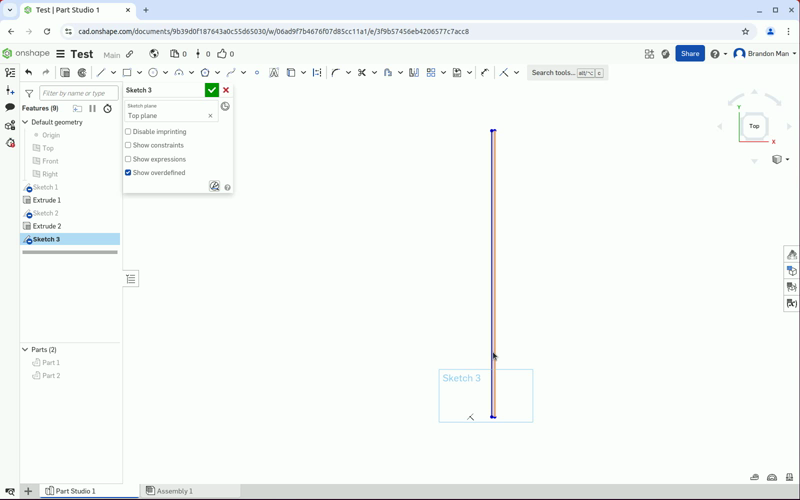
scroll(6)
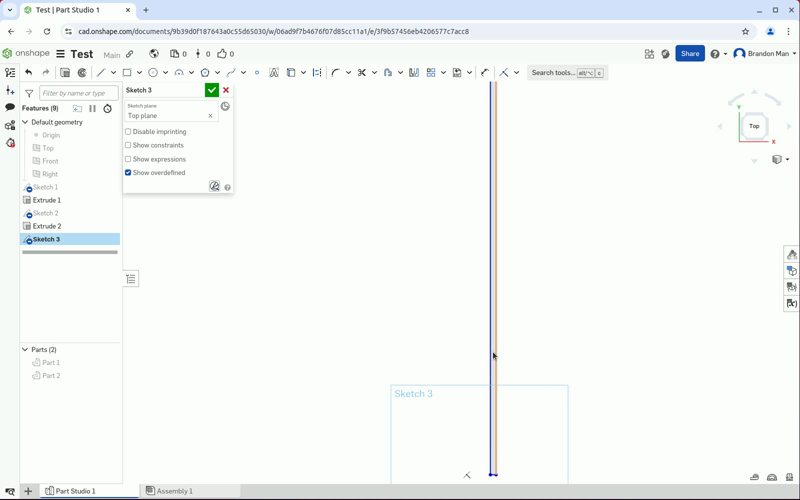
scroll(6)
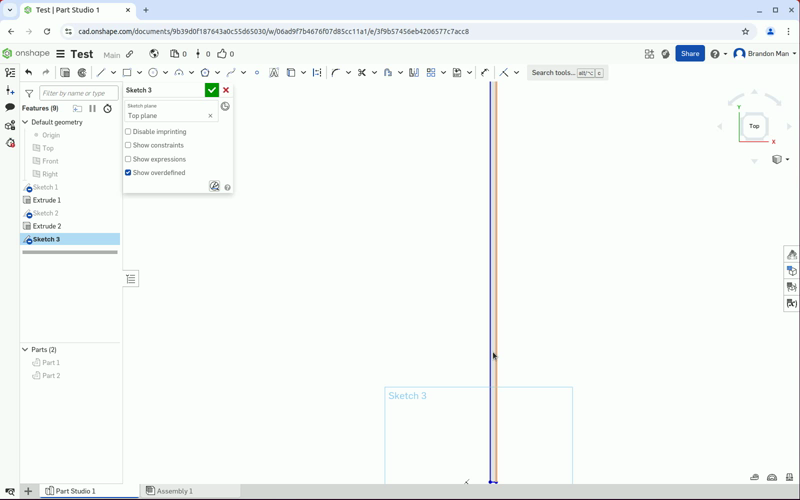
scroll(6)
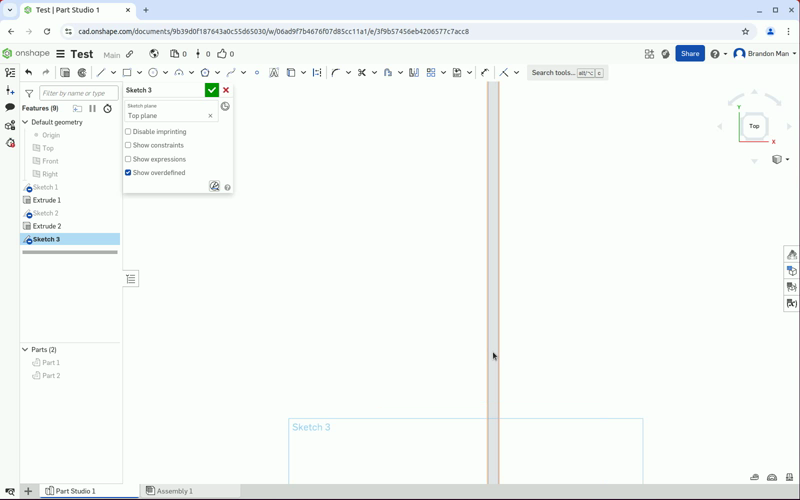
scroll(6)
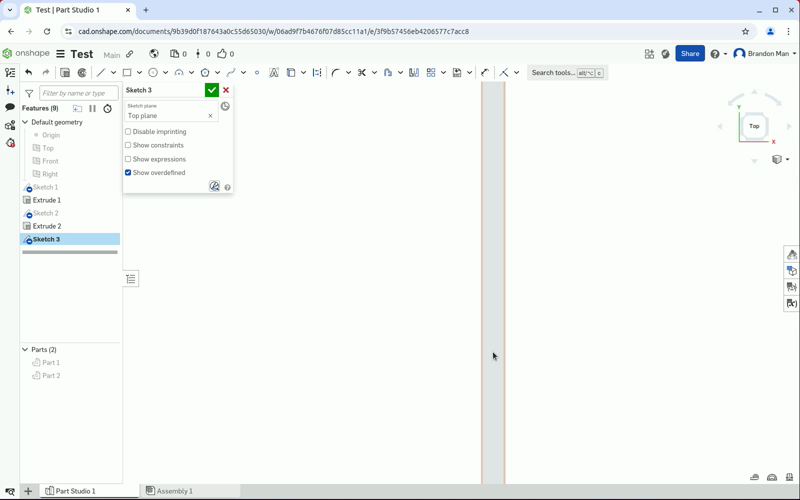
click(493, 351)
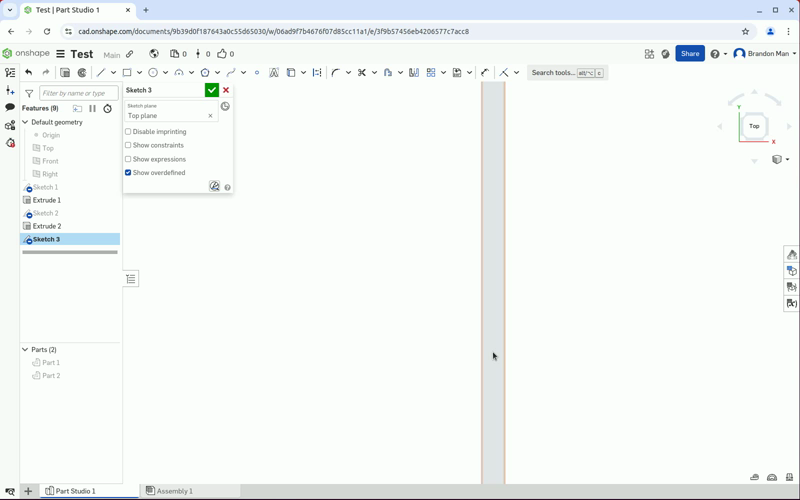
scroll(-6)
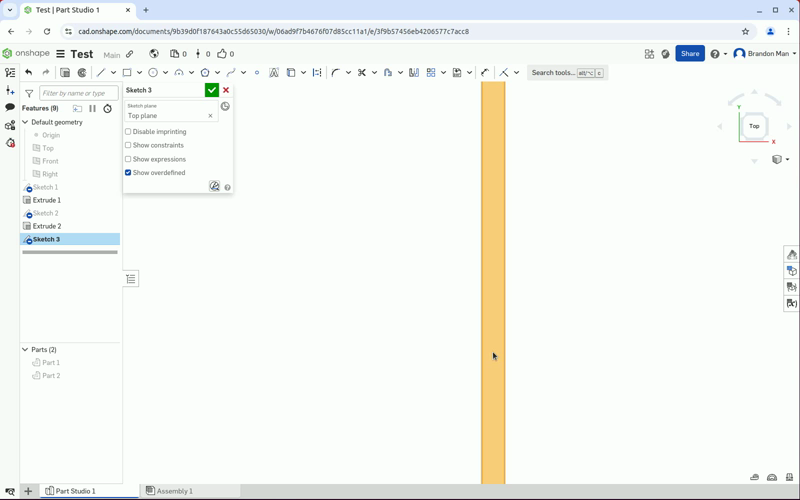
scroll(-6)
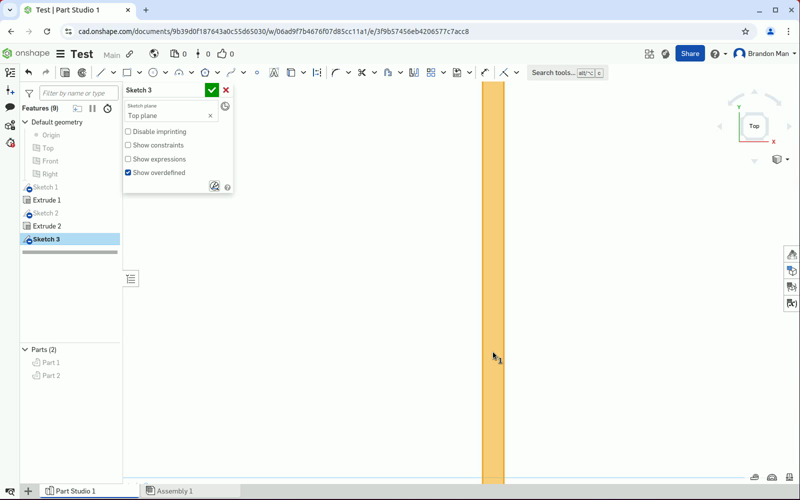
scroll(-6)
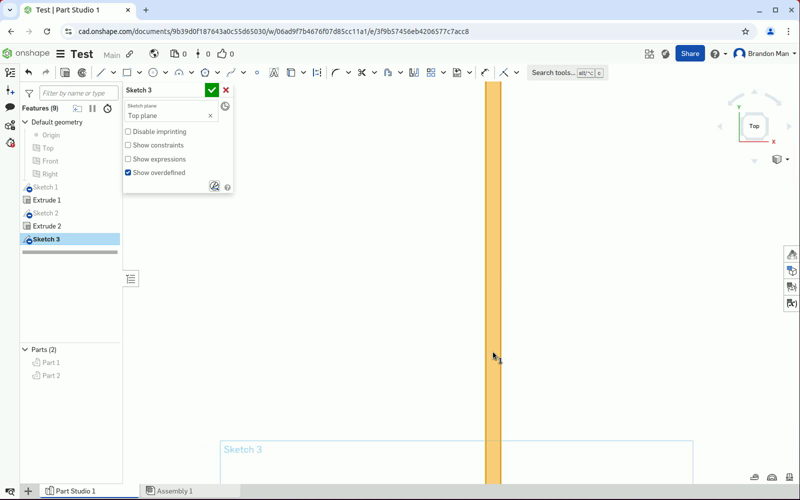
scroll(-6)
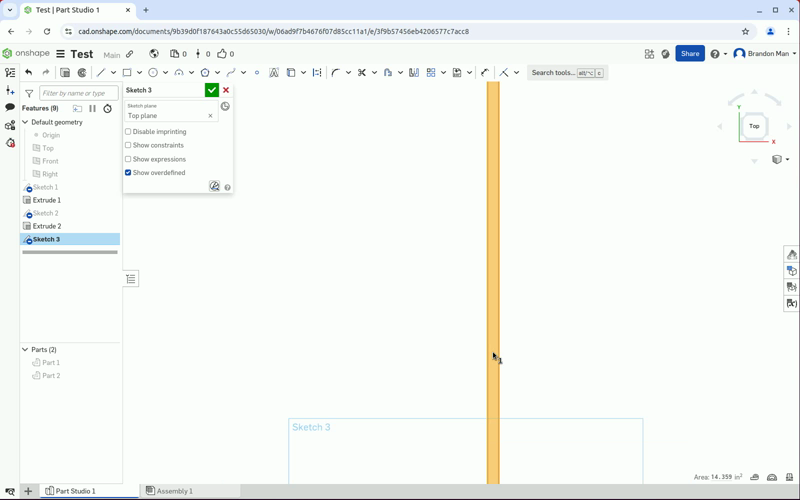
scroll(-6)
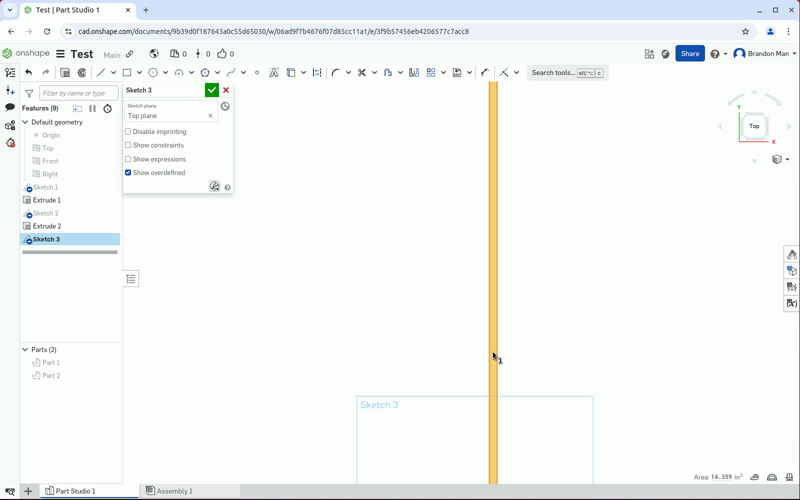
scroll(-6)
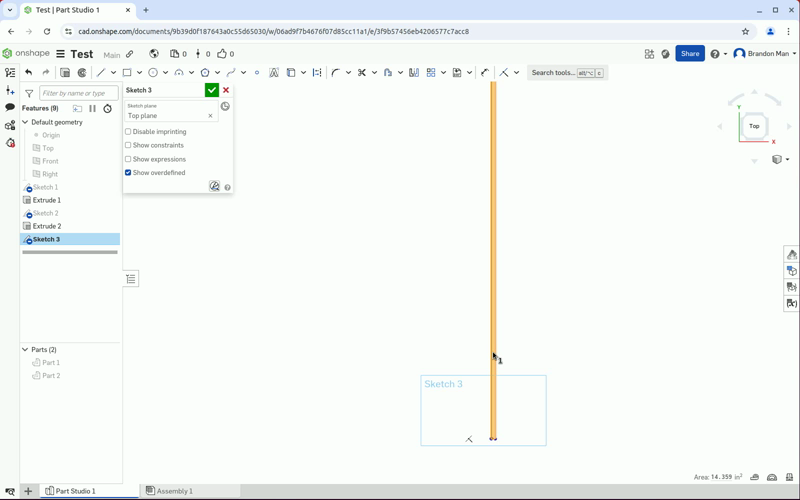
scroll(-6)
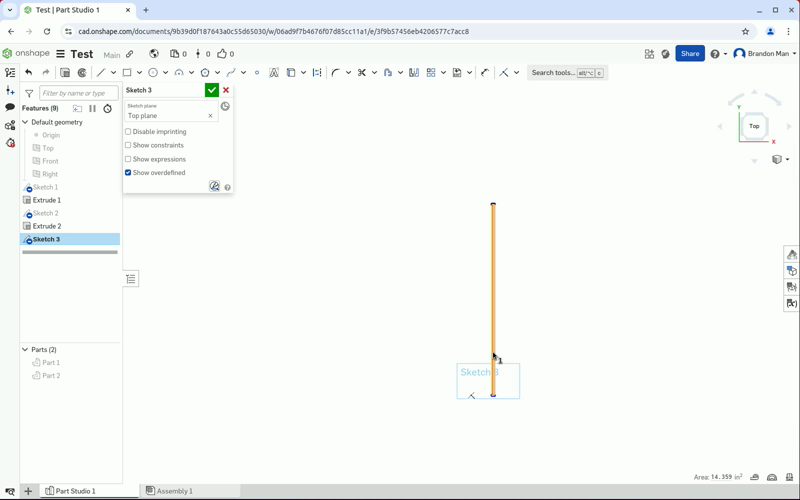
mouse_move(73, 352)
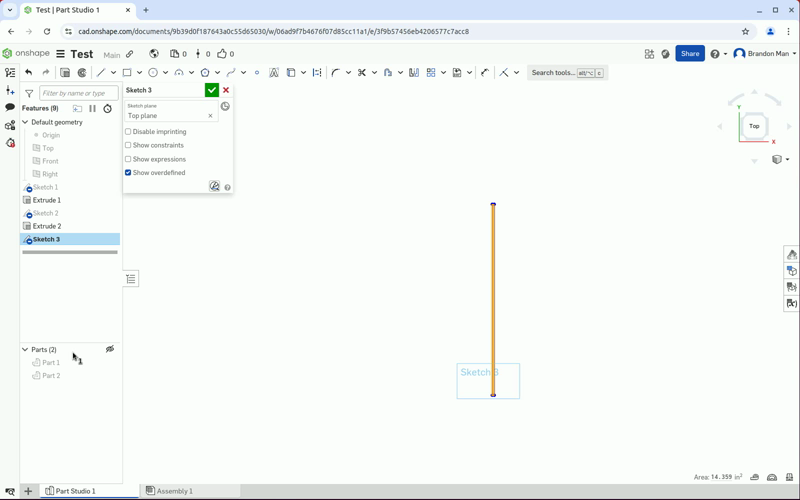
key(shift+y)
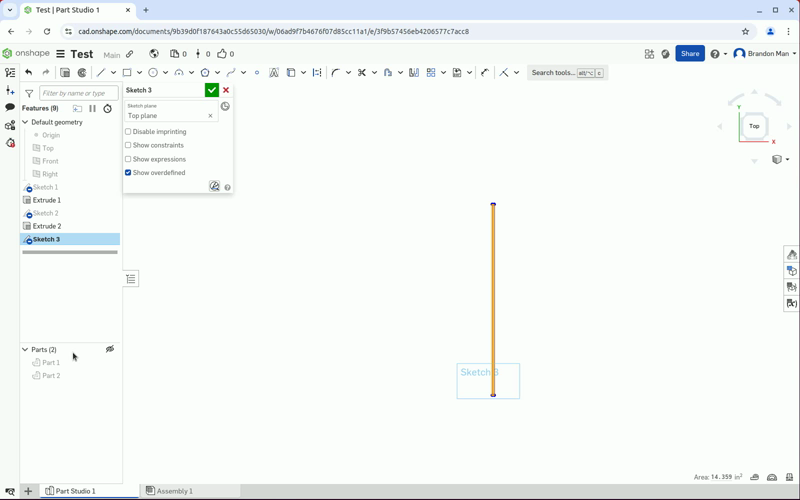
key(shift+e)
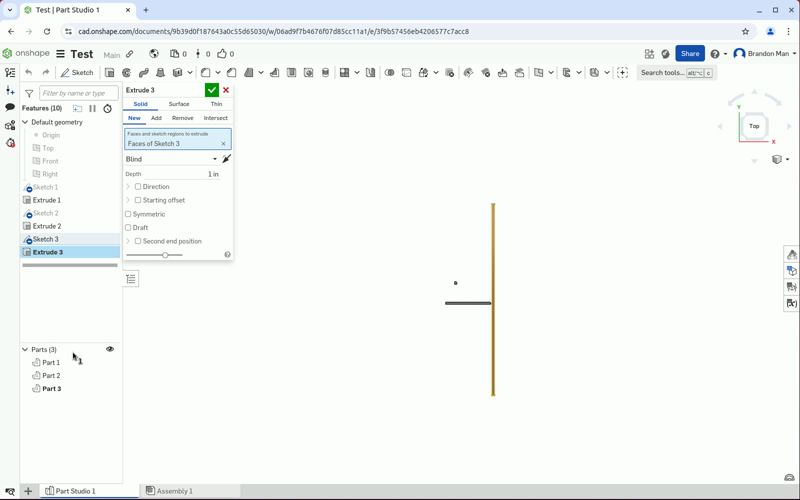
mouse_move(143, 106)
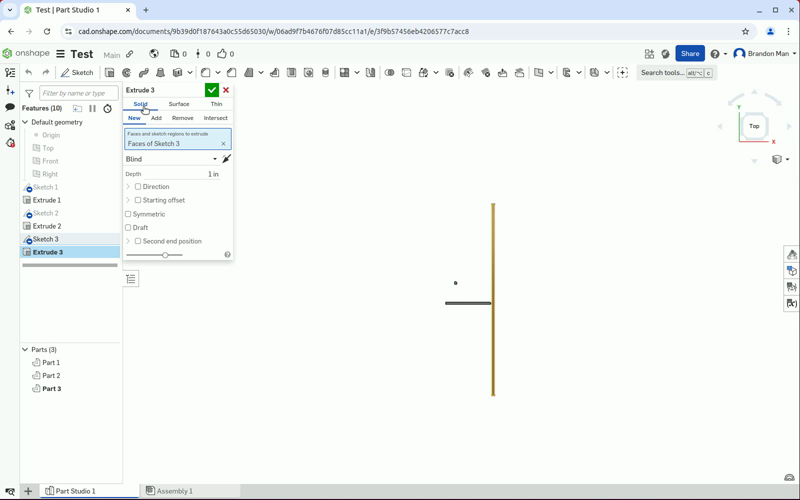
click(143, 106)
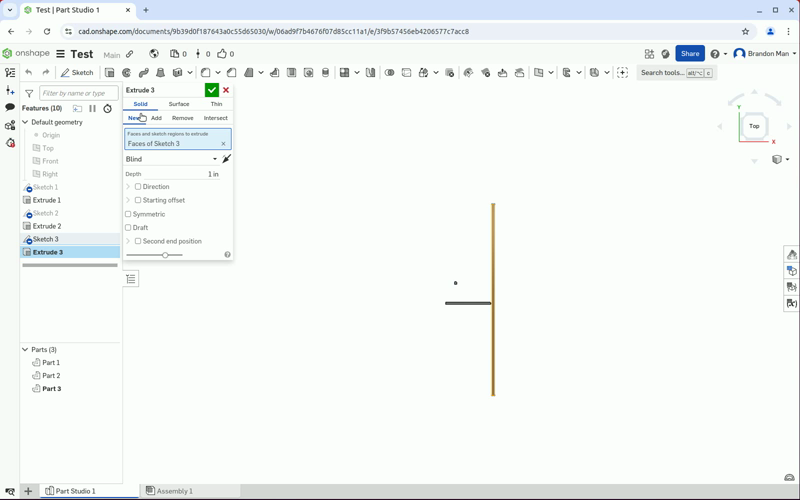
mouse_move(137, 120)
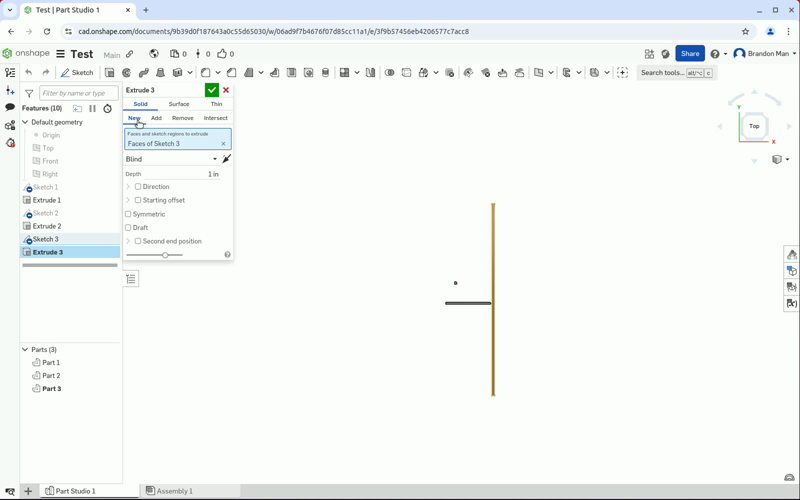
click(137, 120)
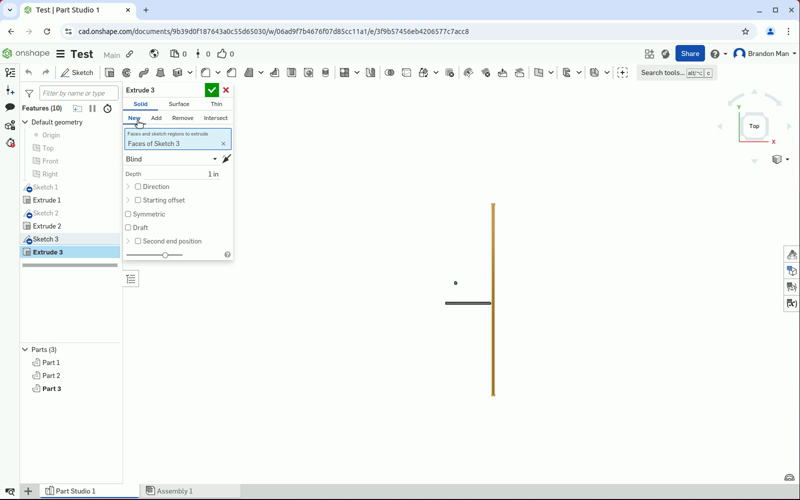
key(tab, 4)
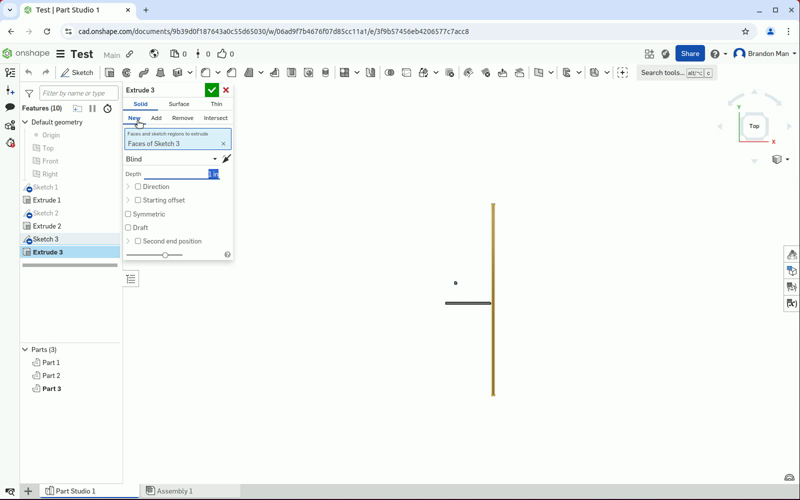
text(0.481)
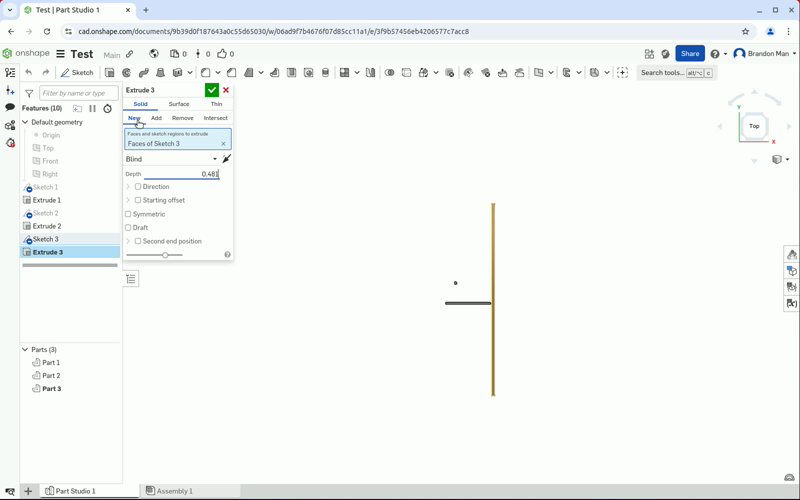
key(enter)
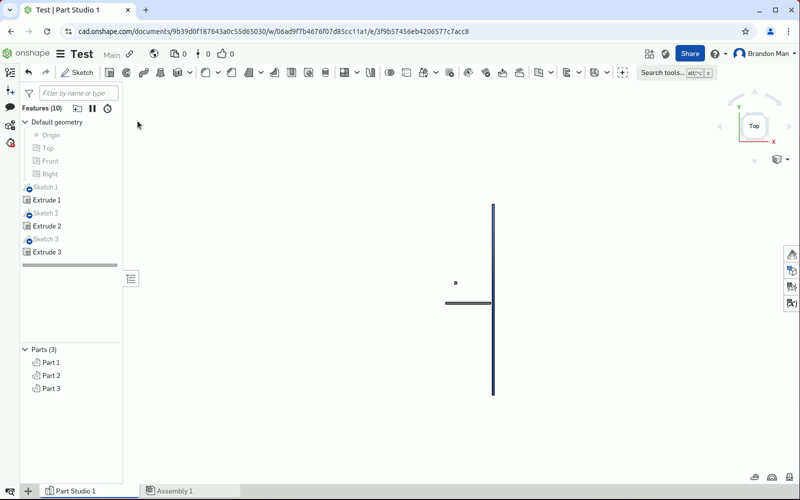
key(shift+h)
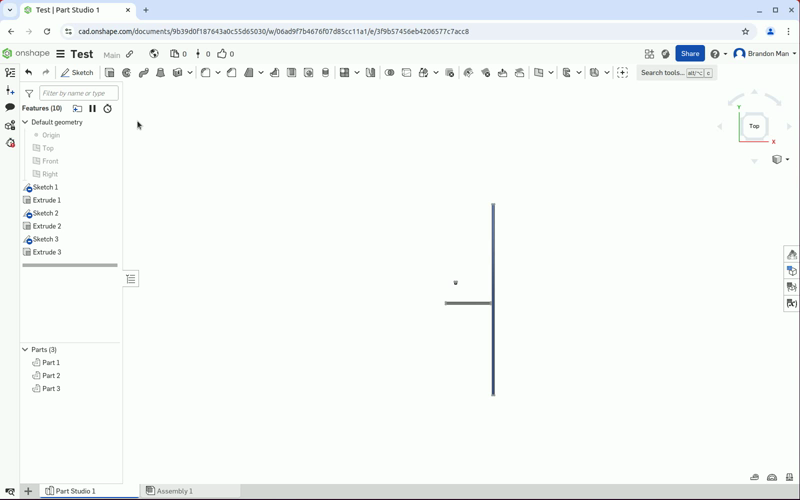
key(shift+h)
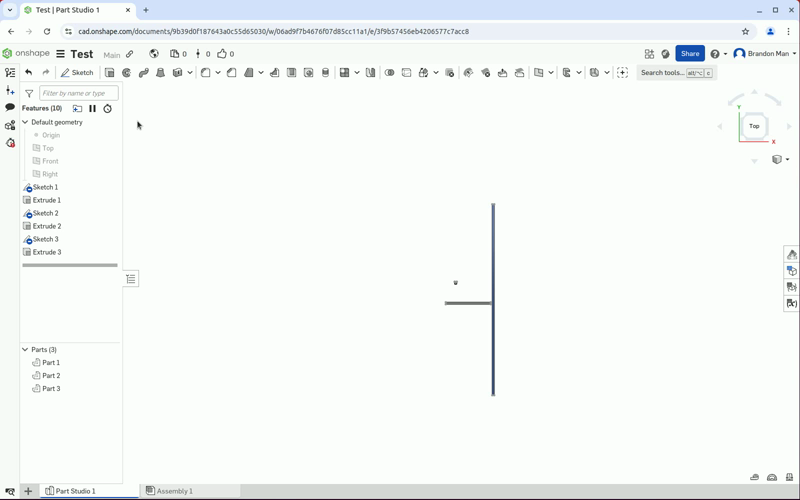
key(shift+7)
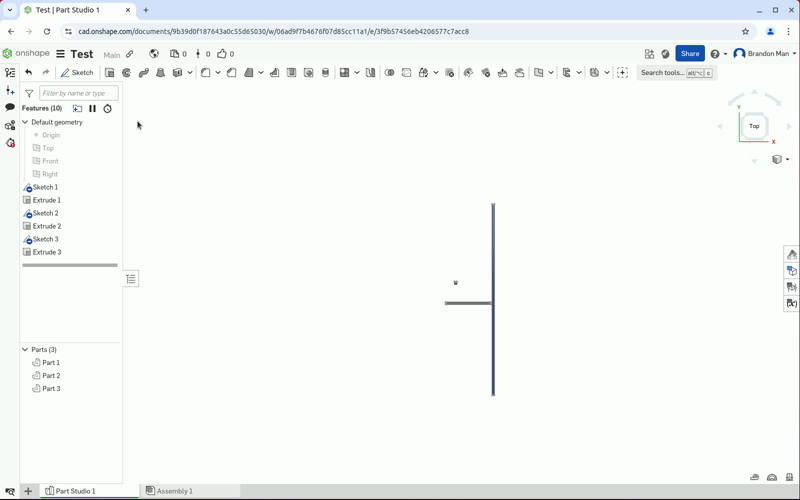
key(up, 3)
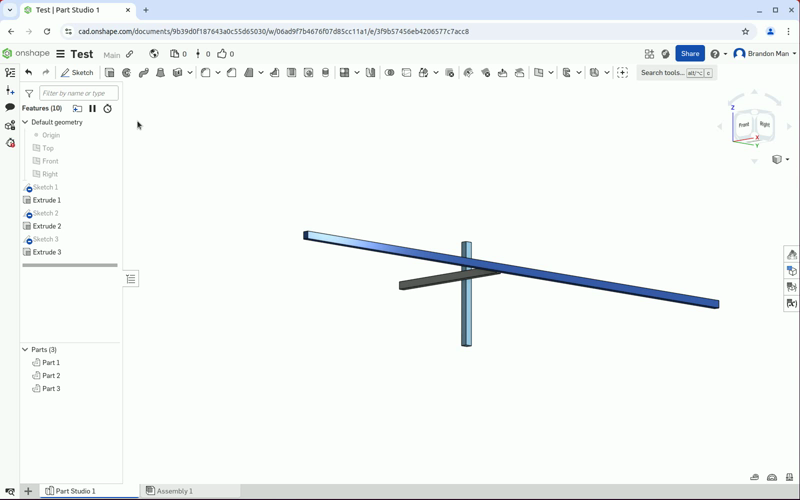
key(left, 3)
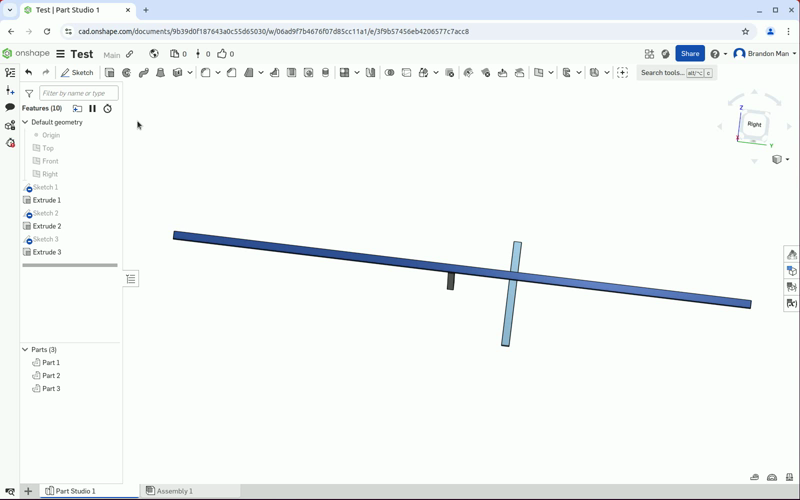
key(right, 3)
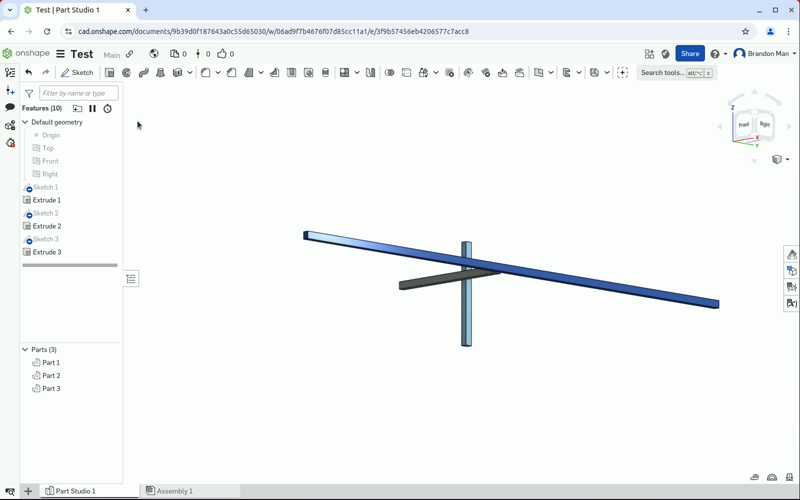
key(down, 3)
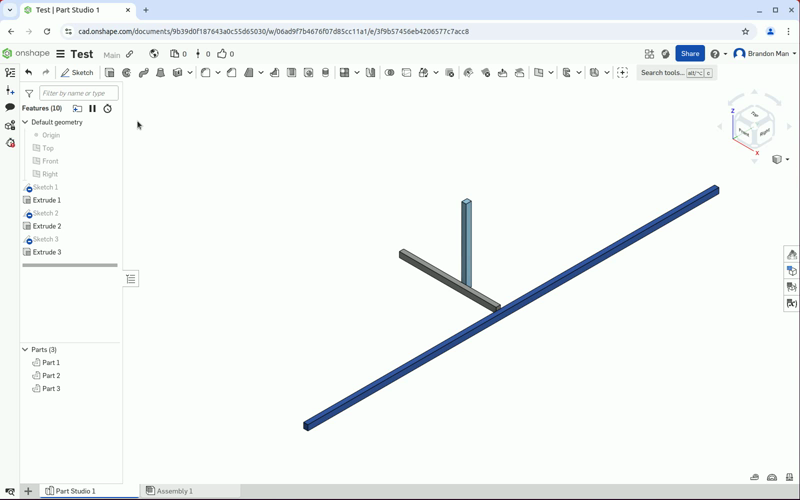
mouse_move(73, 189)
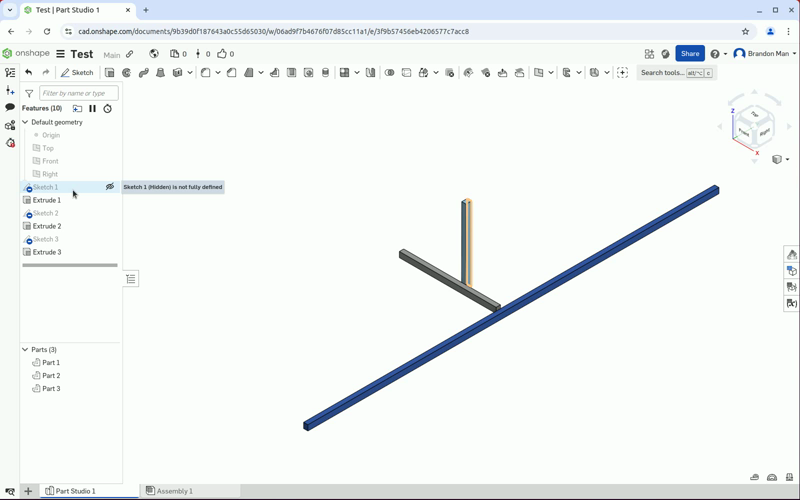
click(73, 189)